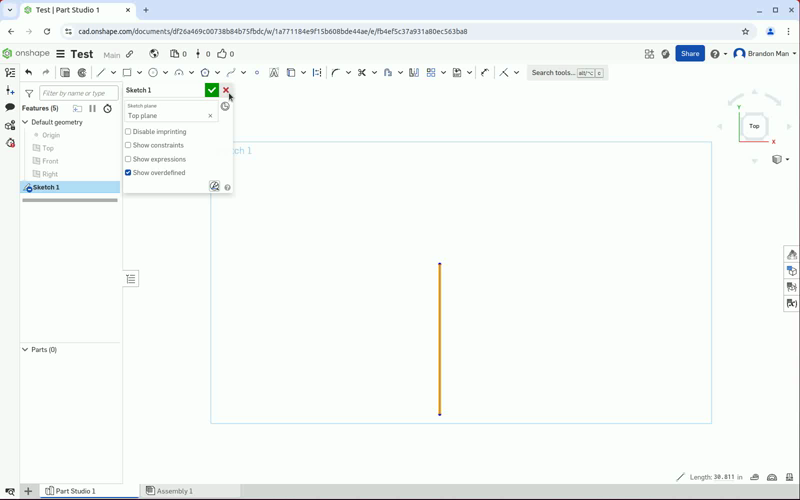
key(shift+h)
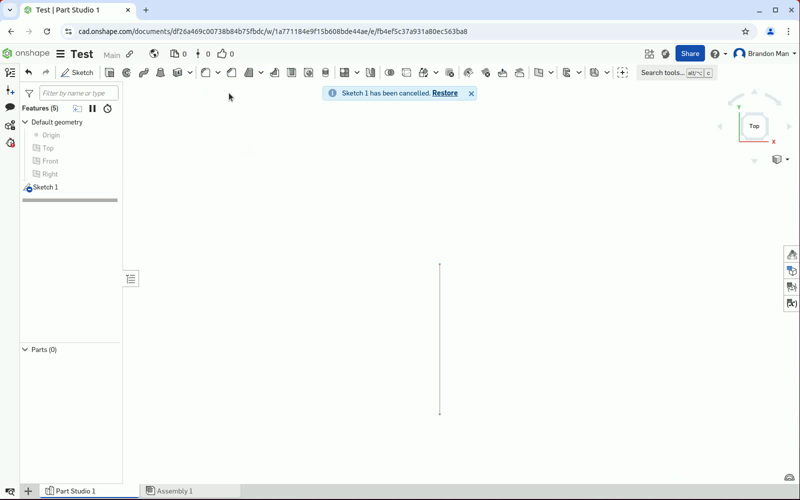
key(shift+s)
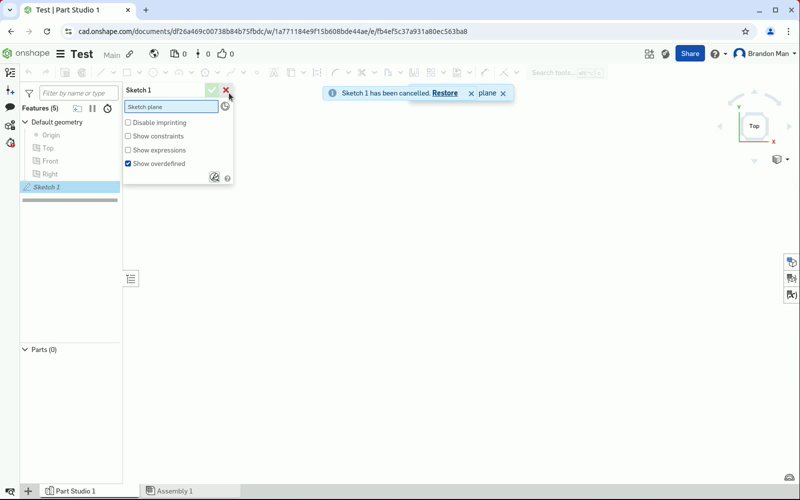
mouse_move(73, 150)
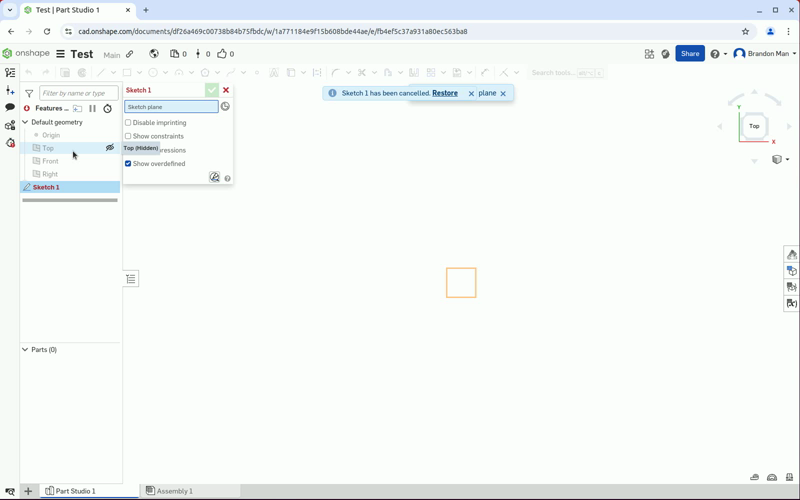
click(73, 150)
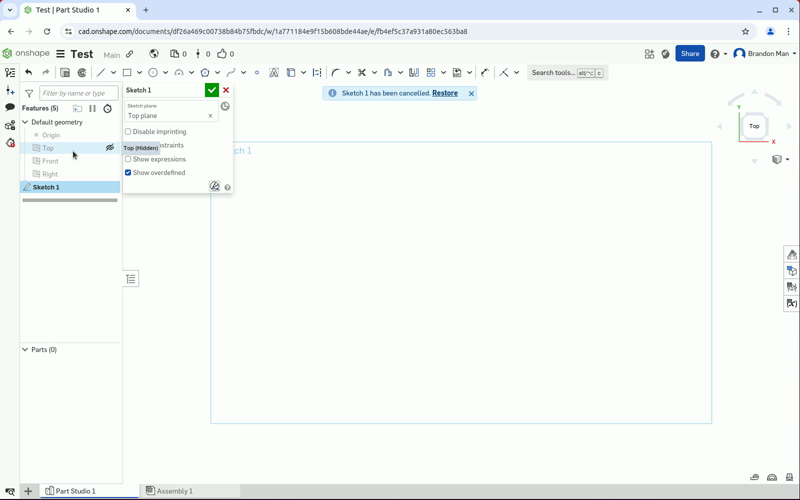
mouse_move(73, 352)
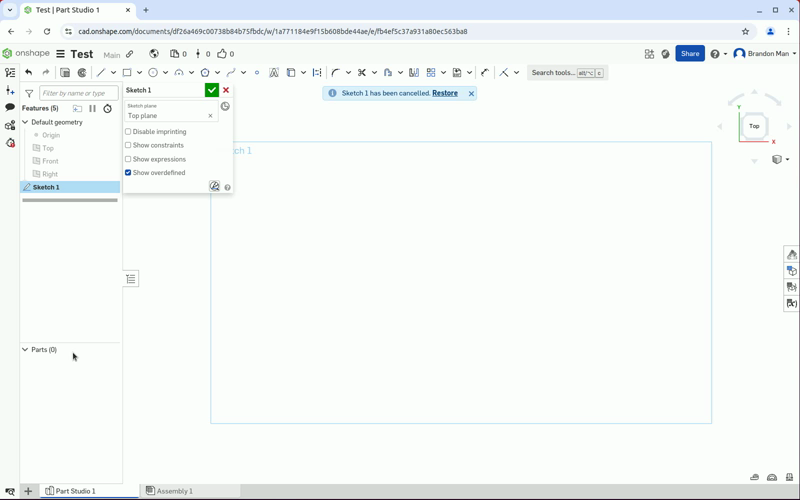
key(y)
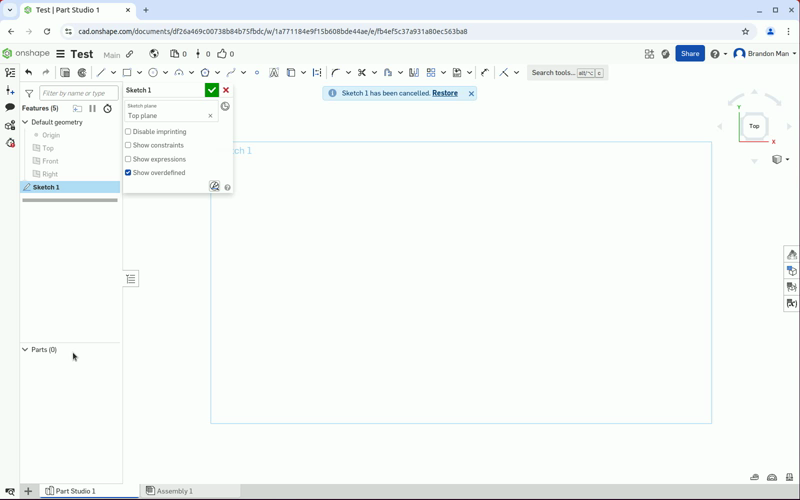
key(a)
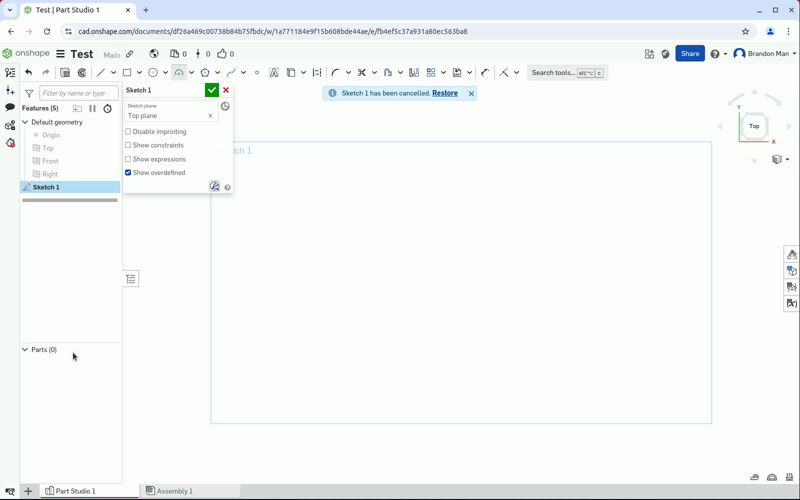
key_down(shift)
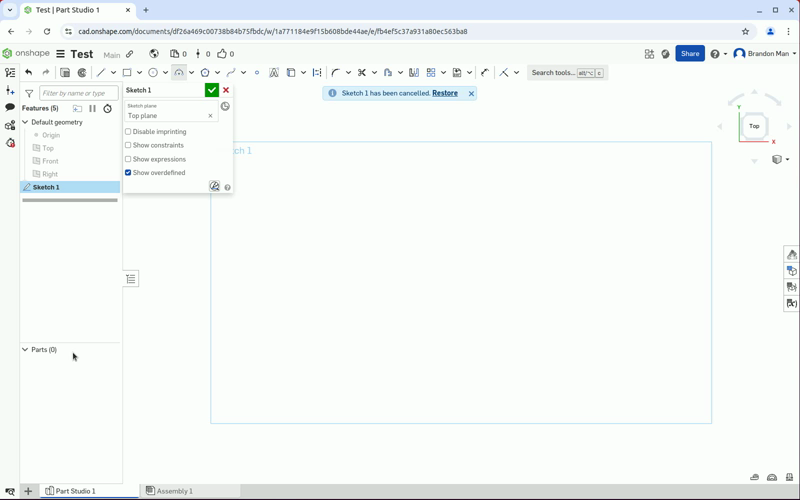
mouse_move(388, 219)
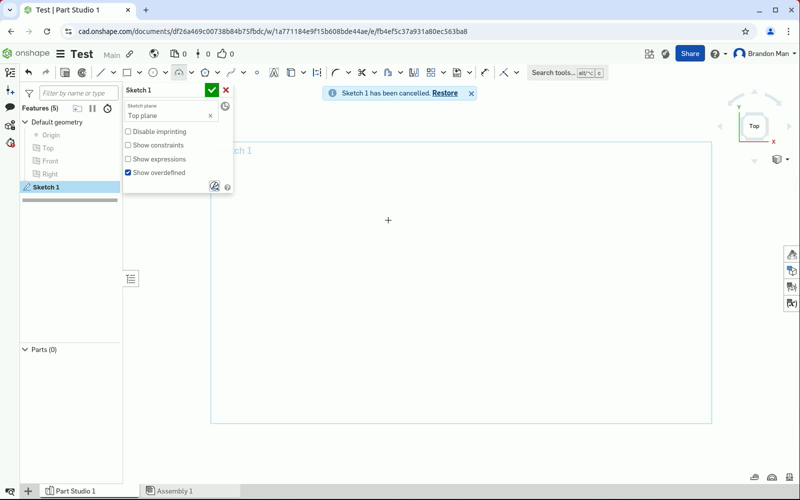
click(388, 219)
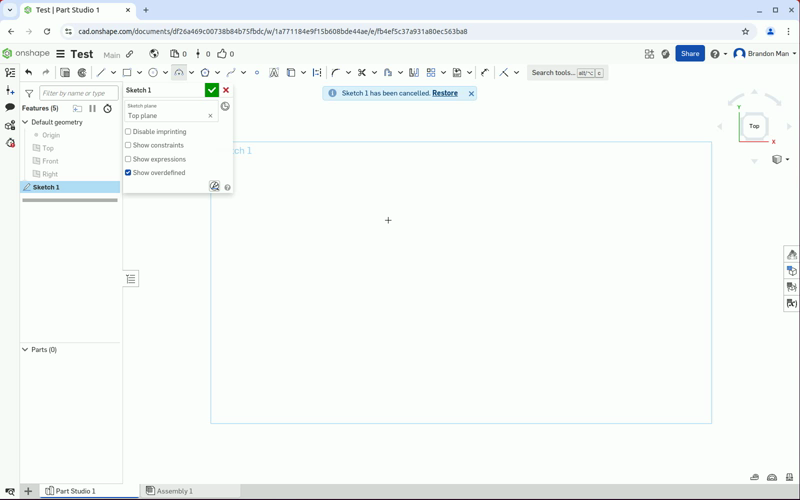
key_up(shift)
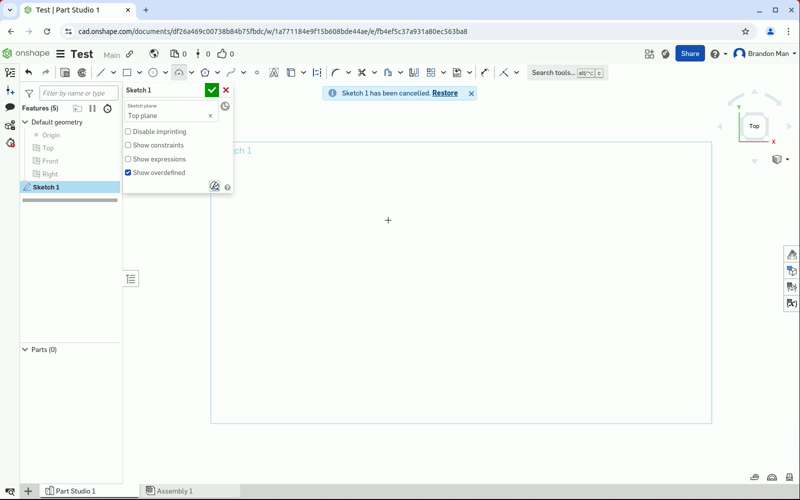
key_down(shift)
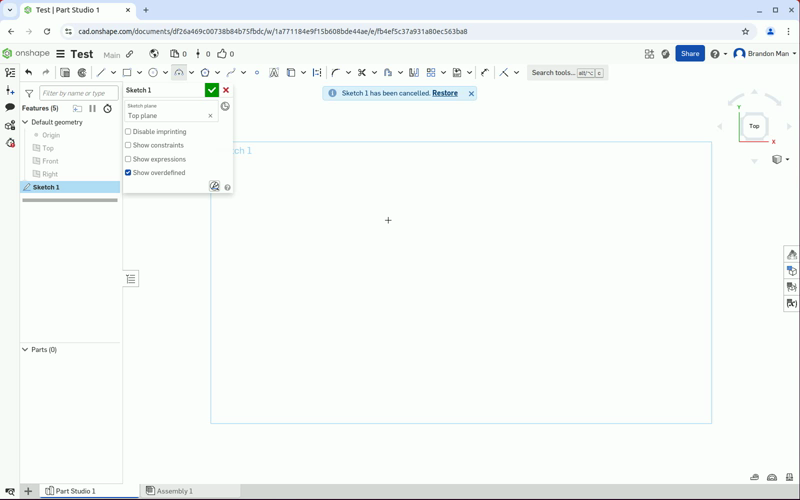
mouse_move(399, 224)
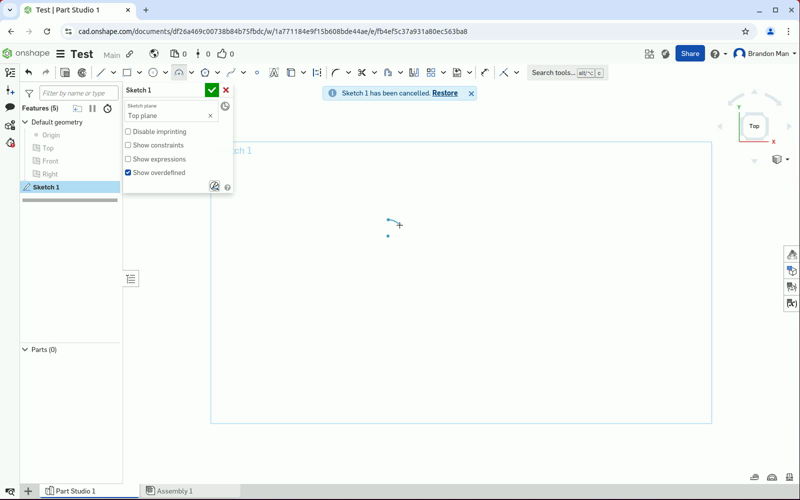
click(399, 224)
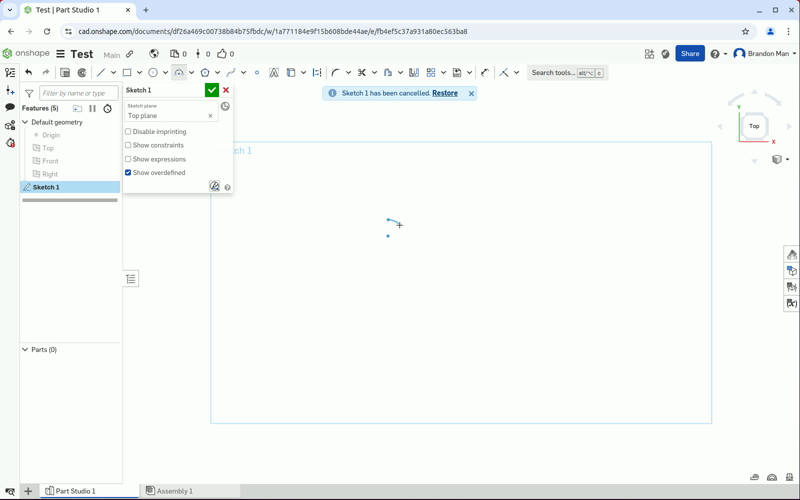
mouse_move(391, 227)
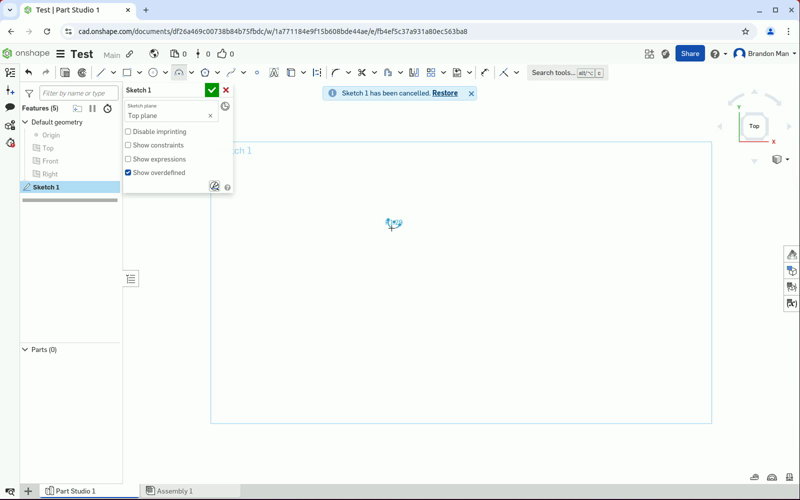
click(391, 227)
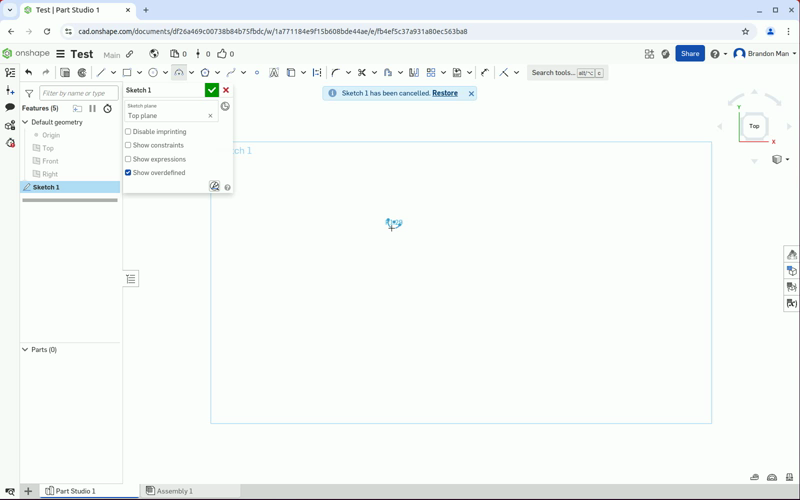
key_up(shift)
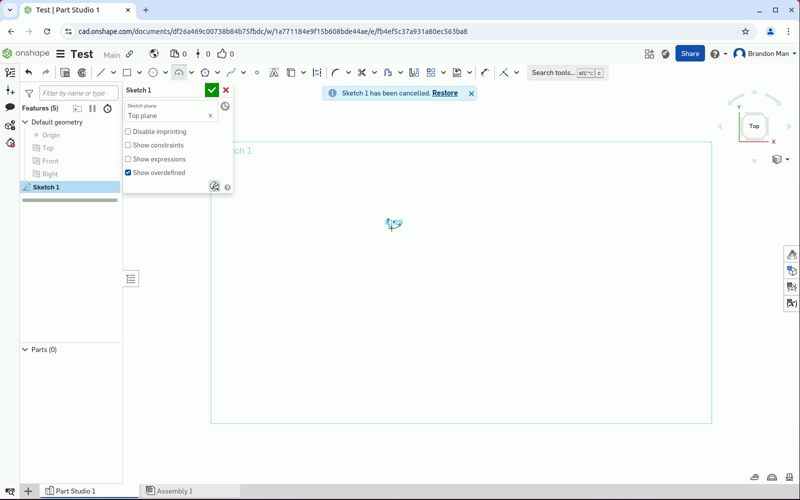
mouse_move(399, 224)
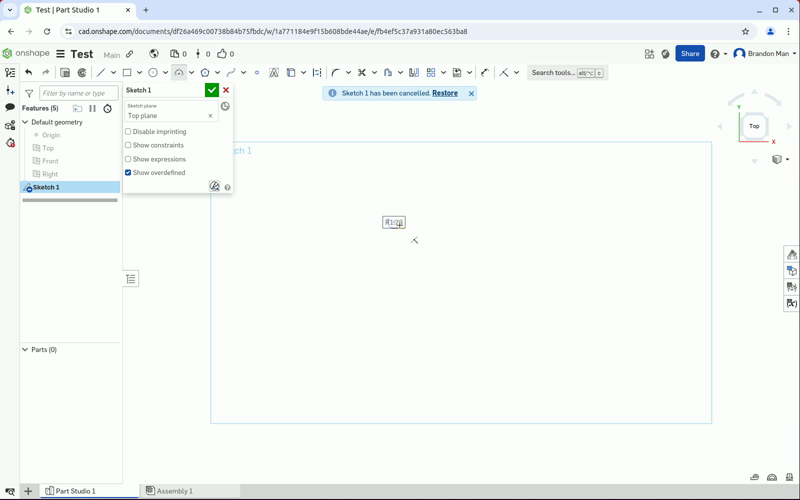
click(399, 224)
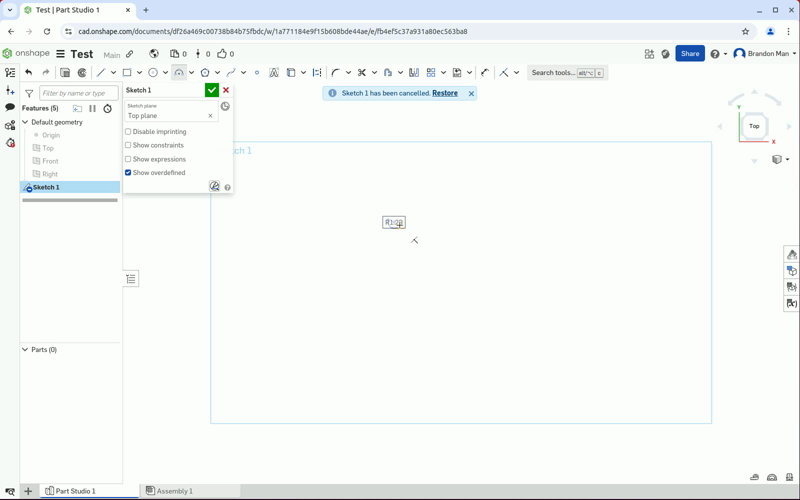
key_down(shift)
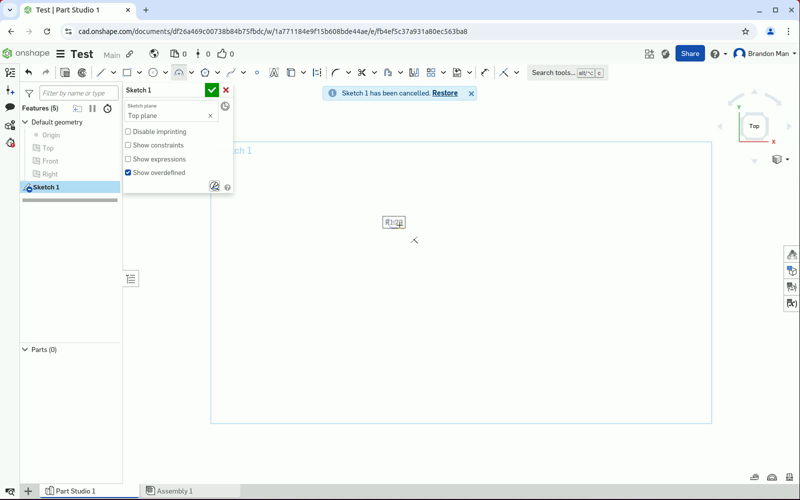
mouse_move(445, 204)
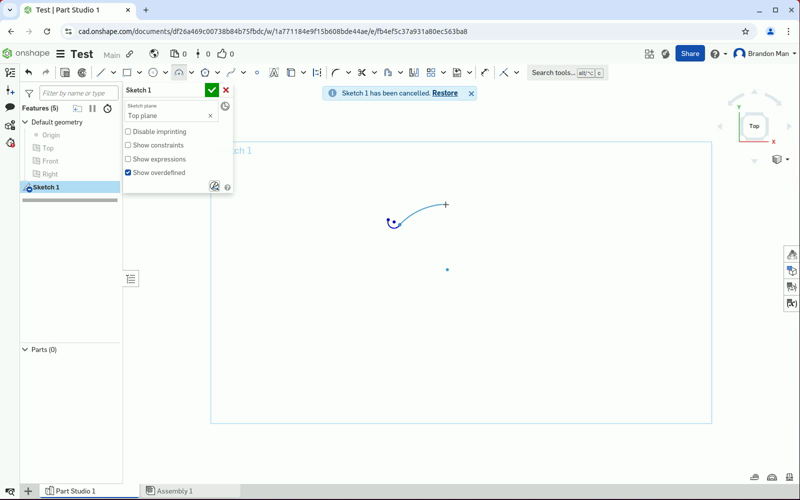
click(445, 204)
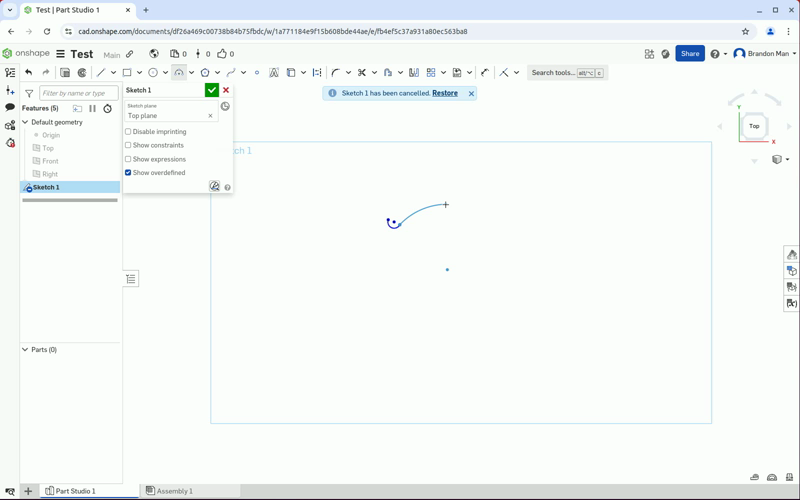
mouse_move(419, 207)
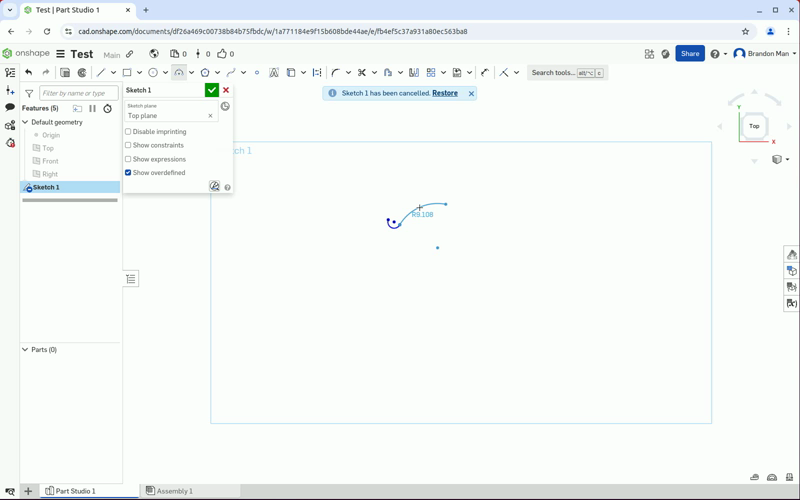
click(419, 207)
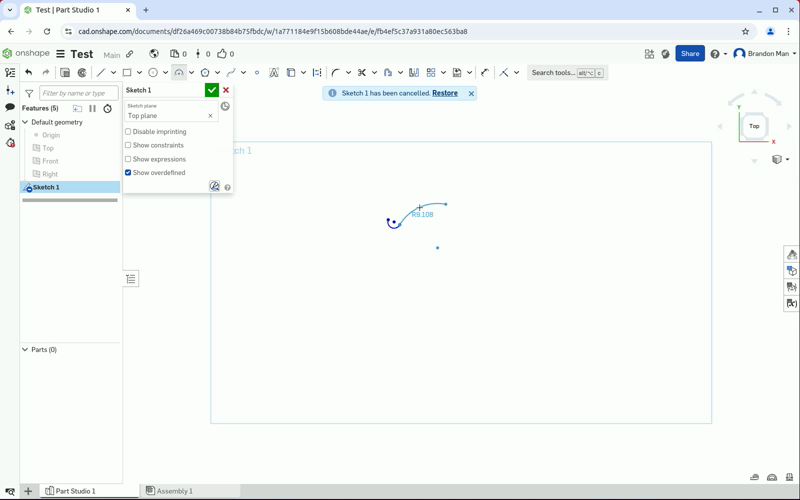
key_up(shift)
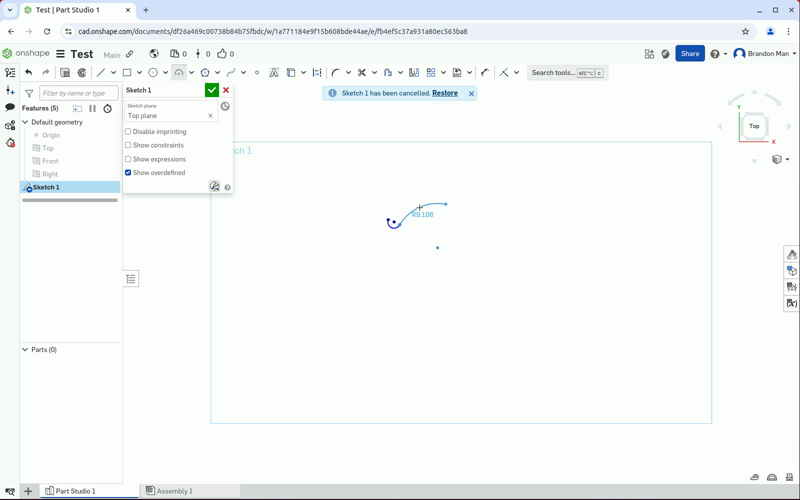
mouse_move(445, 204)
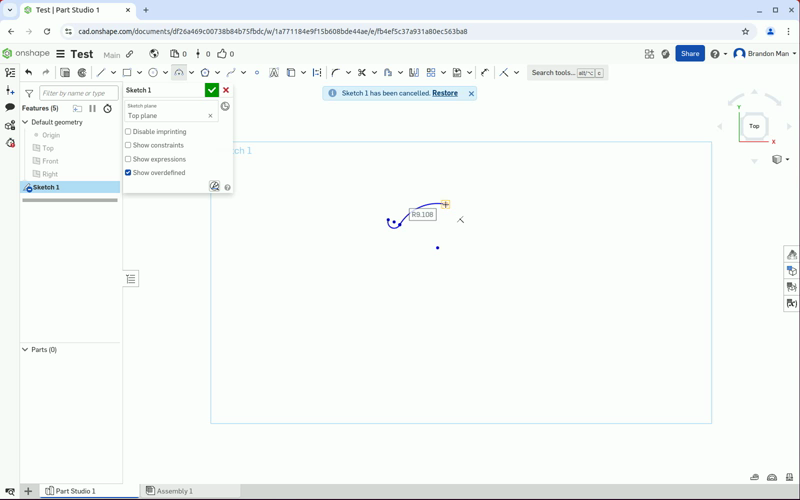
click(445, 204)
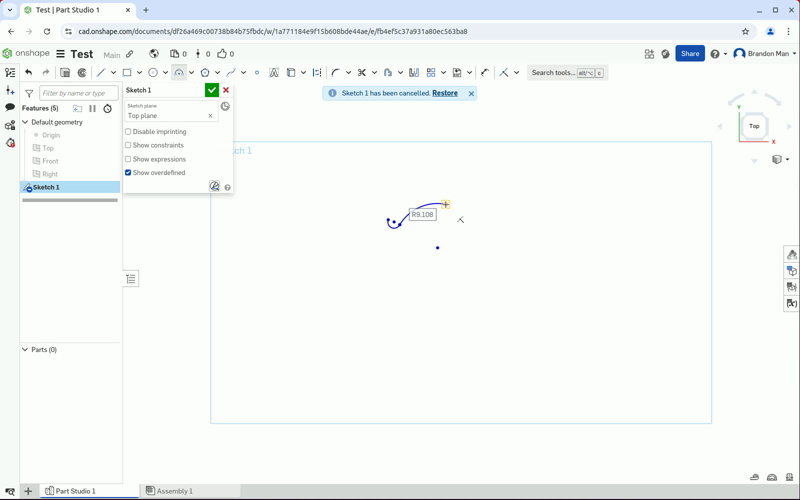
key_down(shift)
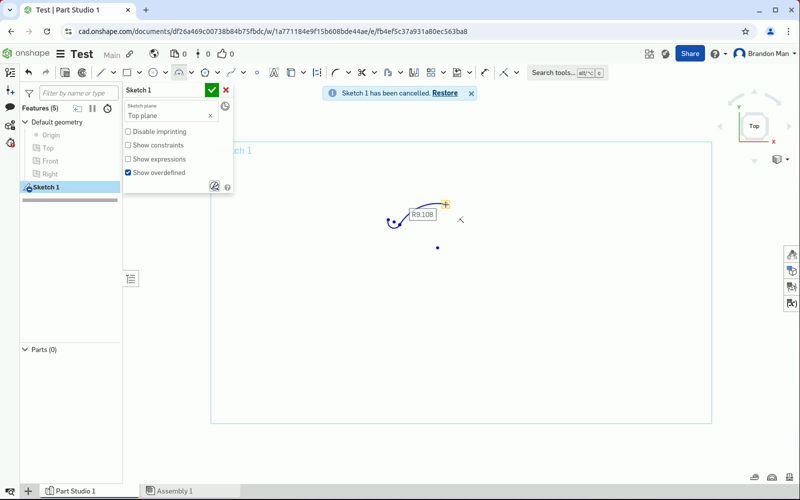
mouse_move(448, 239)
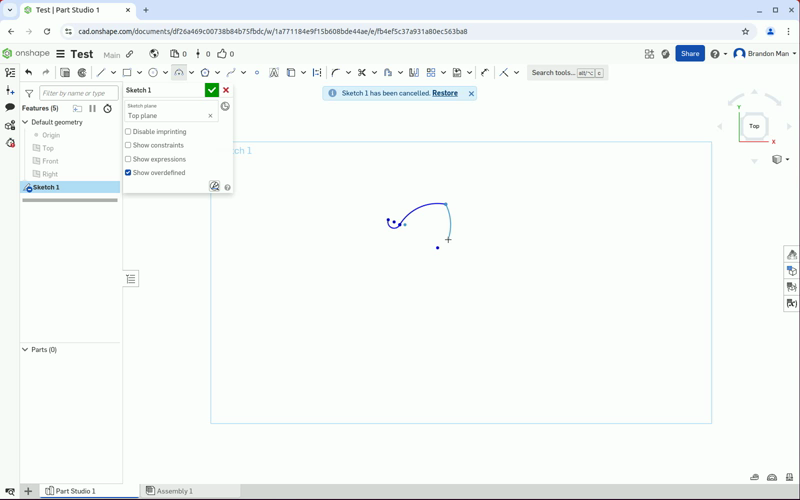
click(448, 239)
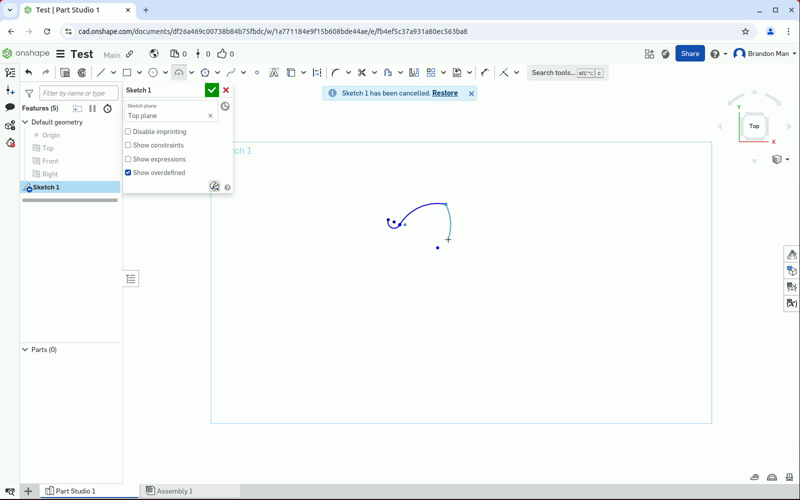
mouse_move(461, 220)
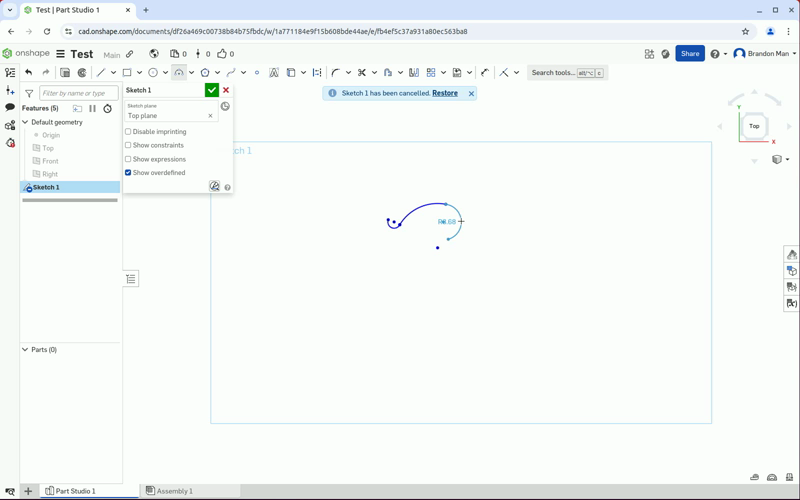
click(461, 220)
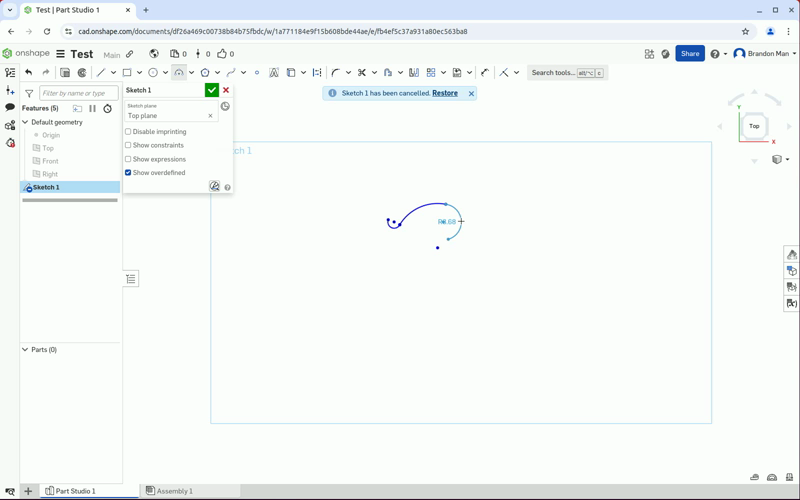
key_up(shift)
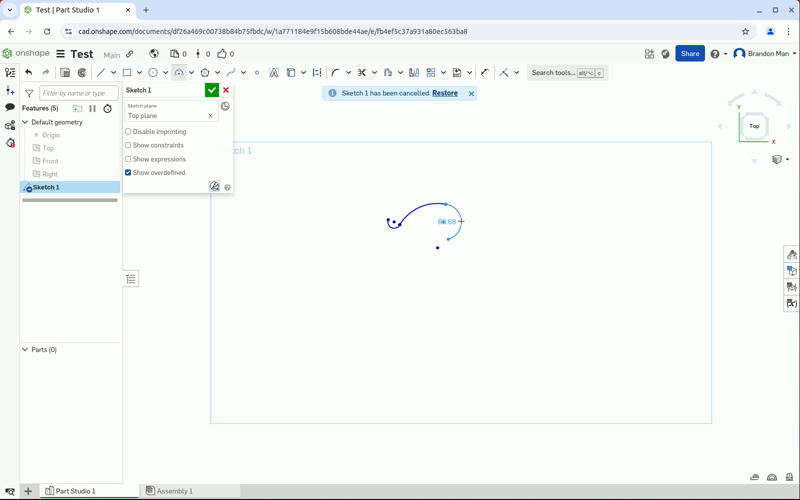
mouse_move(448, 239)
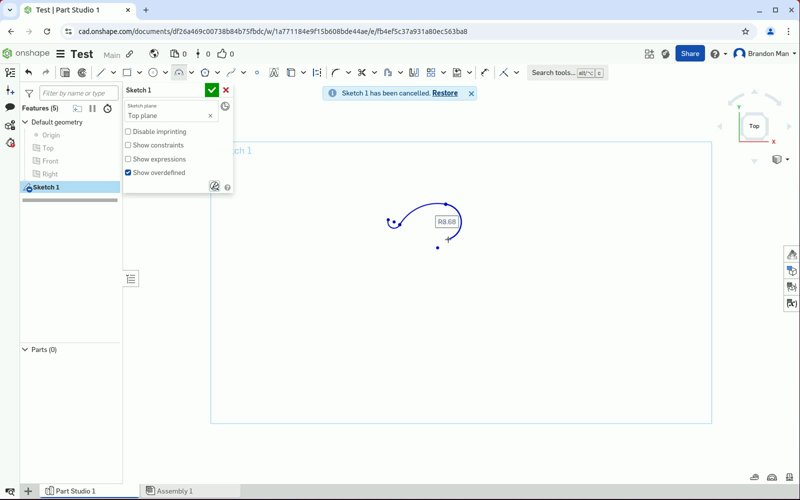
click(448, 239)
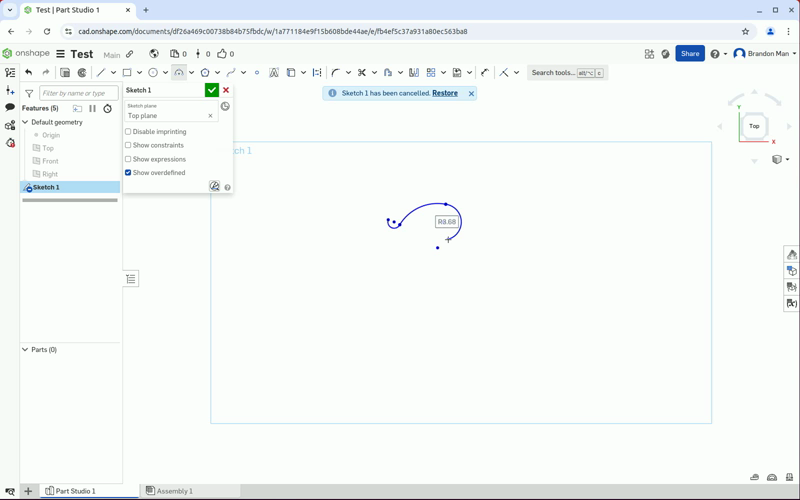
key_down(shift)
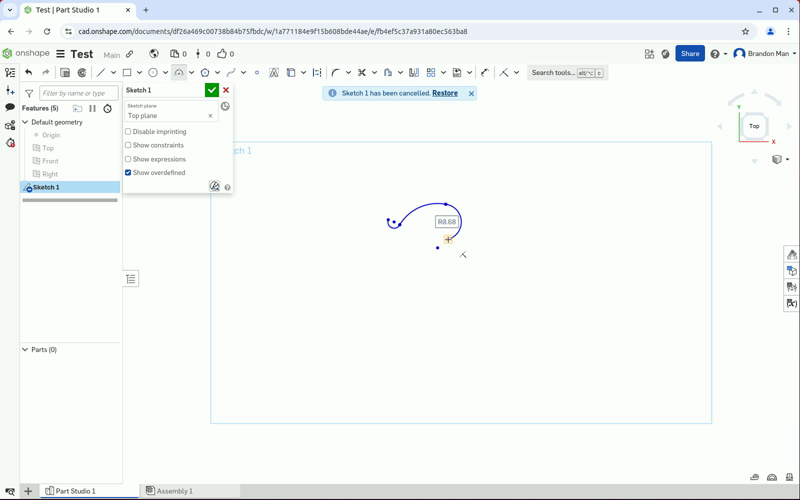
mouse_move(498, 256)
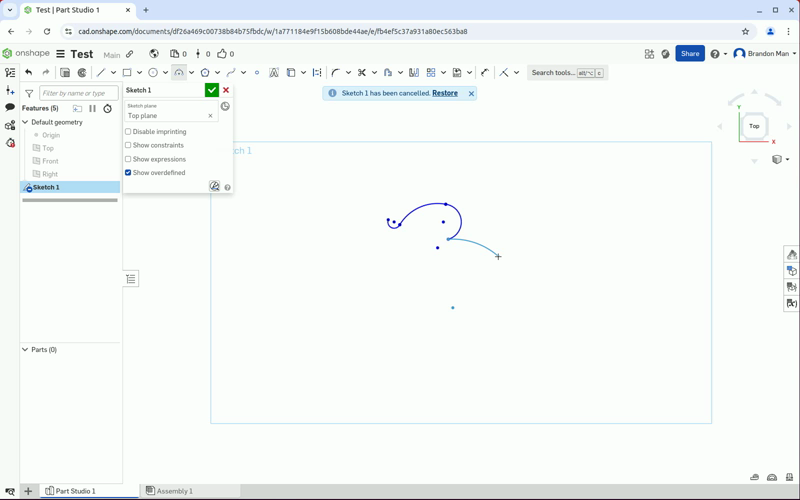
click(498, 256)
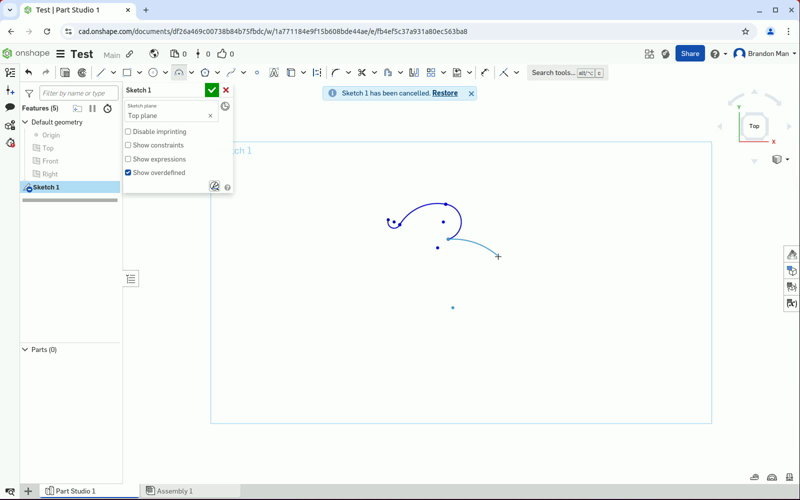
mouse_move(475, 239)
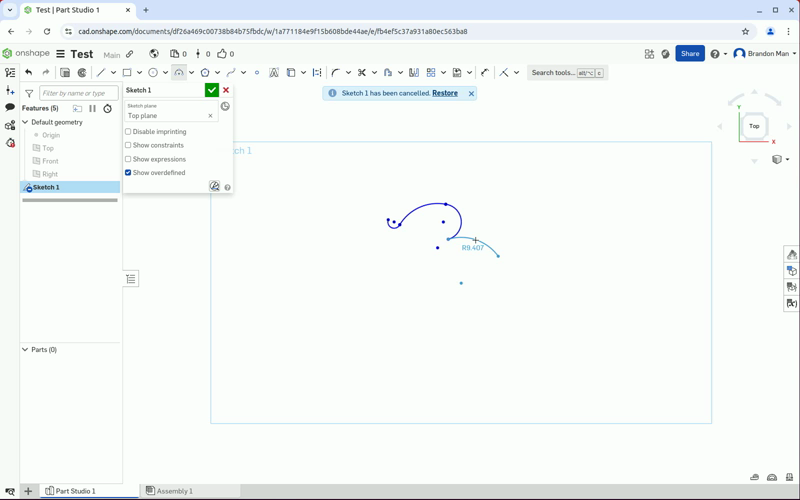
click(475, 239)
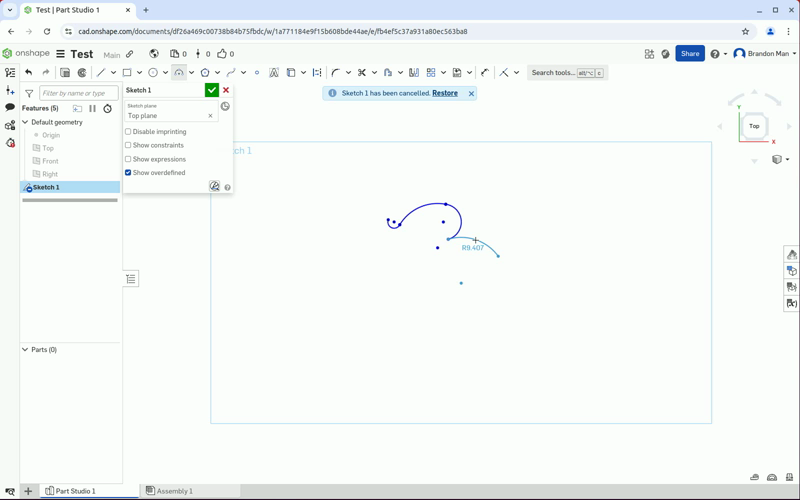
key_up(shift)
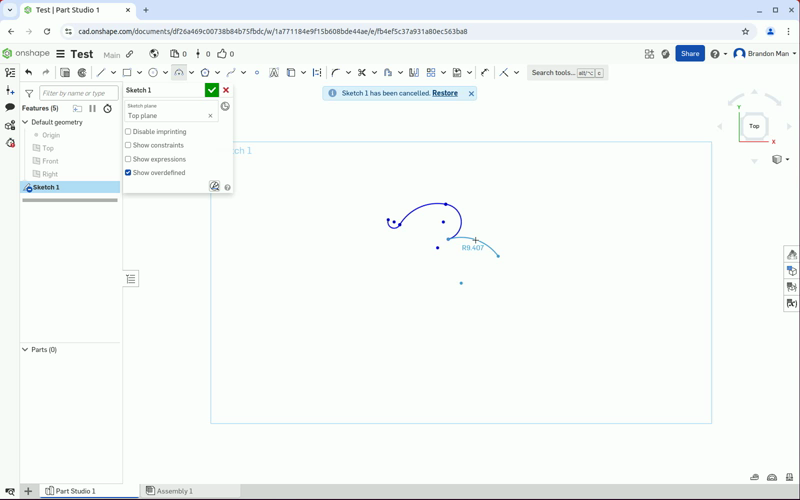
mouse_move(498, 256)
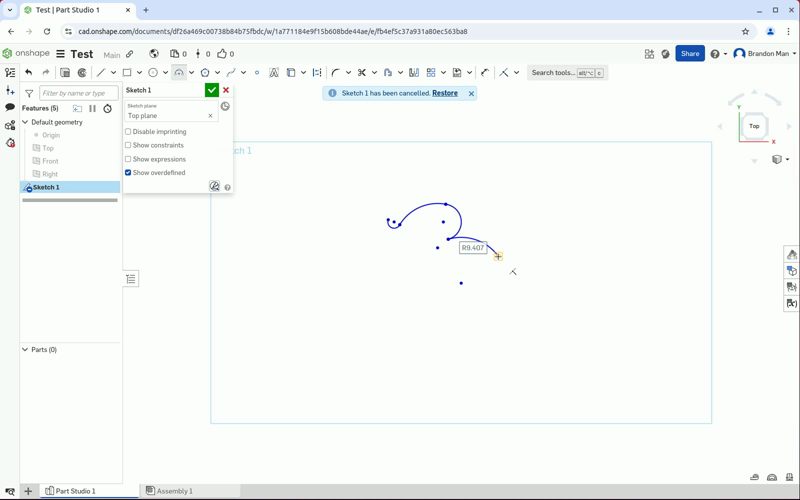
click(498, 256)
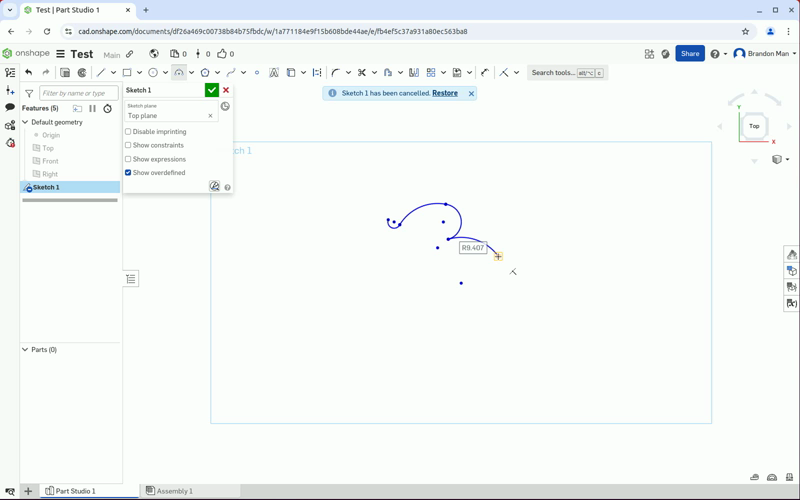
key_down(shift)
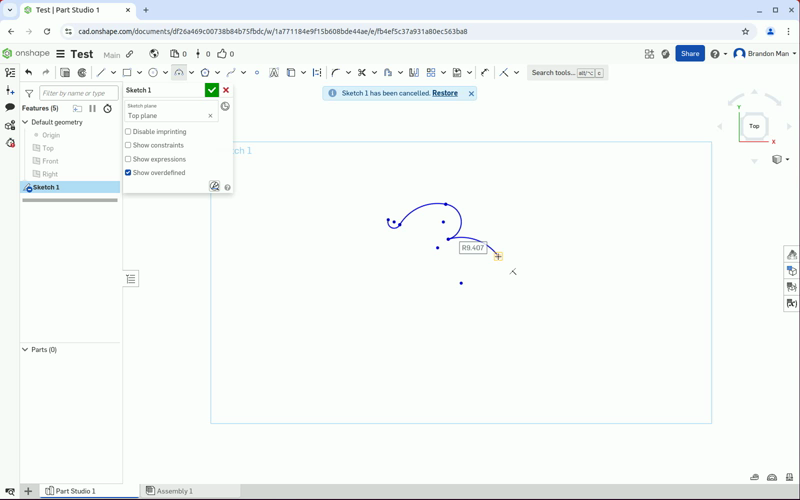
mouse_move(503, 222)
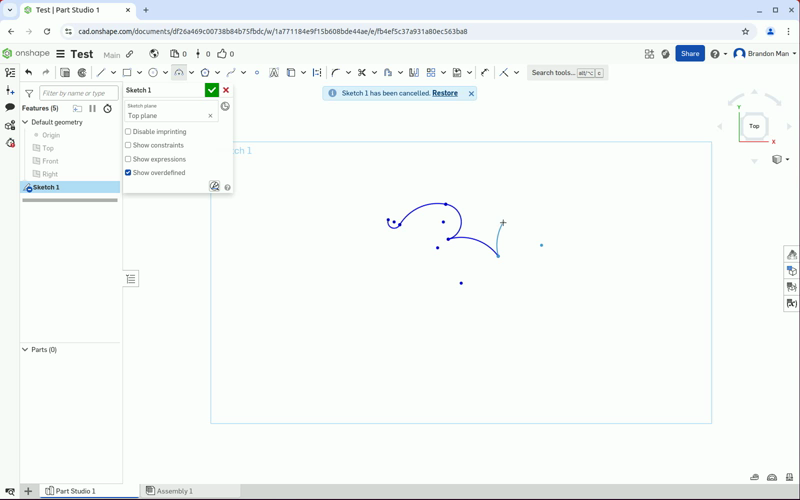
click(503, 222)
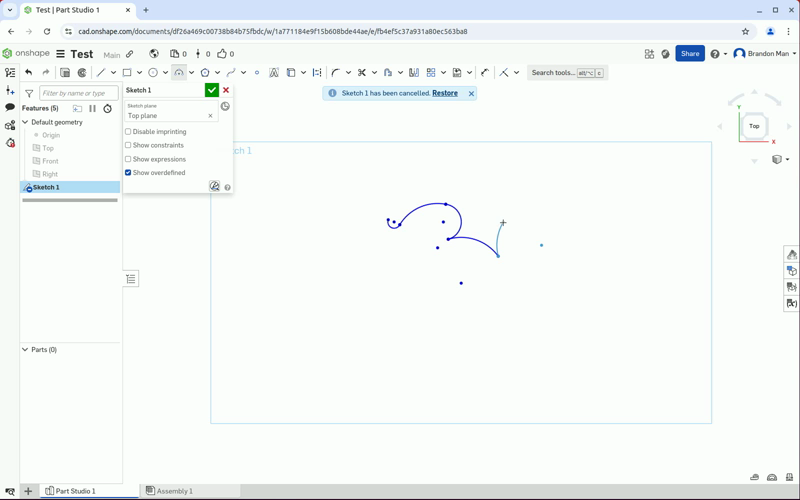
mouse_move(493, 238)
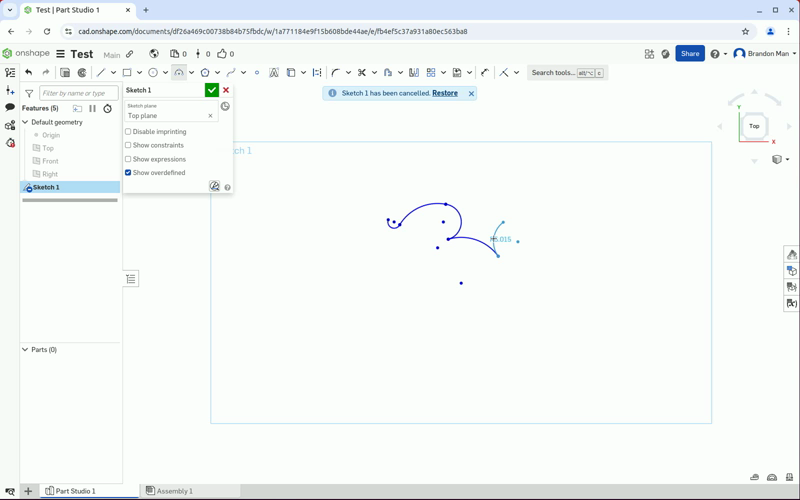
click(493, 238)
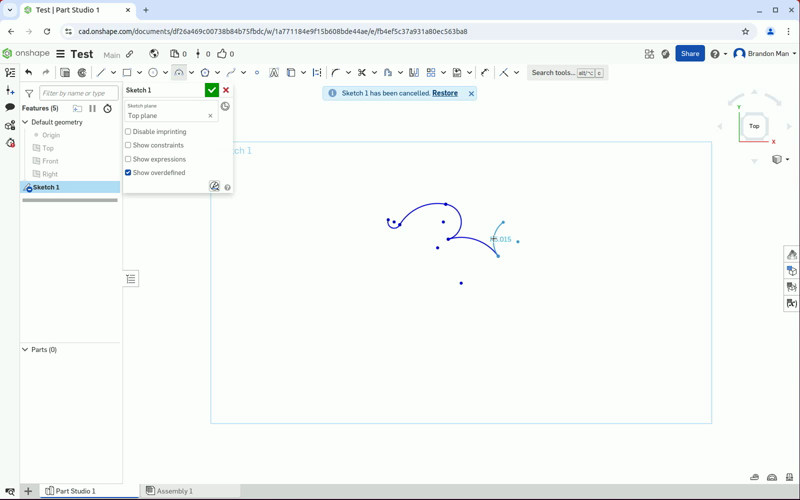
key_up(shift)
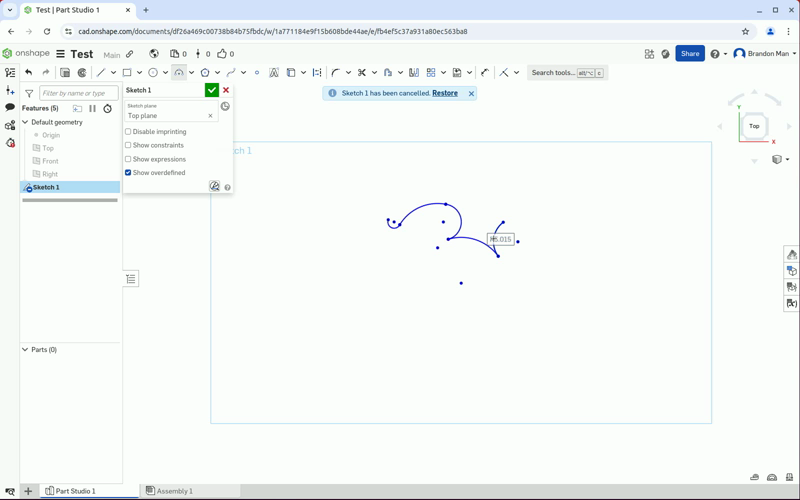
mouse_move(503, 222)
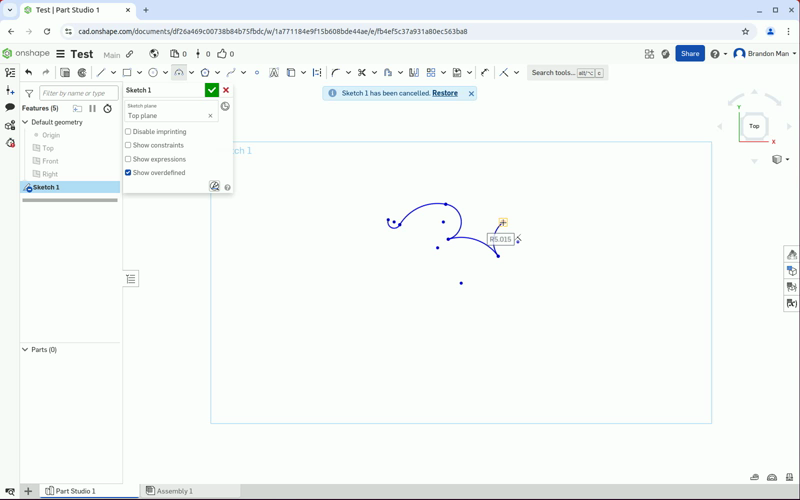
click(503, 222)
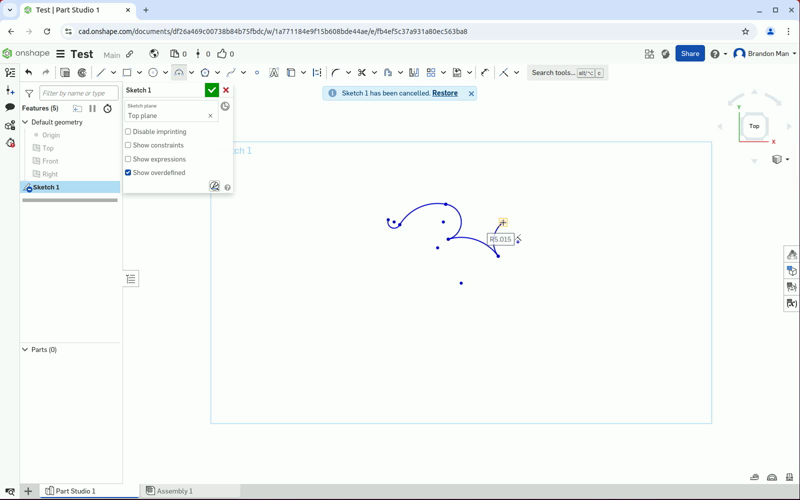
key_down(shift)
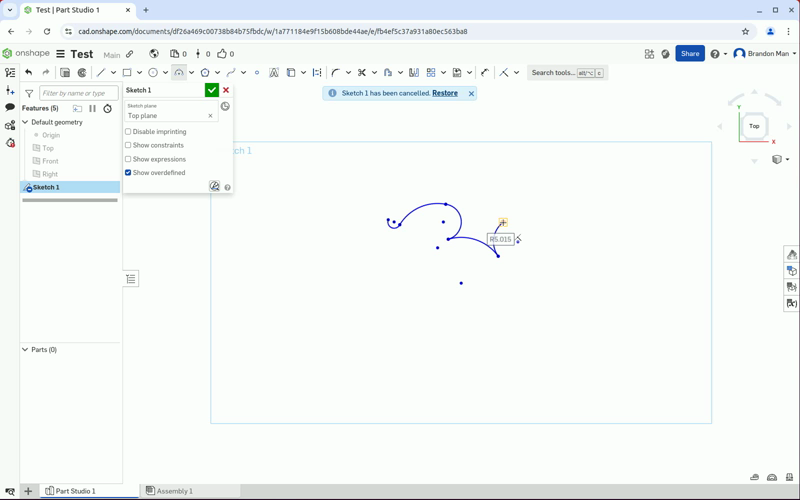
mouse_move(499, 180)
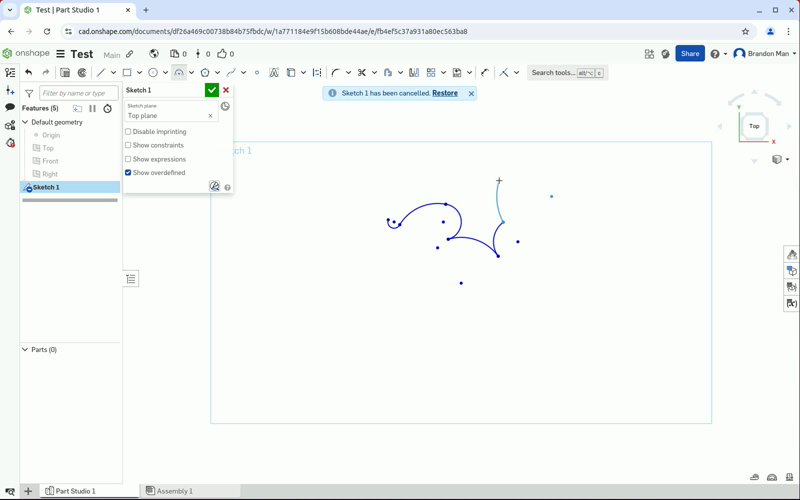
click(499, 180)
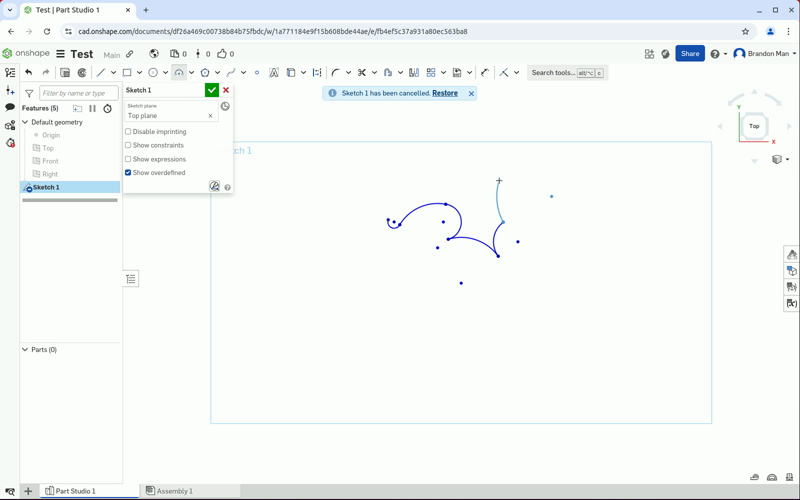
mouse_move(512, 200)
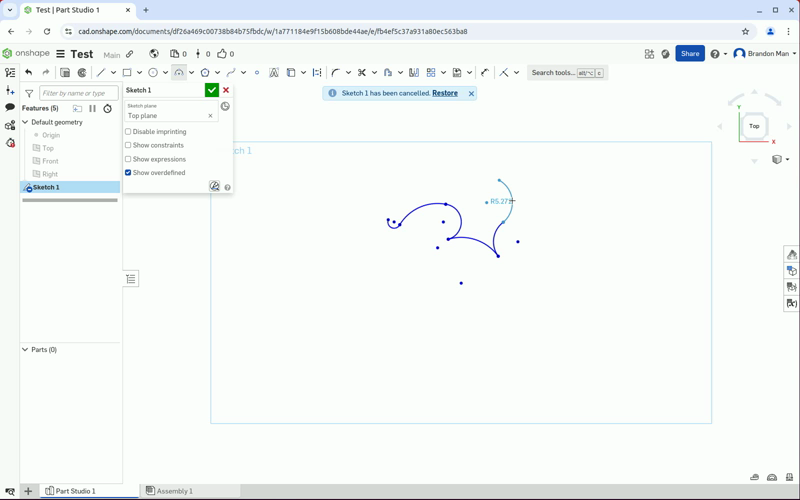
click(512, 200)
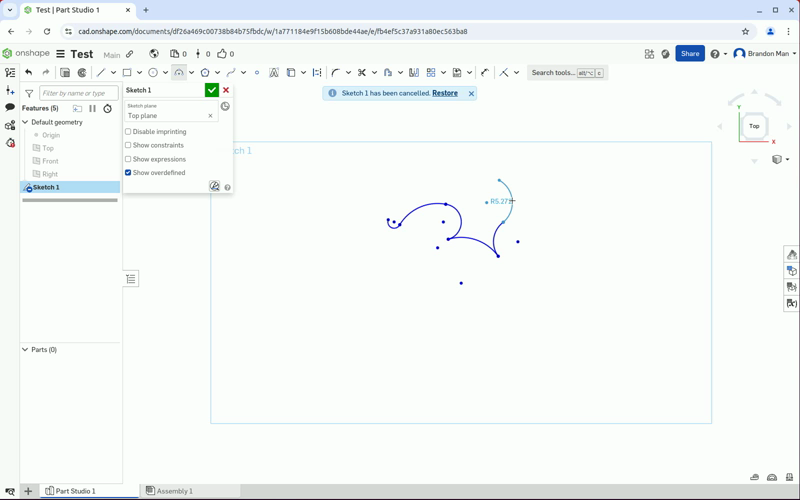
key_up(shift)
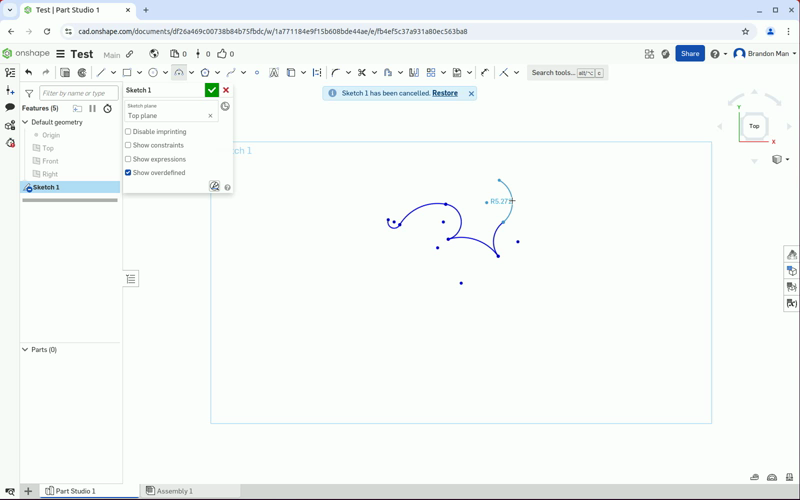
mouse_move(499, 180)
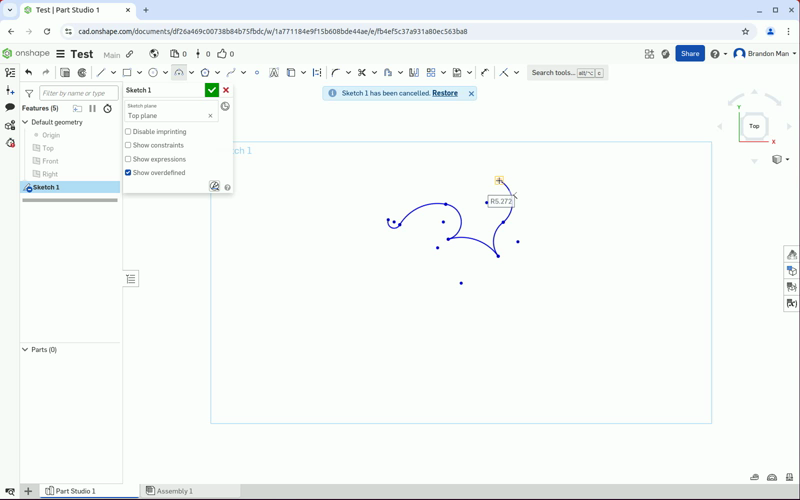
click(499, 180)
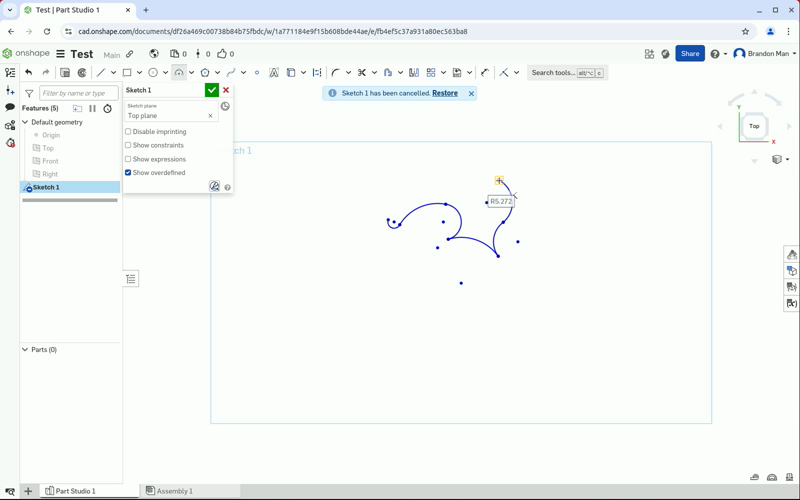
mouse_move(388, 219)
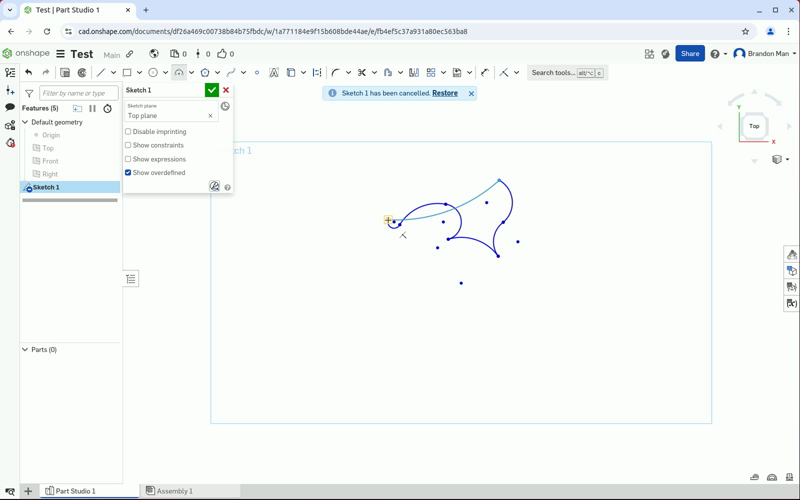
click(388, 219)
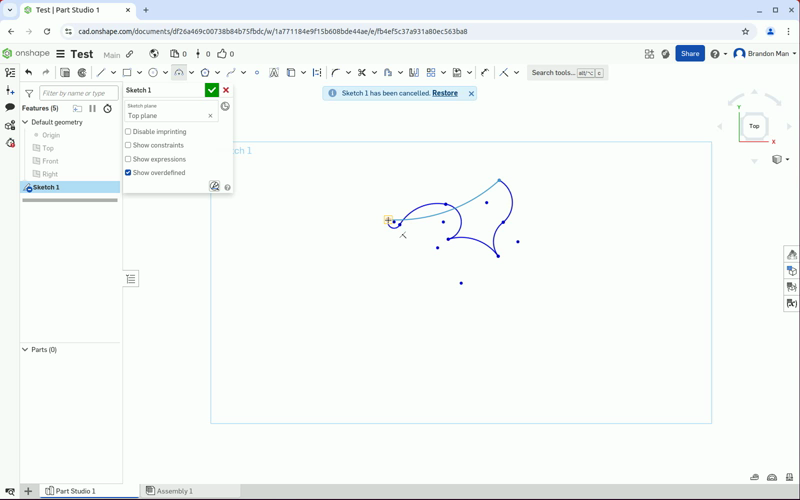
key_down(shift)
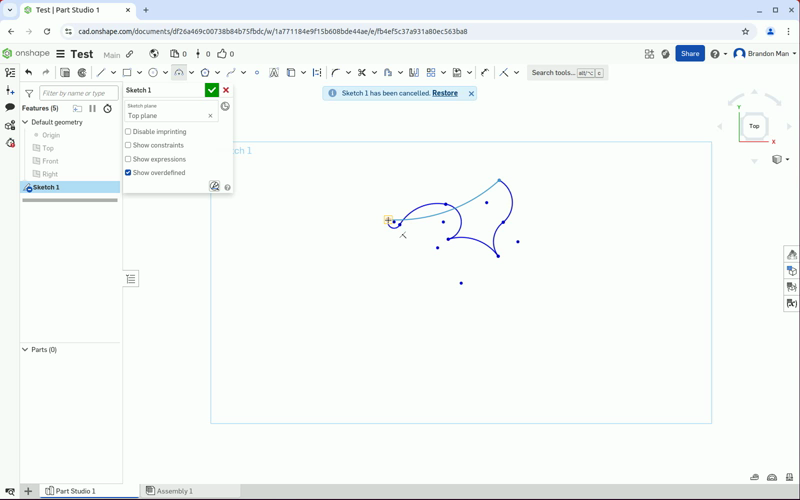
mouse_move(434, 174)
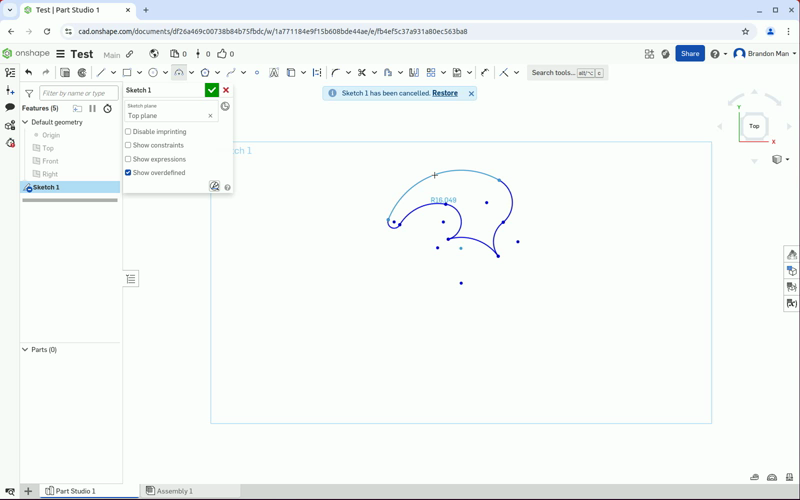
click(434, 174)
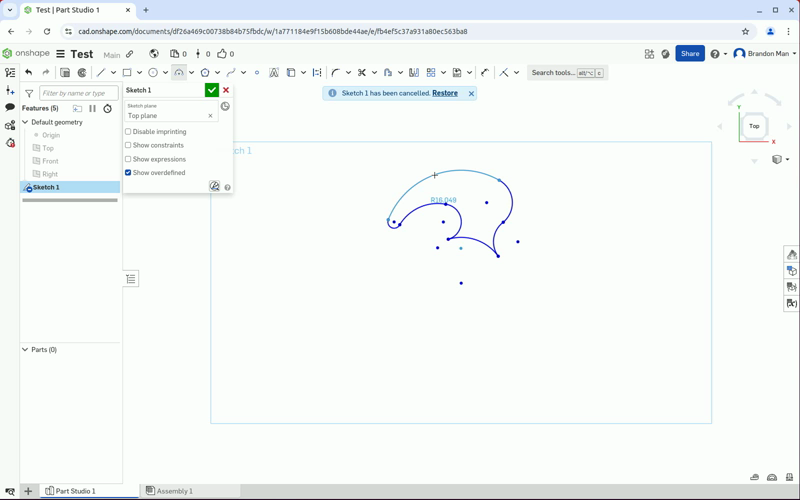
key_up(shift)
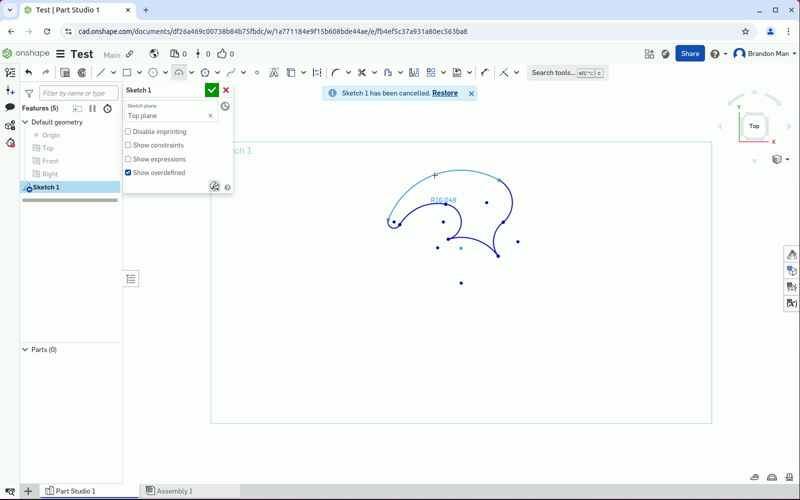
key(esc)
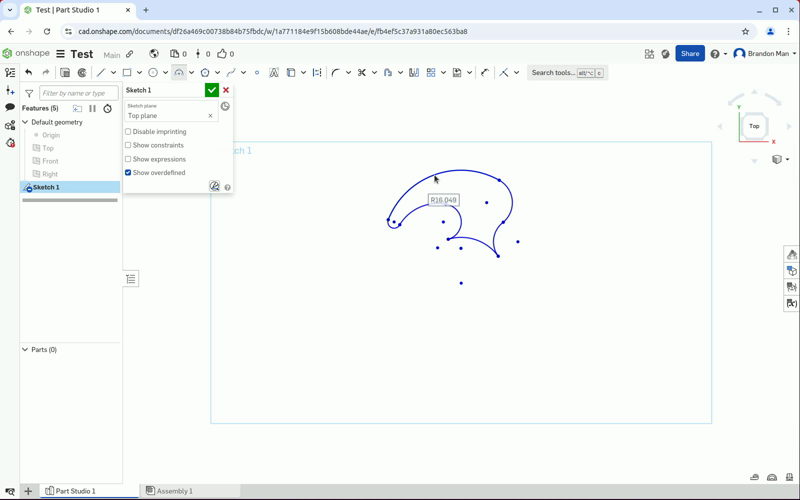
mouse_move(467, 213)
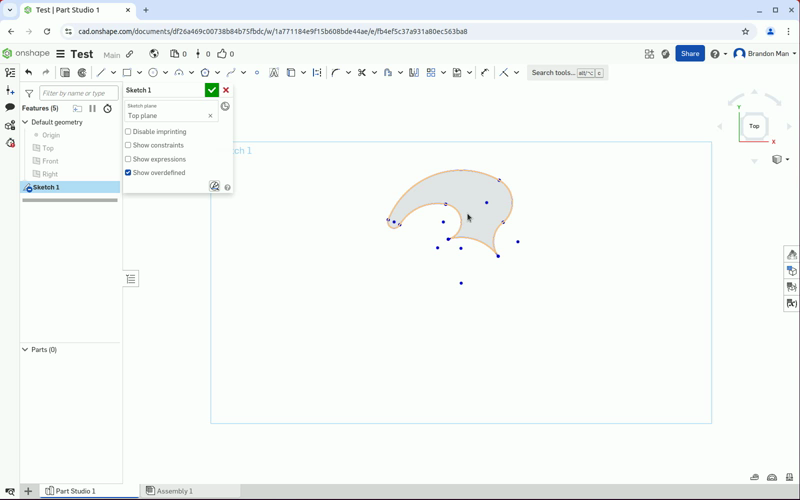
click(467, 213)
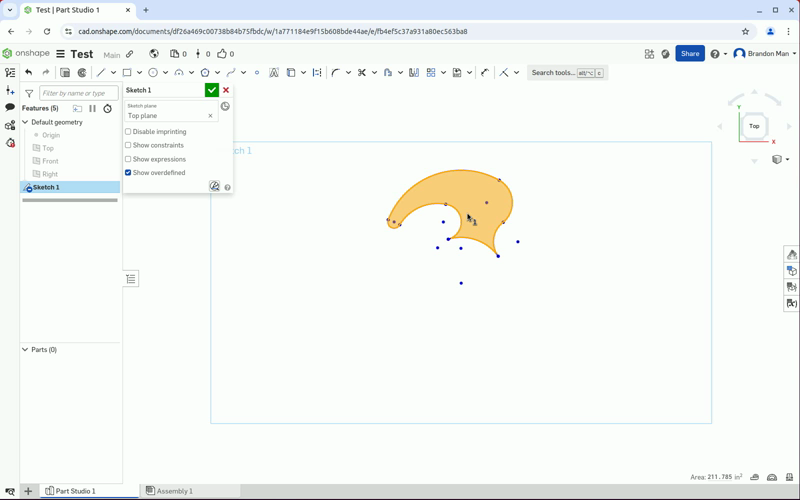
mouse_move(73, 352)
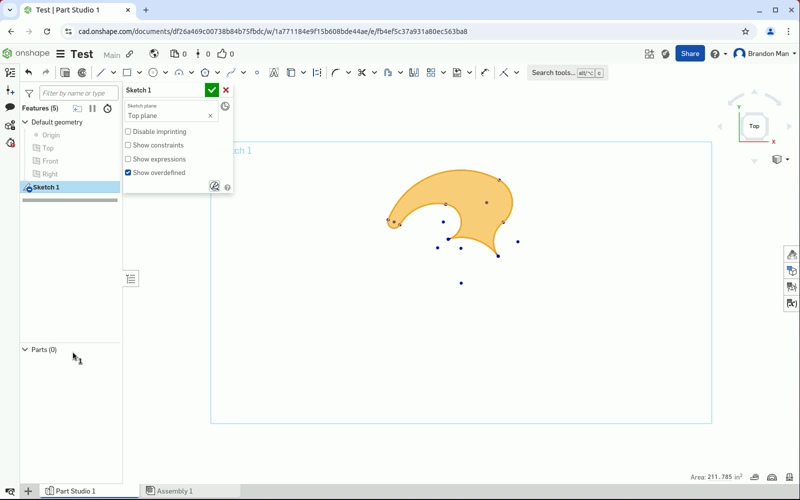
key(shift+y)
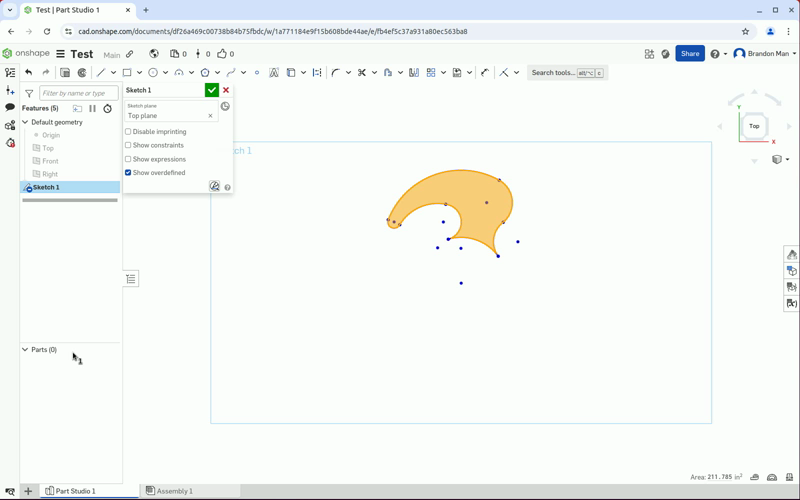
key(shift+e)
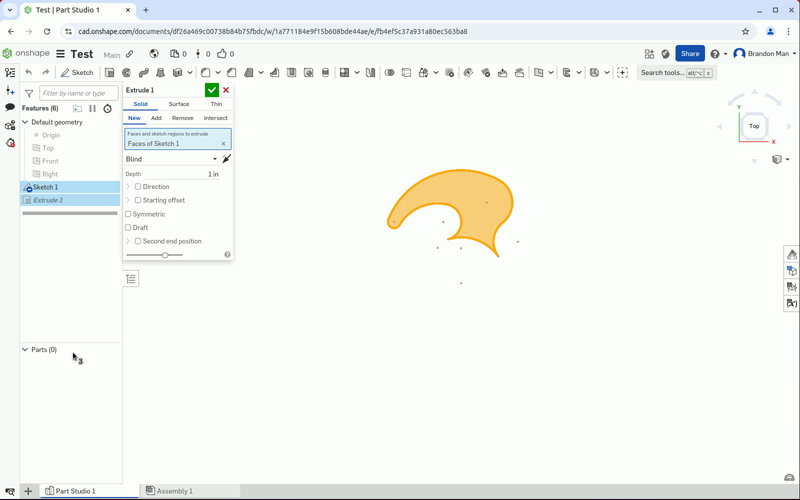
mouse_move(143, 106)
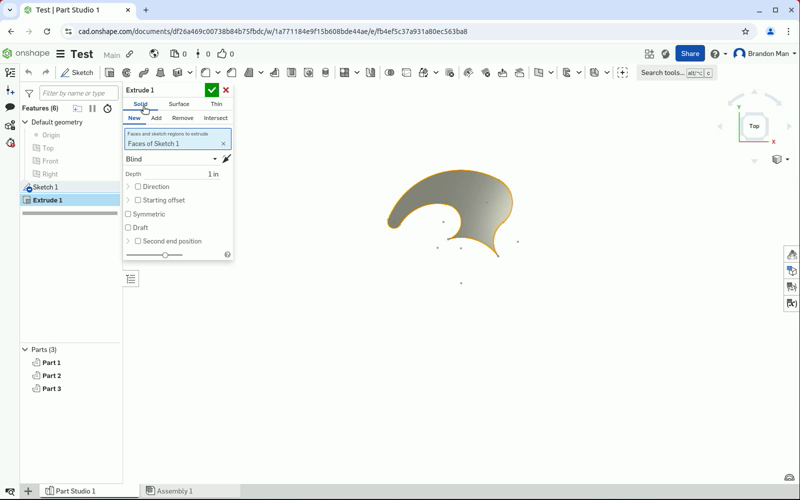
click(143, 106)
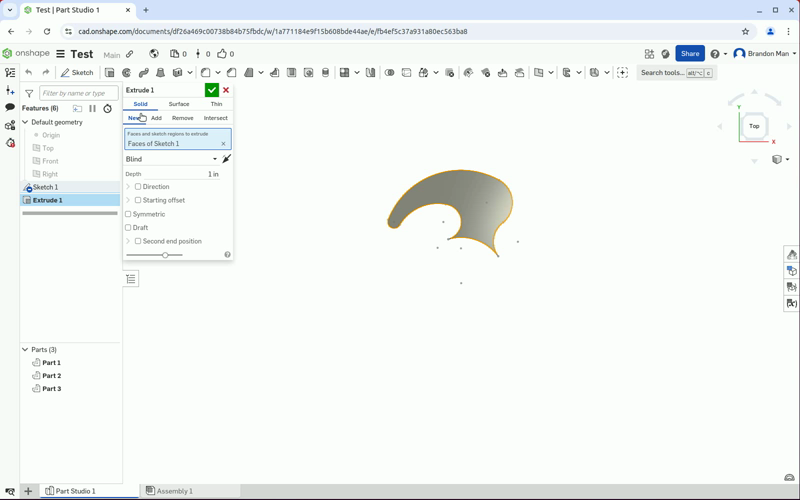
mouse_move(137, 120)
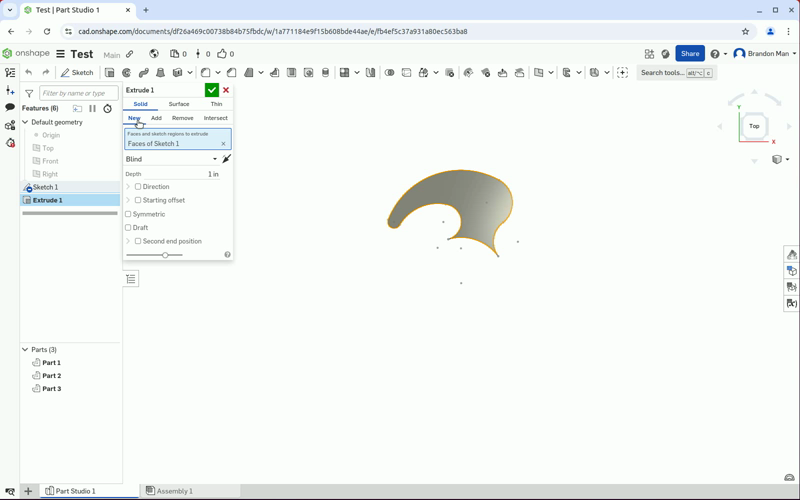
click(137, 120)
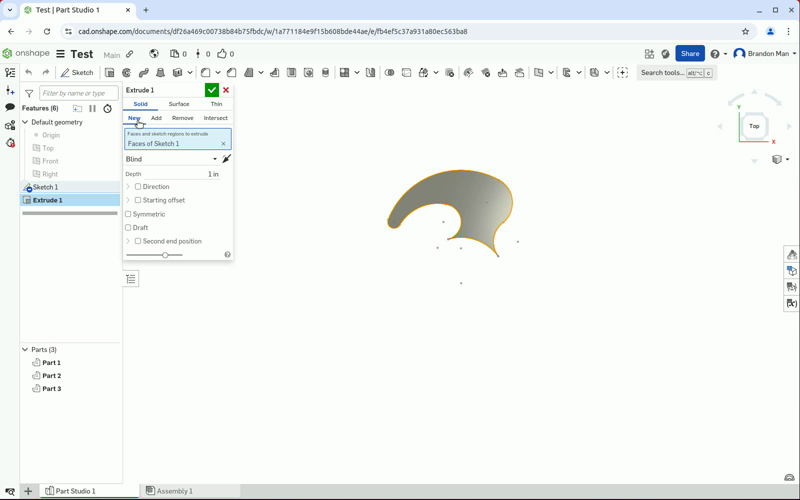
key(tab, 4)
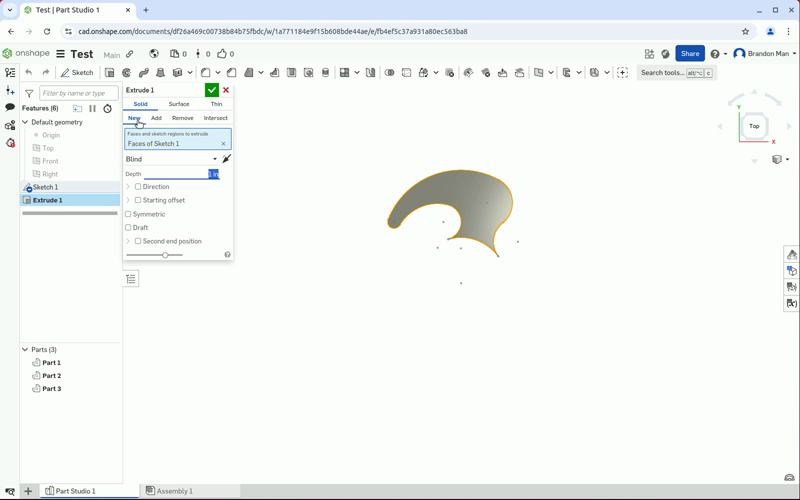
text(4.574)
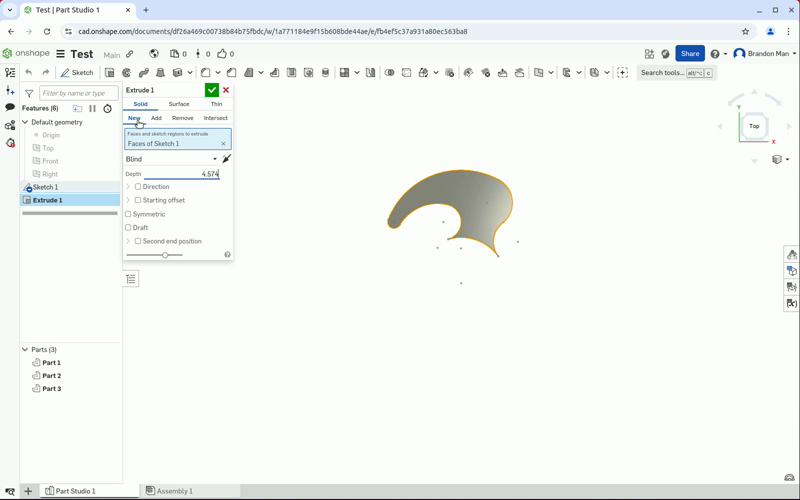
key(enter)
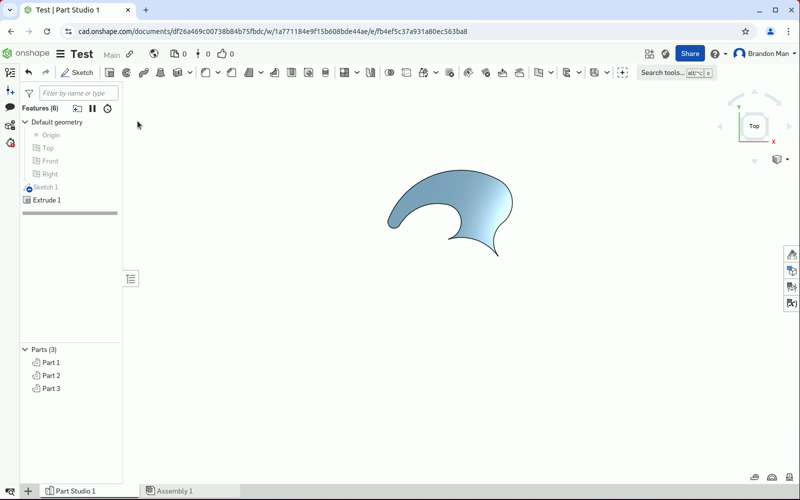
key(shift+h)
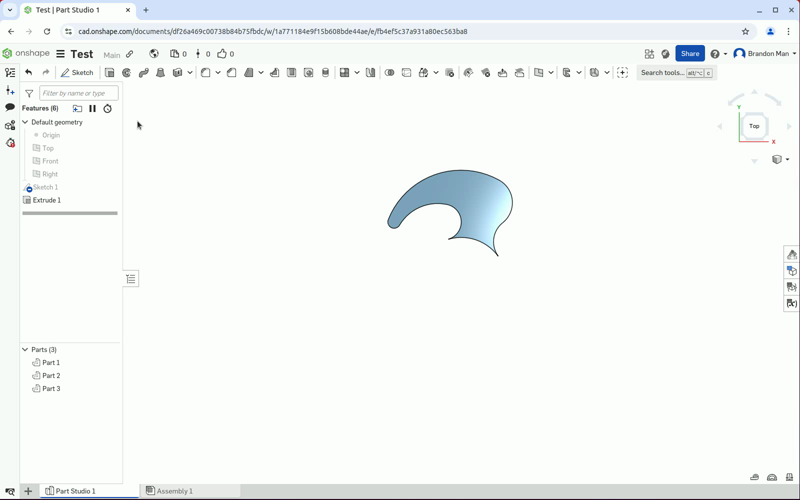
key(shift+h)
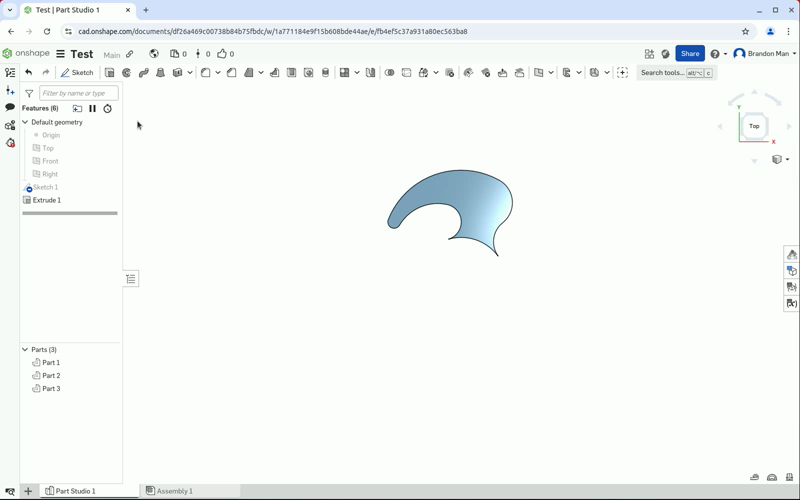
mouse_move(73, 189)
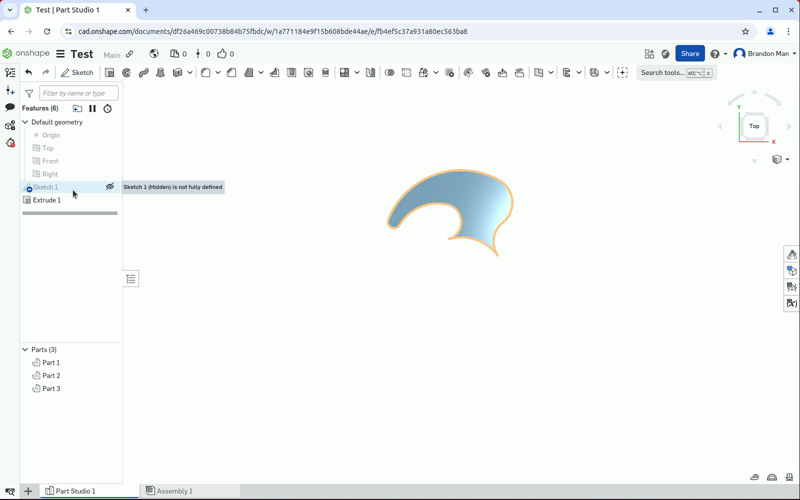
click(73, 189)
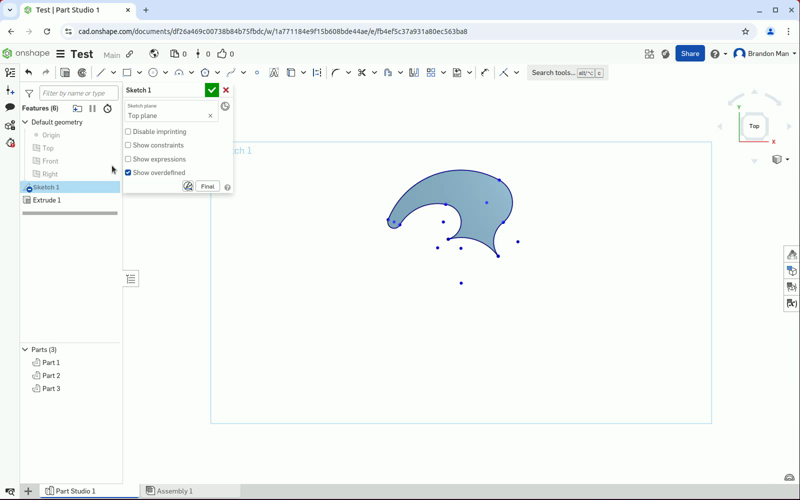
mouse_move(229, 92)
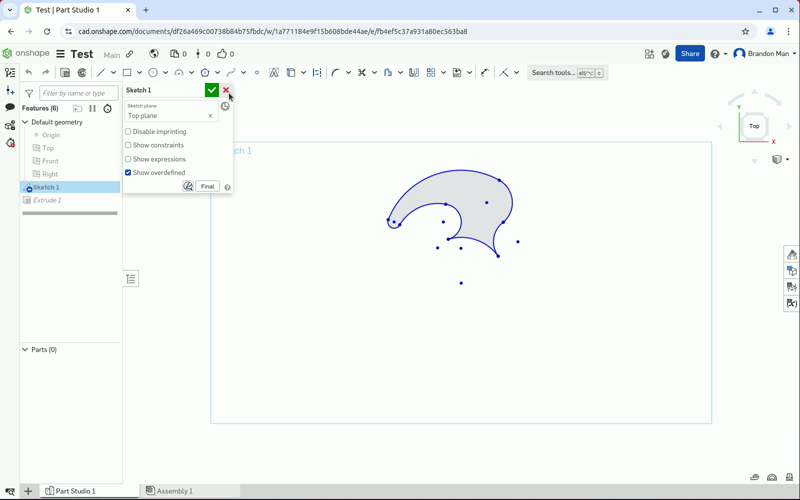
click(229, 92)
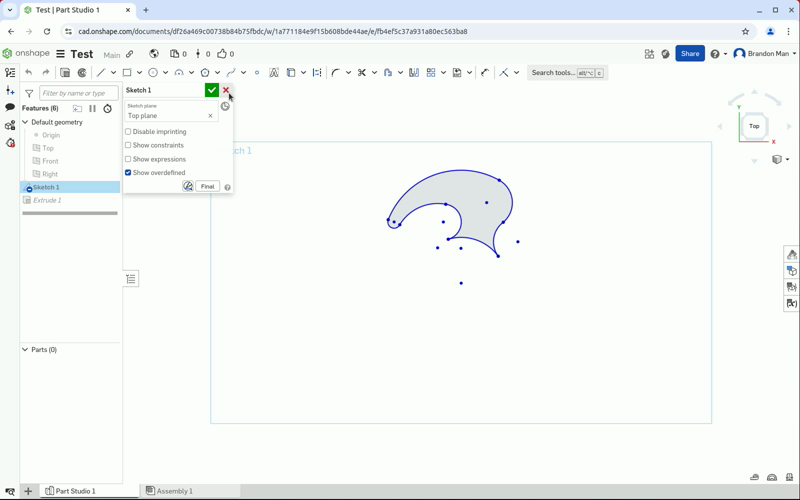
key(shift+s)
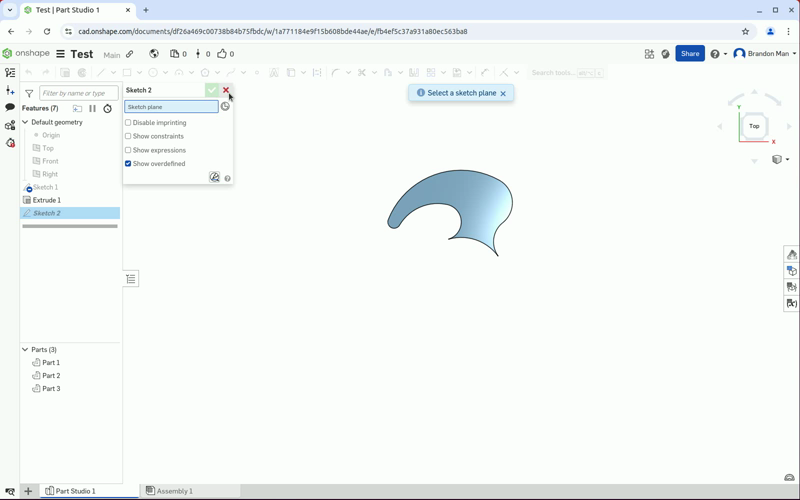
mouse_move(73, 150)
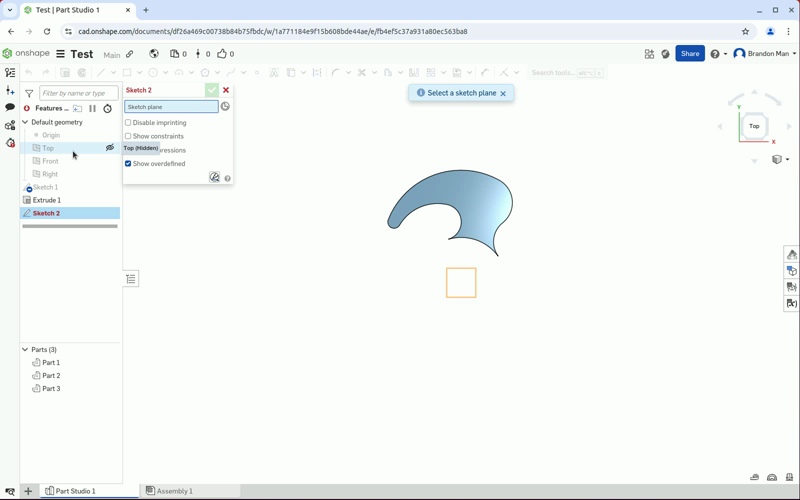
click(73, 150)
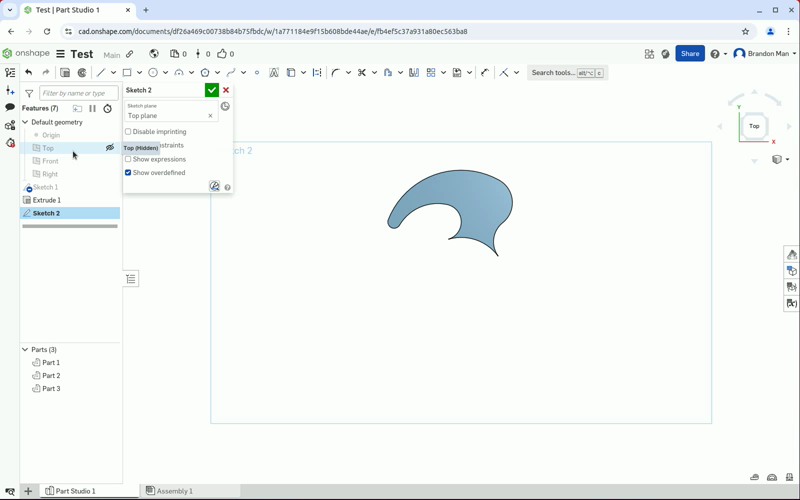
mouse_move(73, 352)
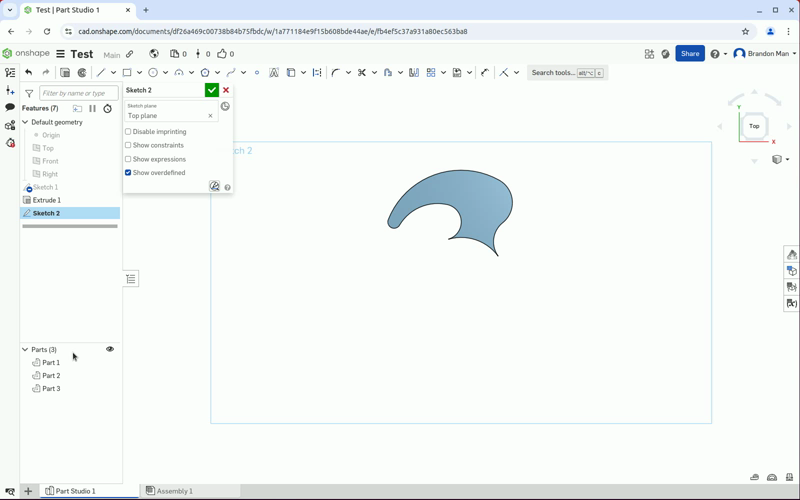
key(y)
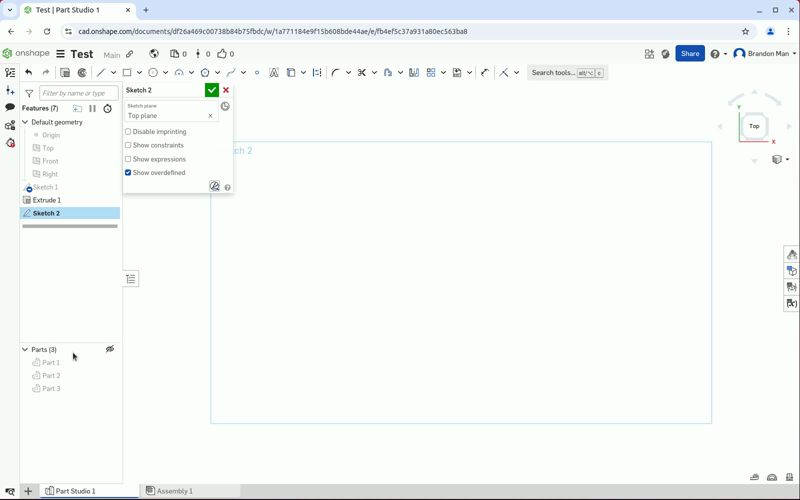
key(c)
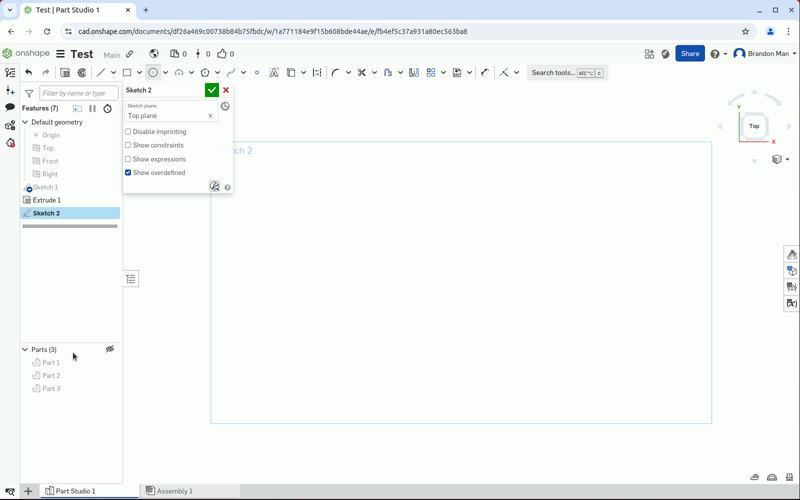
key_down(shift)
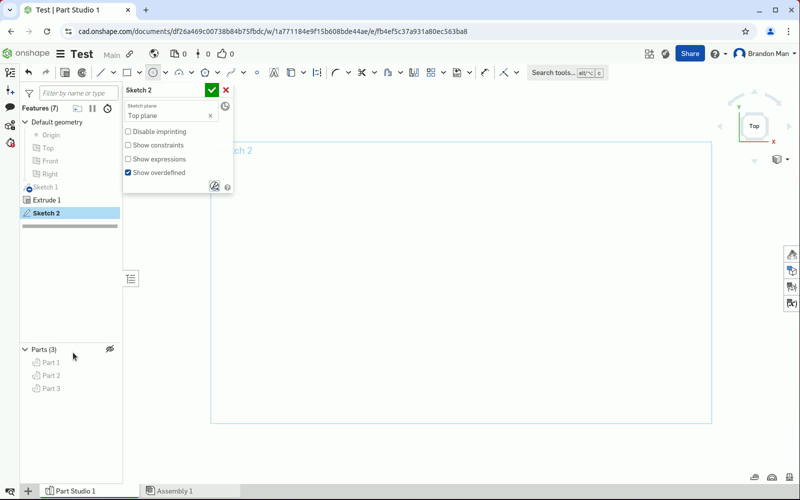
mouse_move(461, 282)
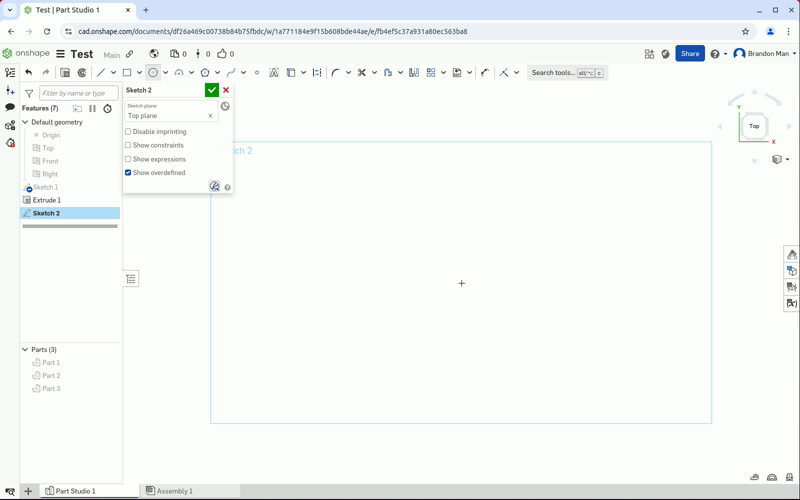
click(461, 282)
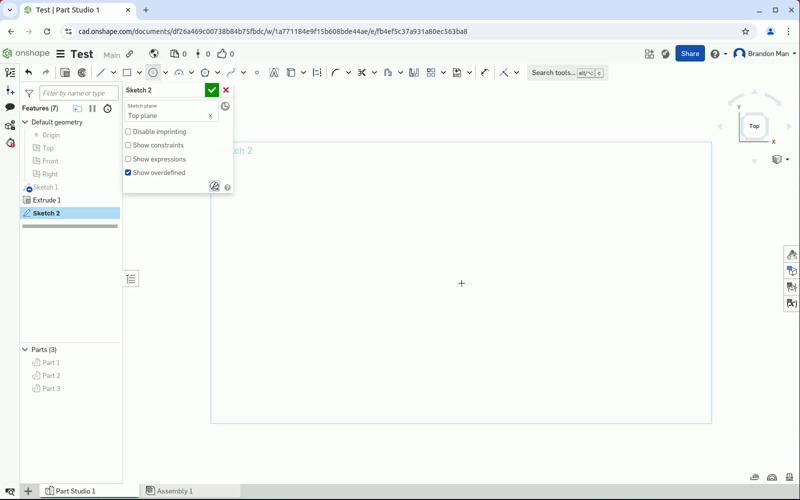
key_up(shift)
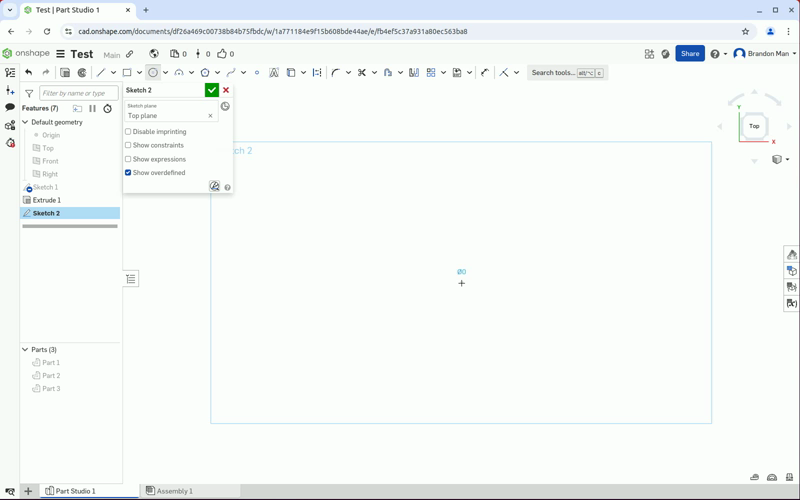
mouse_move(507, 282)
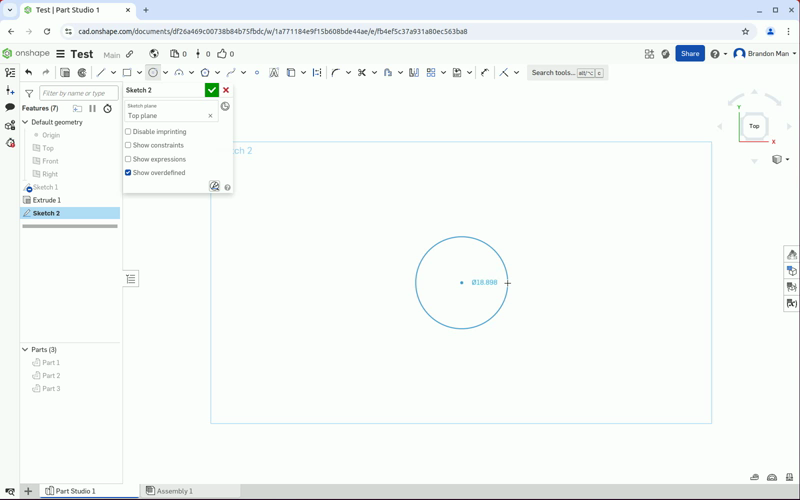
click(507, 282)
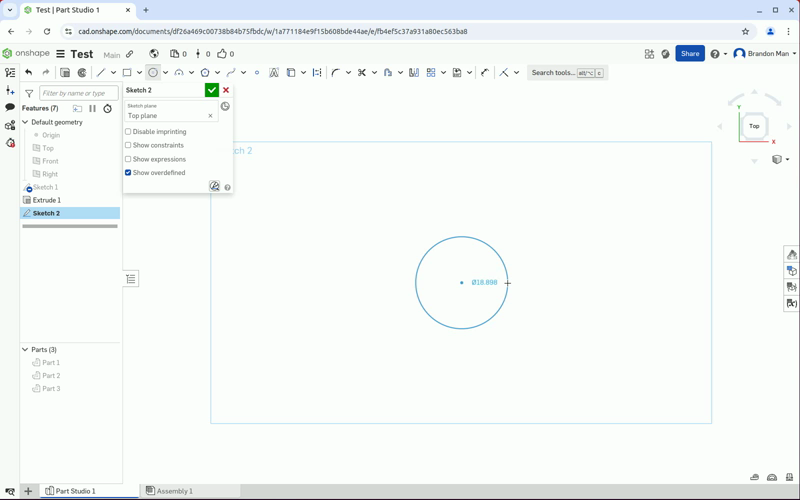
key(esc)
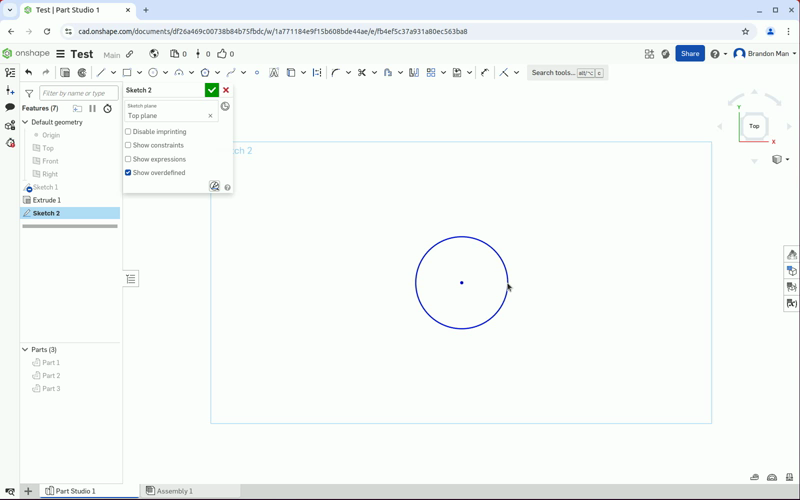
key(c)
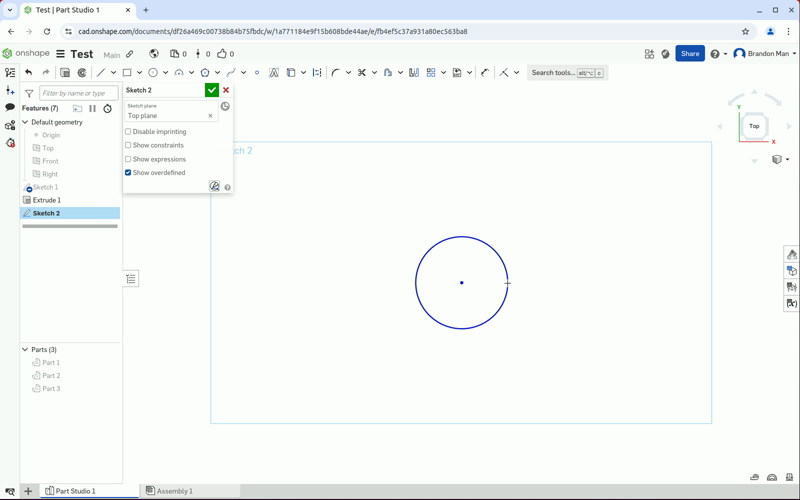
key_down(shift)
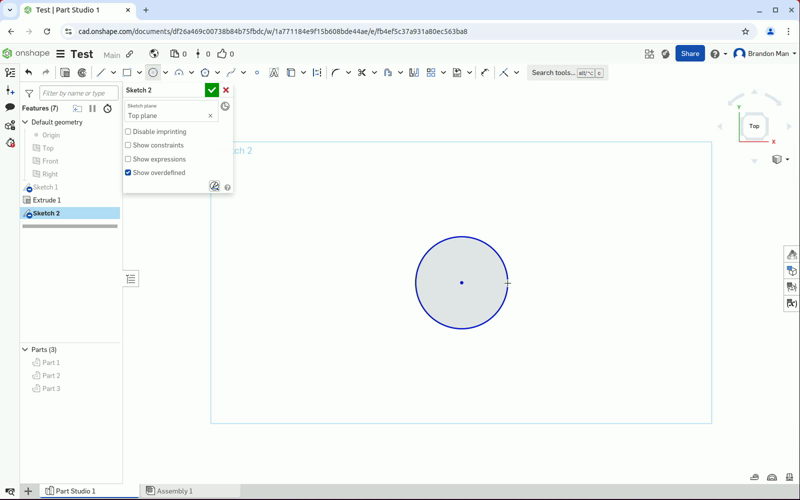
mouse_move(461, 282)
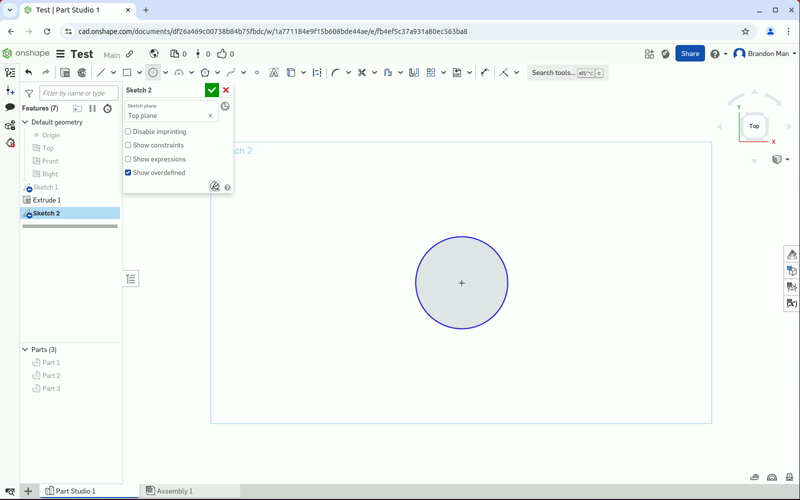
click(461, 282)
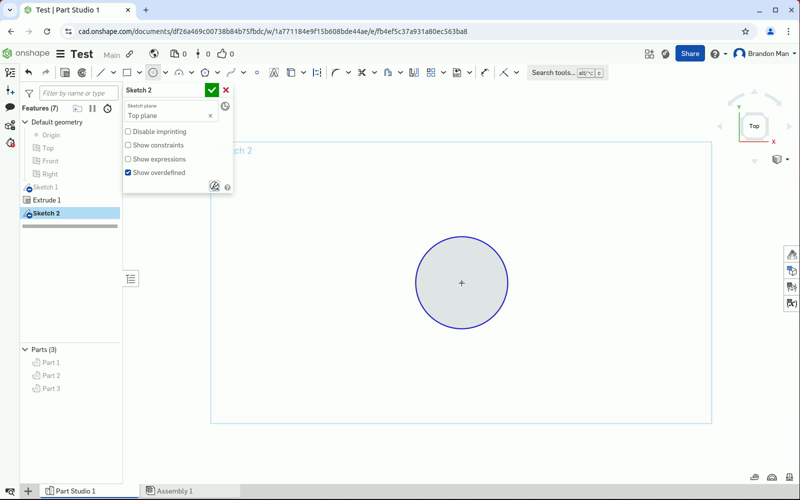
key_up(shift)
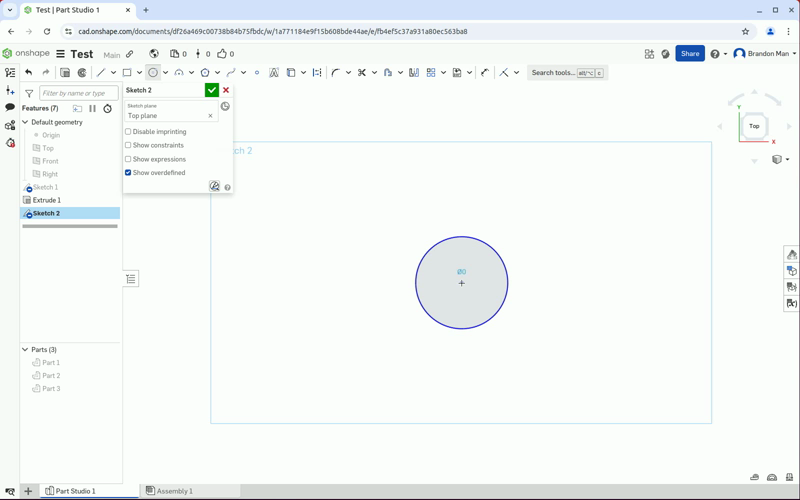
mouse_move(497, 282)
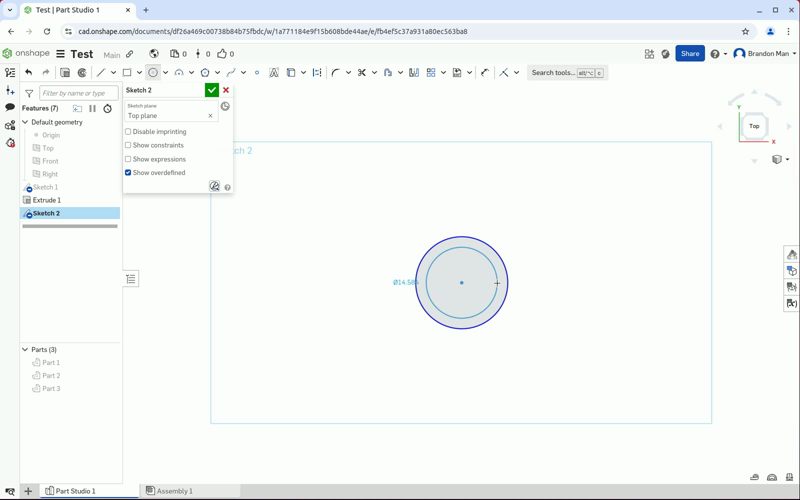
click(497, 282)
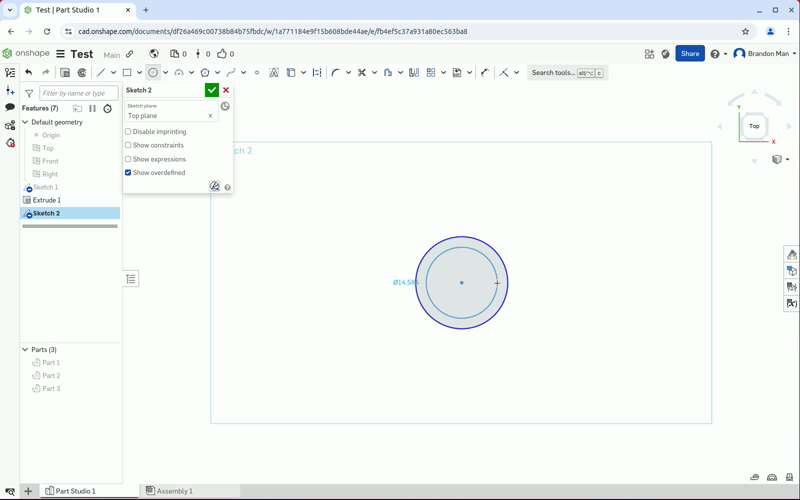
key(esc)
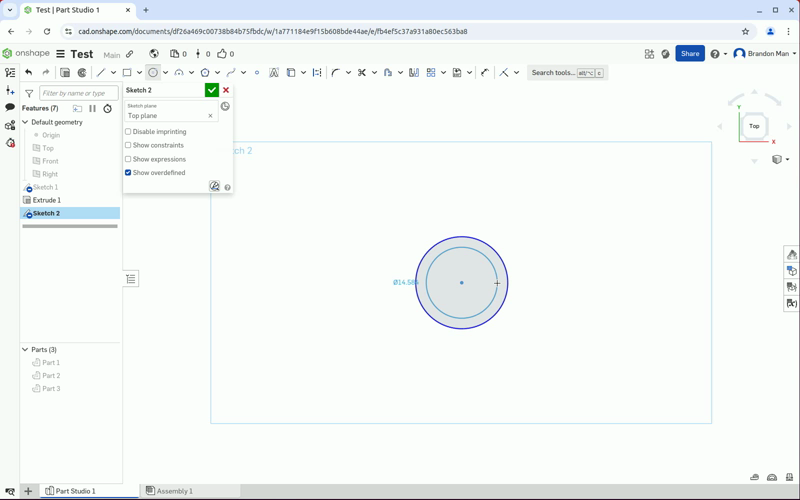
mouse_move(450, 246)
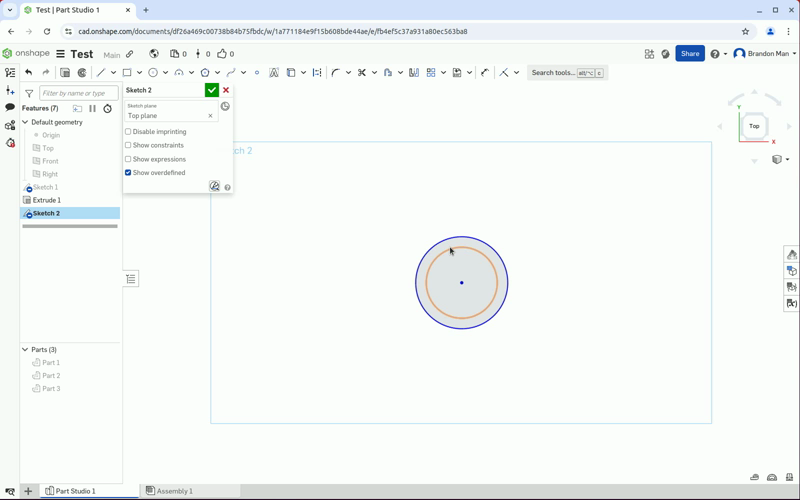
click(450, 246)
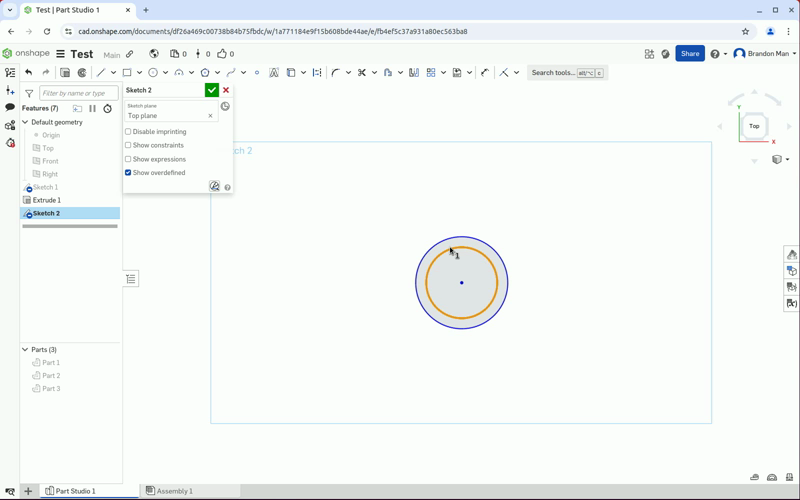
mouse_move(73, 352)
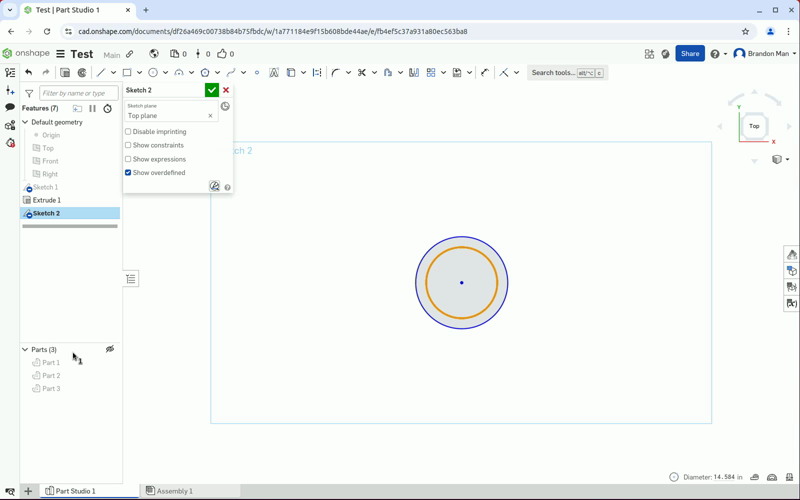
key(shift+y)
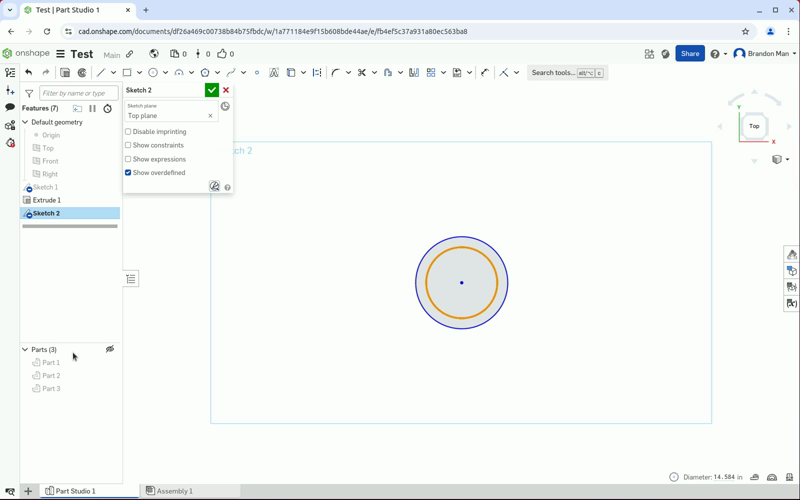
key(shift+e)
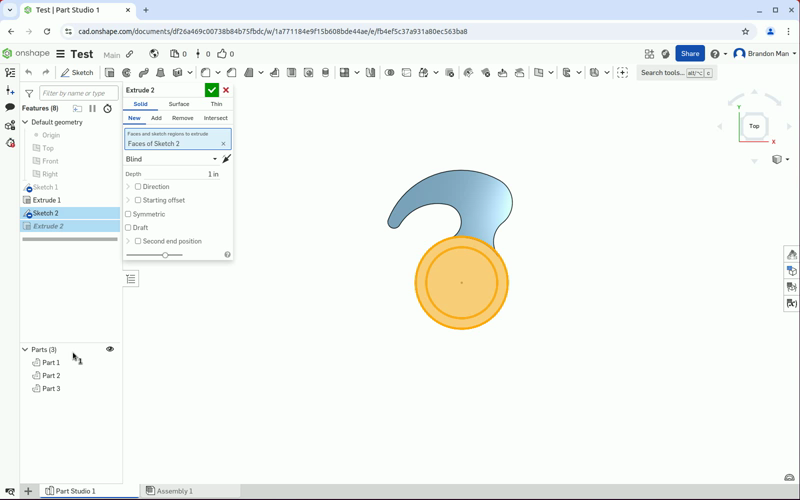
mouse_move(143, 106)
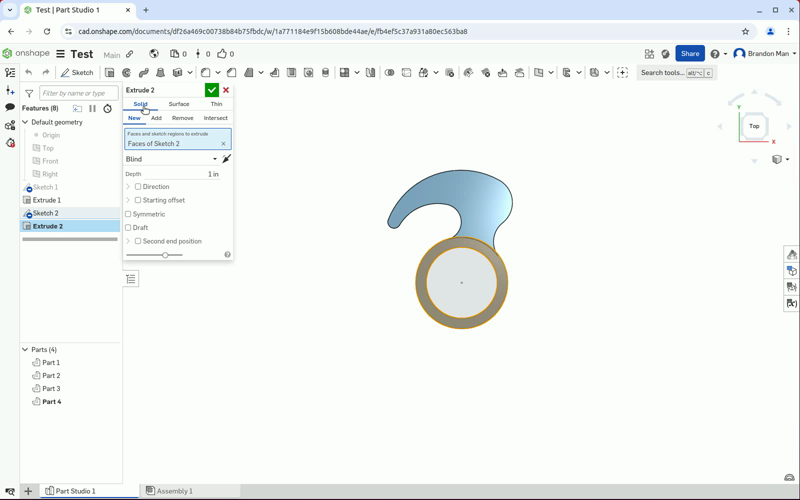
click(143, 106)
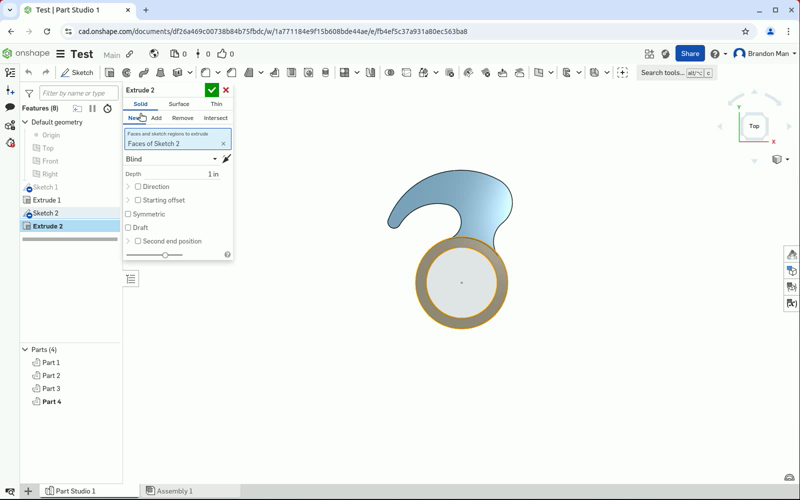
mouse_move(137, 120)
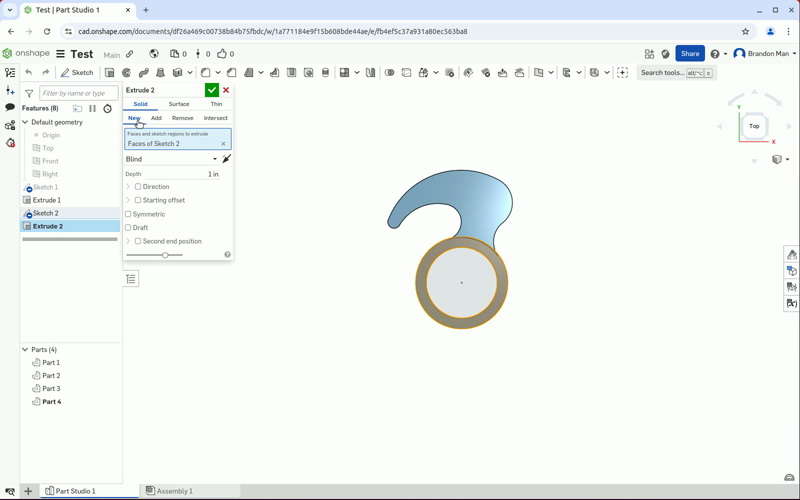
click(137, 120)
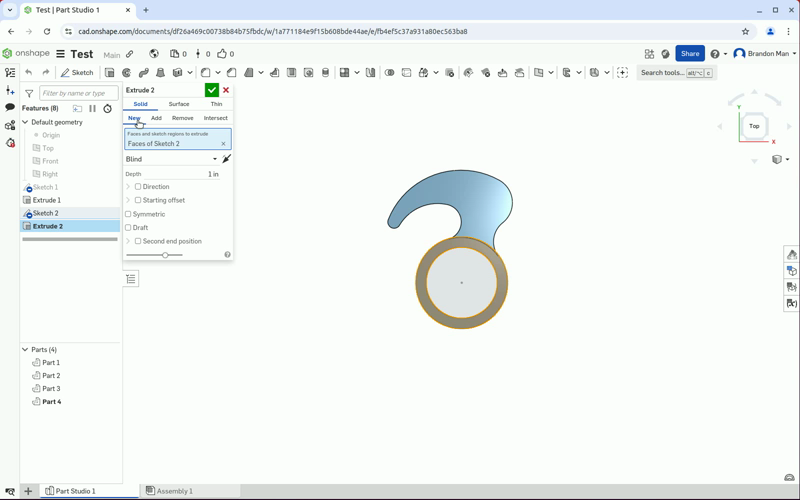
key(tab, 4)
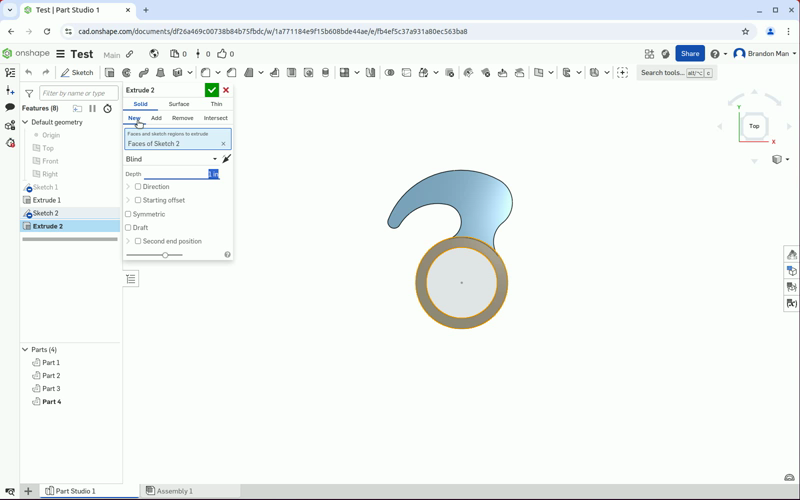
text(4.574)
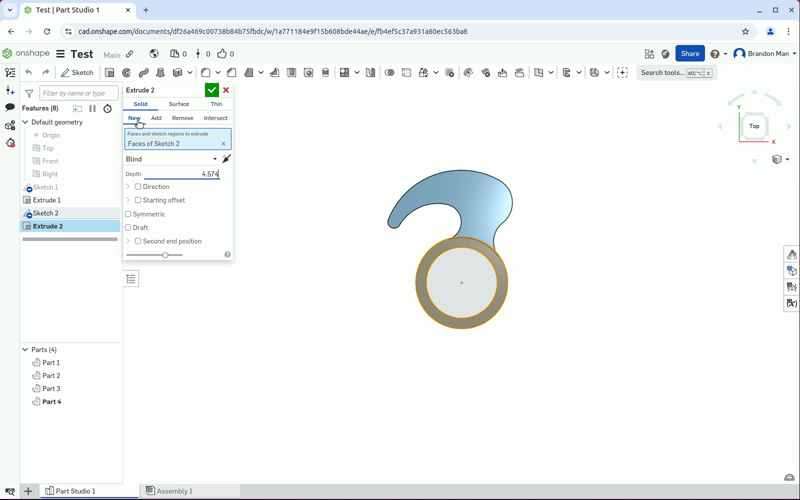
key(enter)
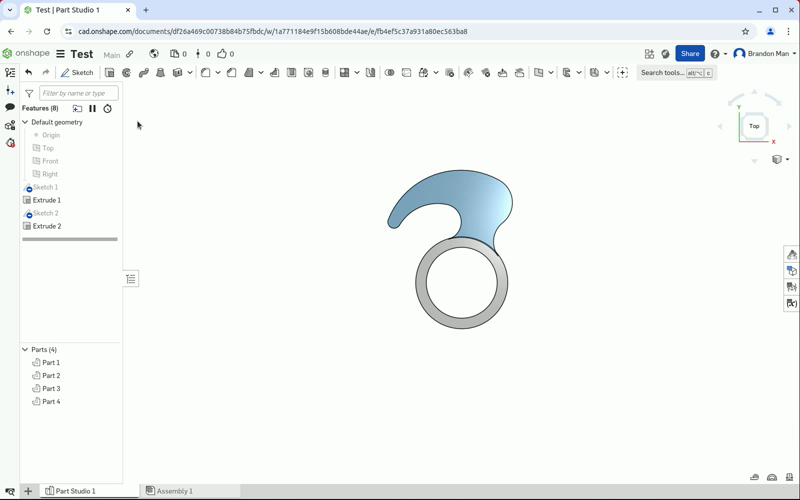
key(shift+h)
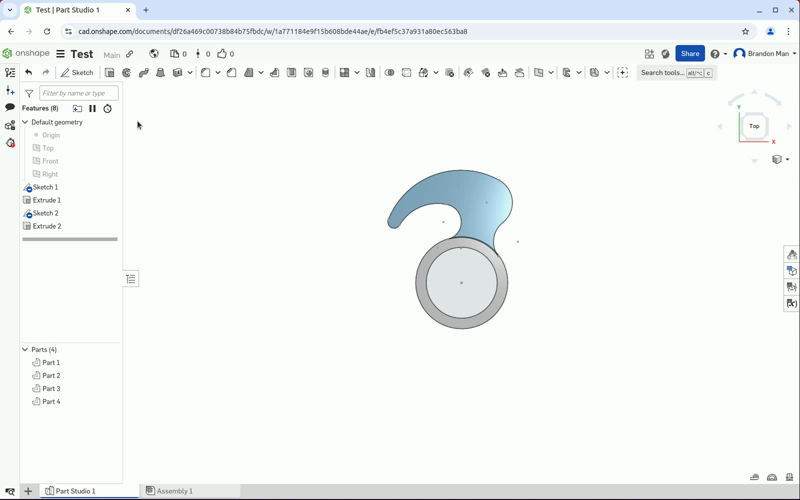
key(shift+h)
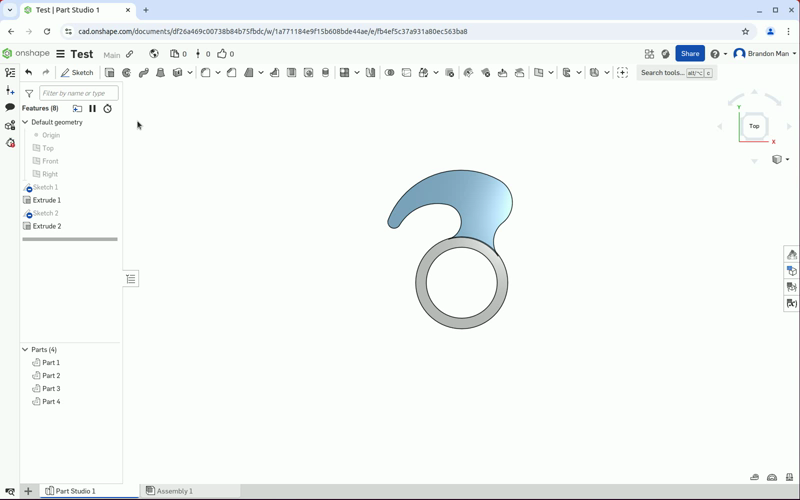
mouse_move(73, 189)
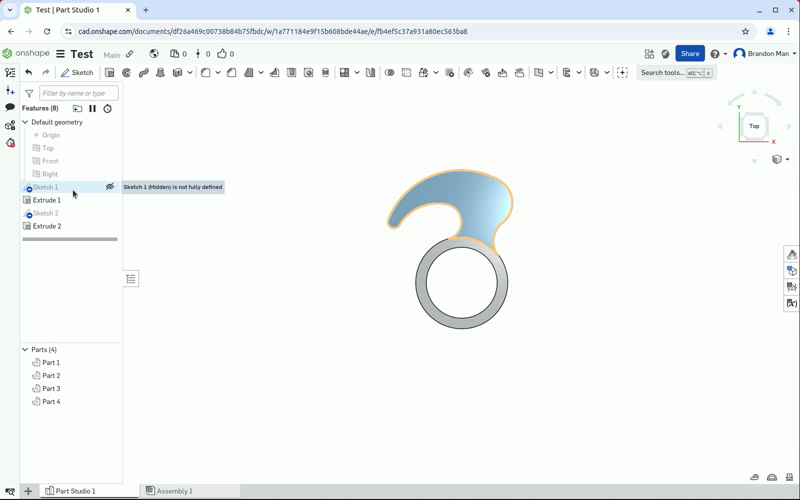
click(73, 189)
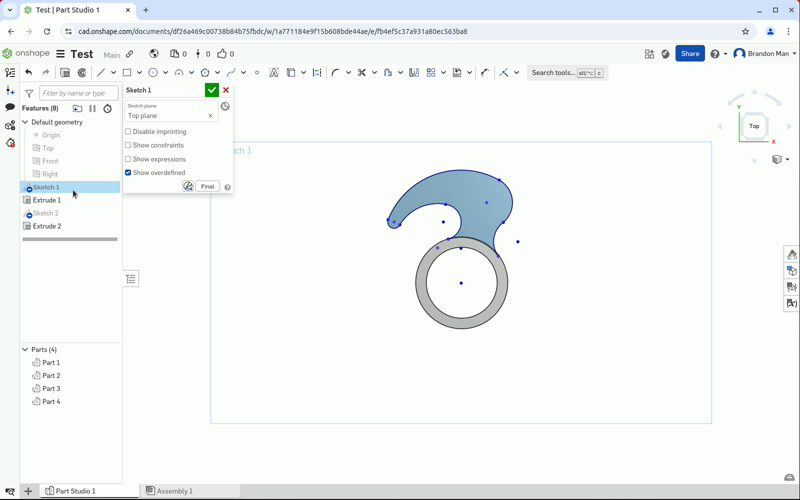
mouse_move(229, 92)
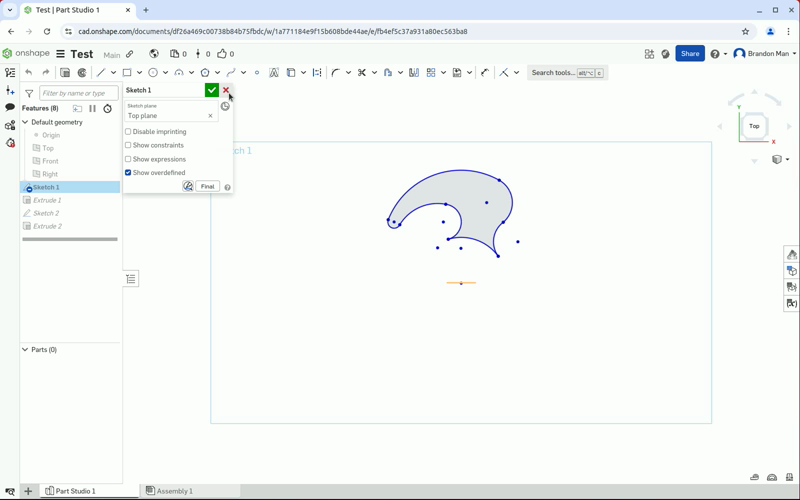
click(229, 92)
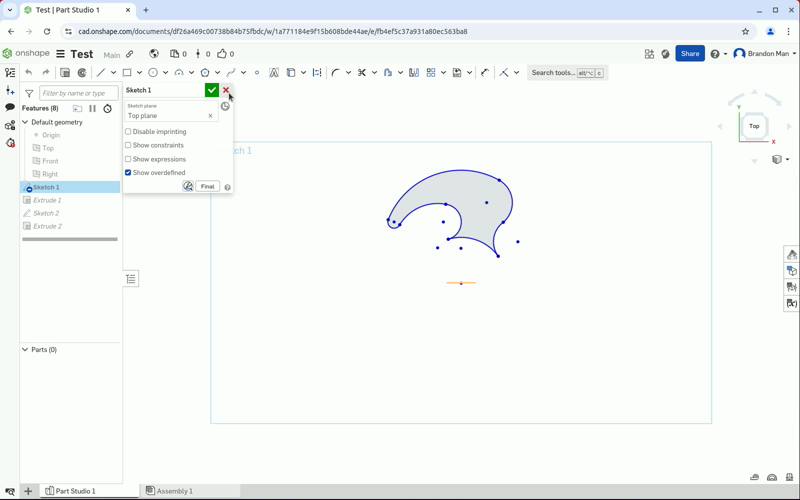
key(shift+s)
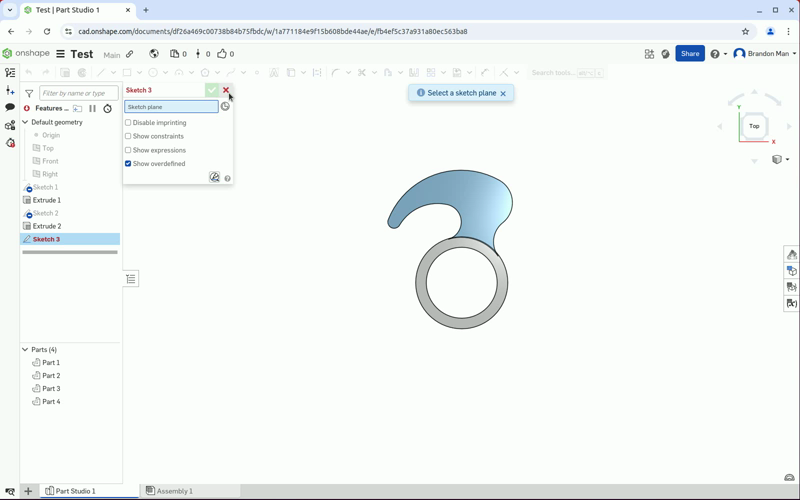
mouse_move(73, 150)
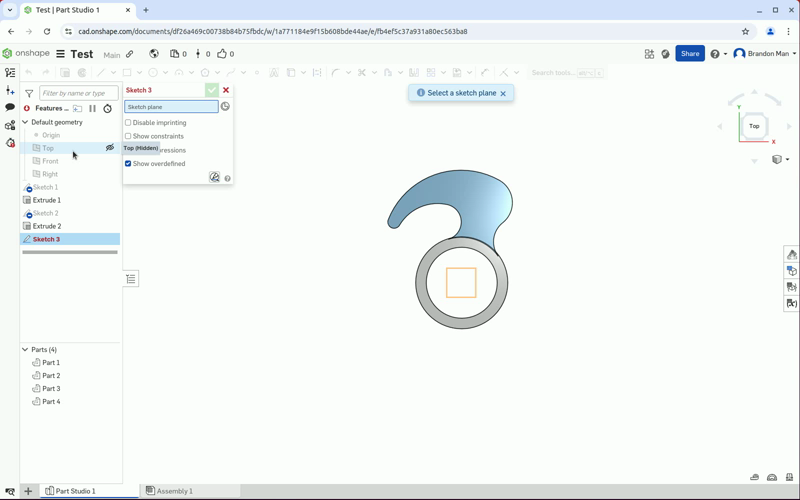
click(73, 150)
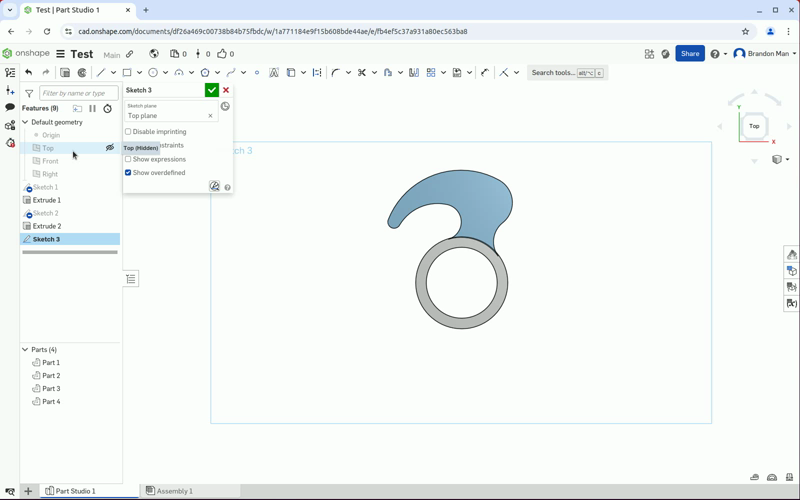
mouse_move(73, 352)
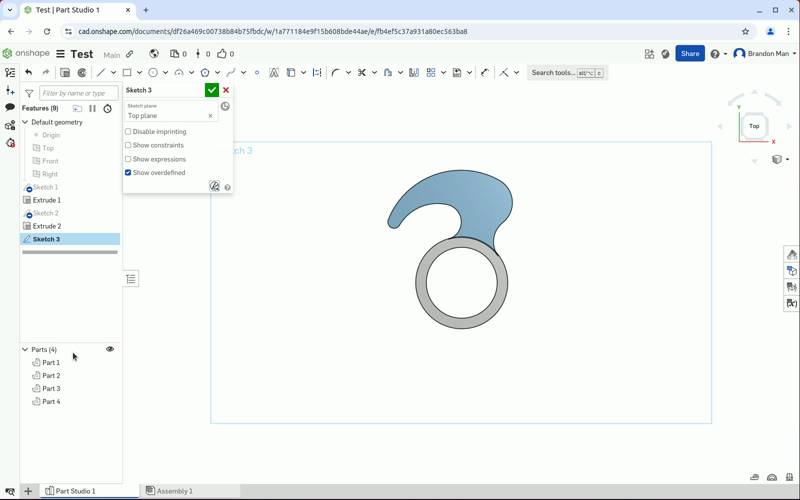
key(y)
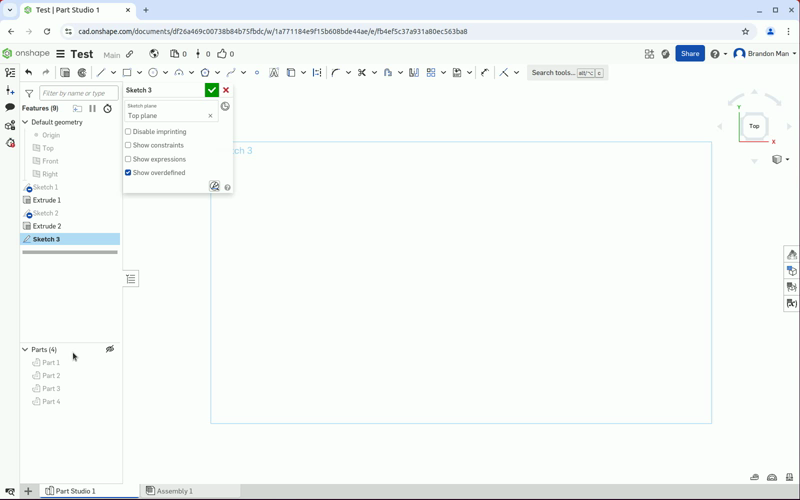
key(a)
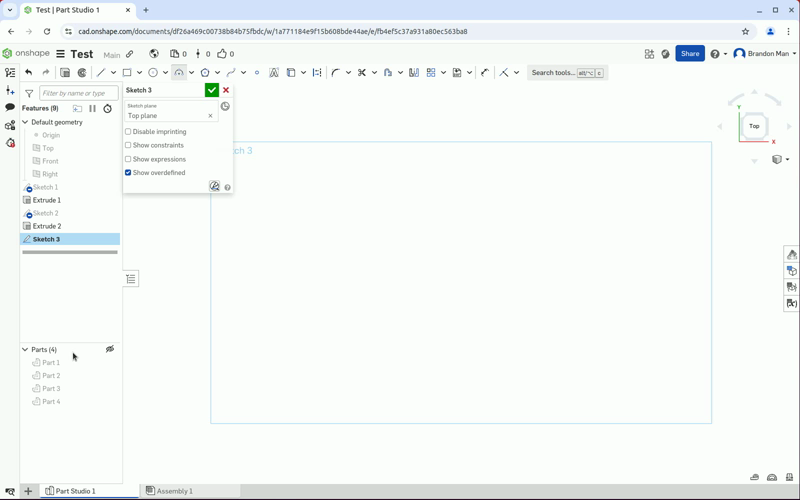
key_down(shift)
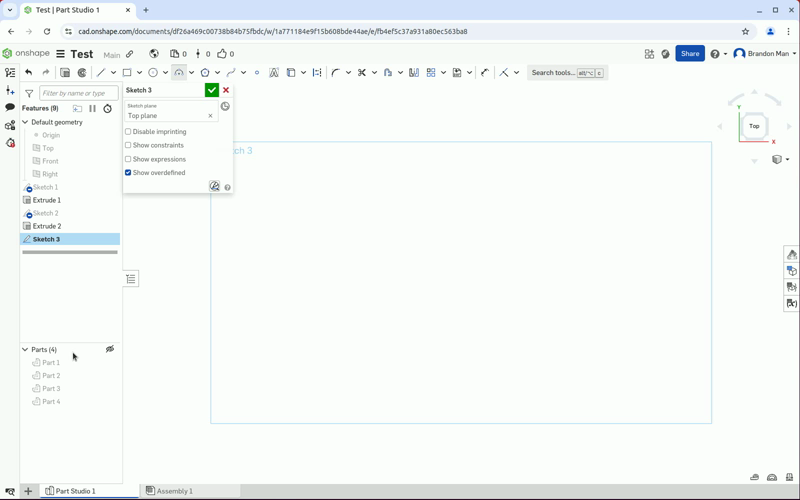
mouse_move(352, 301)
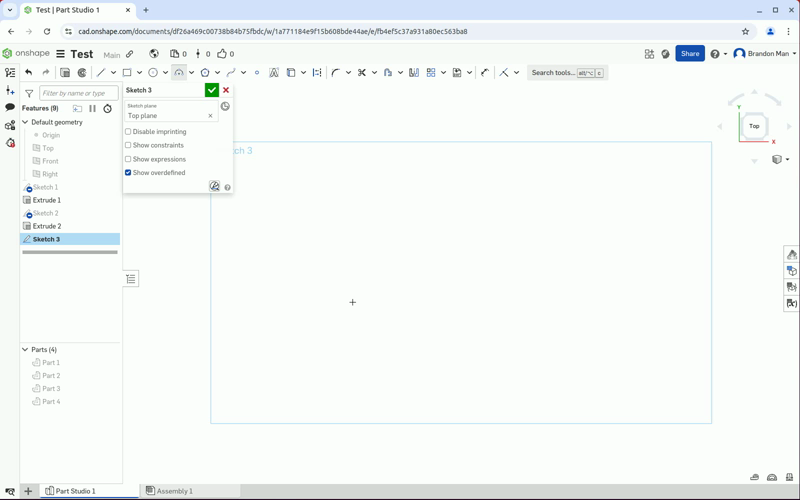
click(352, 301)
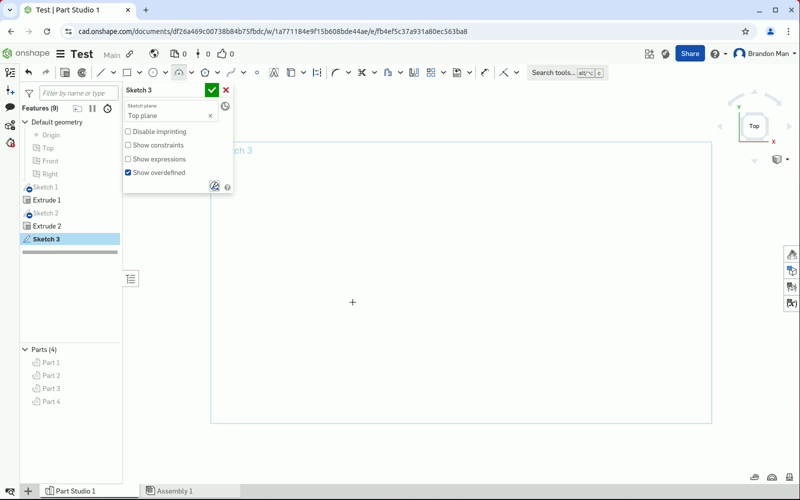
key_up(shift)
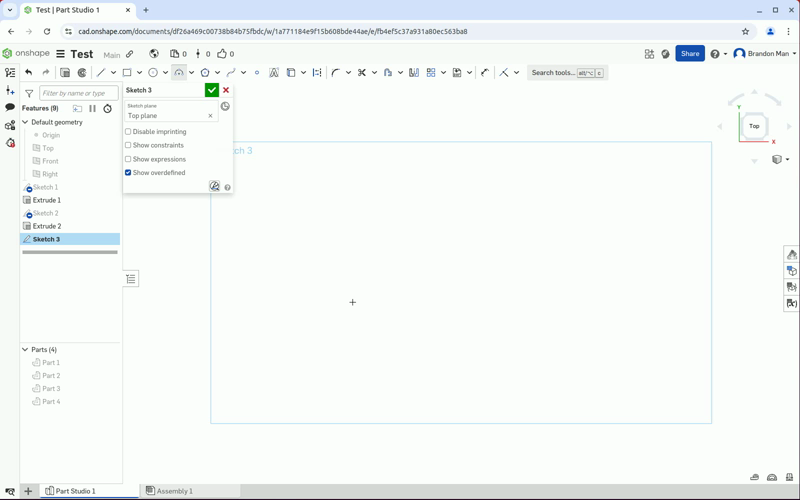
key_down(shift)
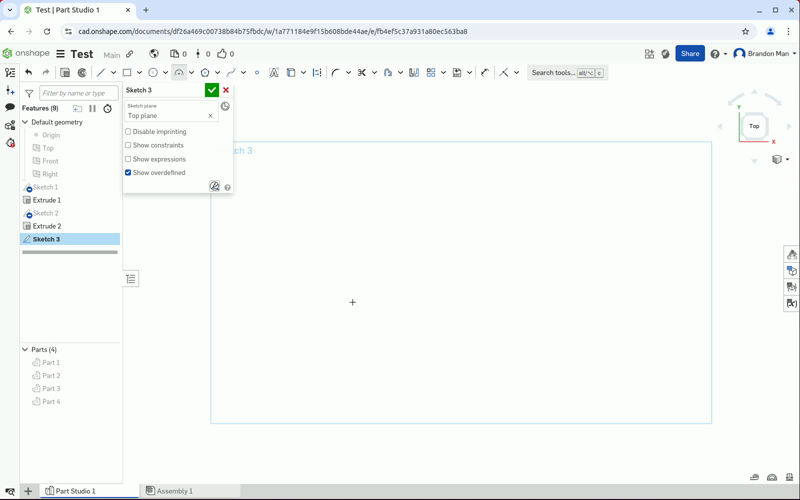
mouse_move(443, 378)
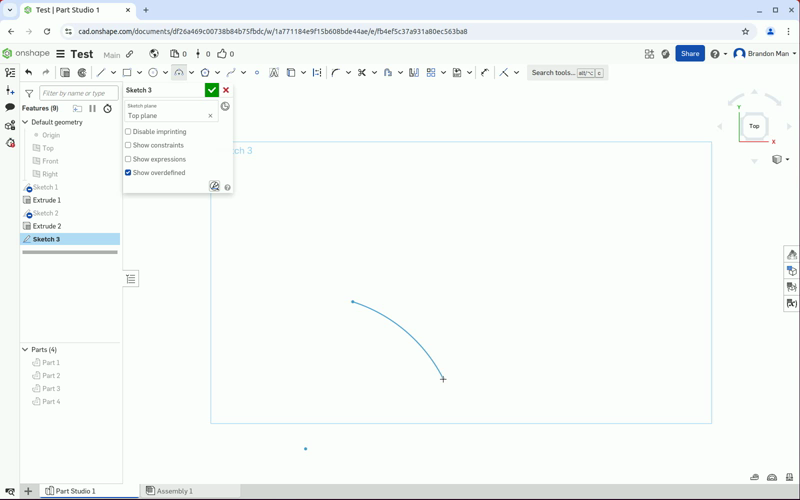
click(443, 378)
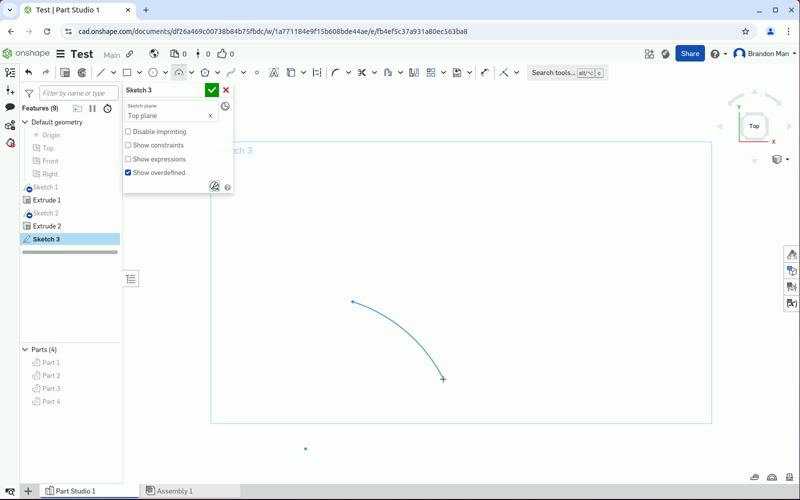
mouse_move(380, 360)
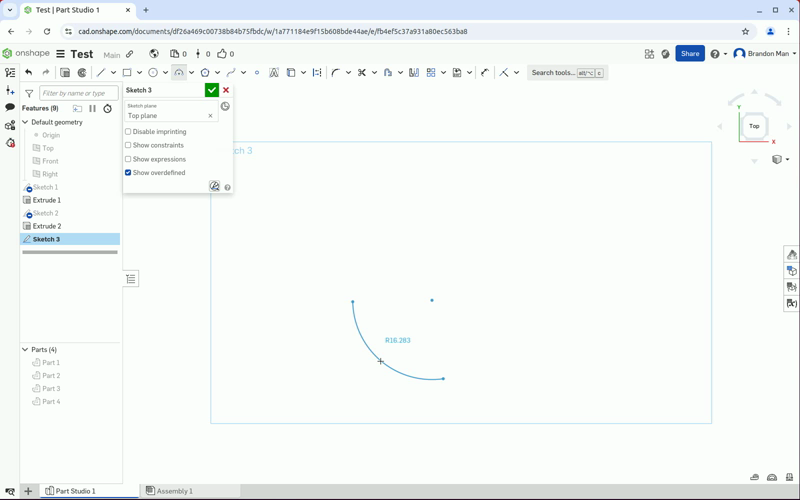
click(380, 360)
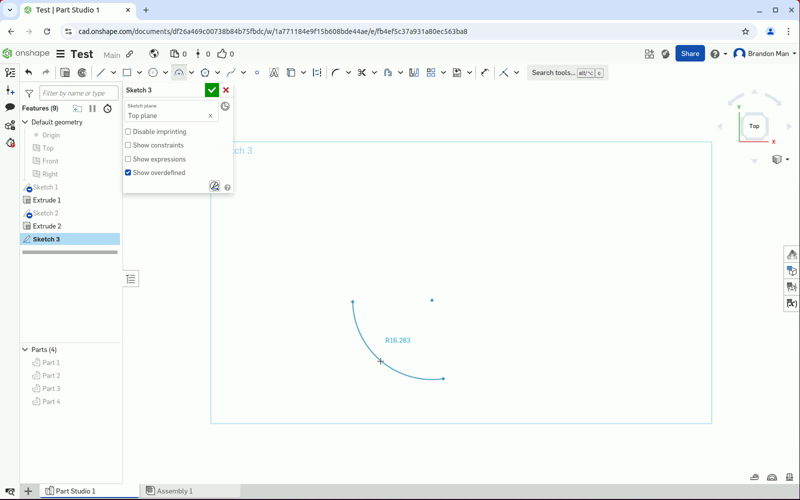
key_up(shift)
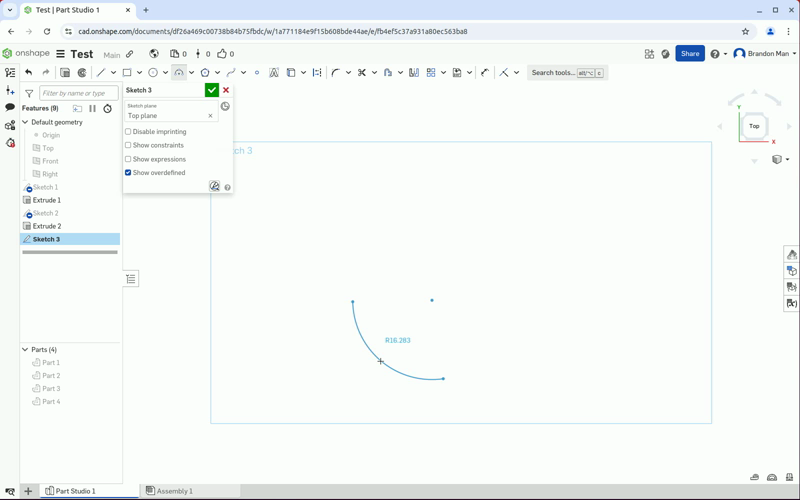
mouse_move(443, 378)
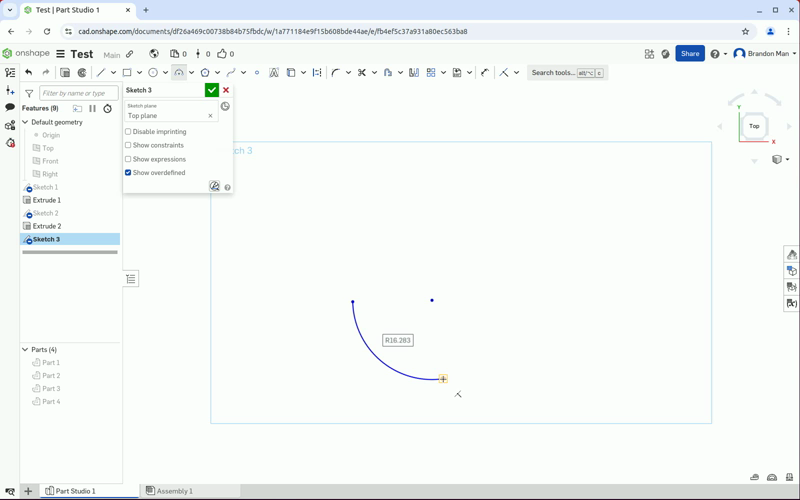
click(443, 378)
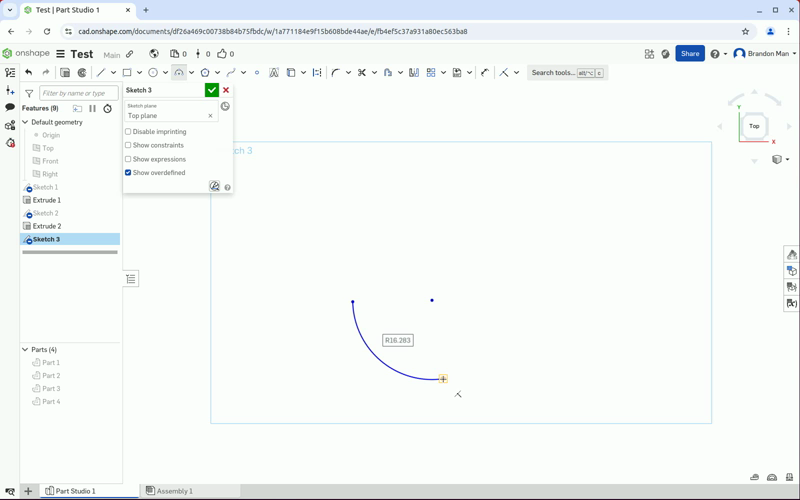
key_down(shift)
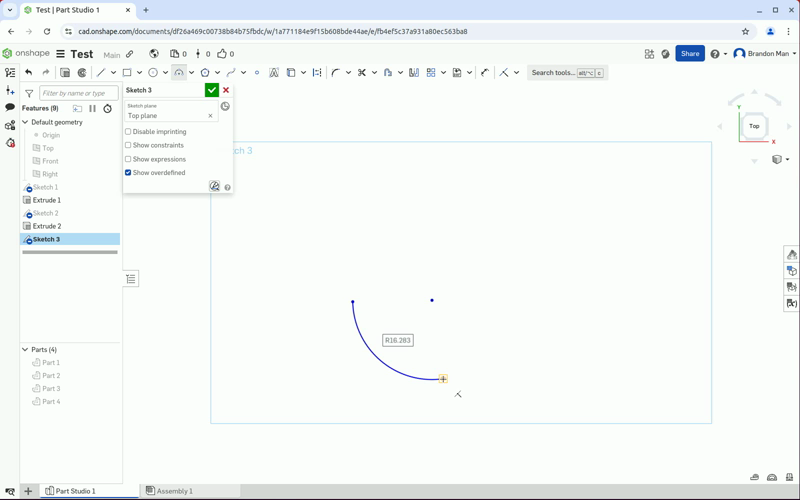
mouse_move(443, 365)
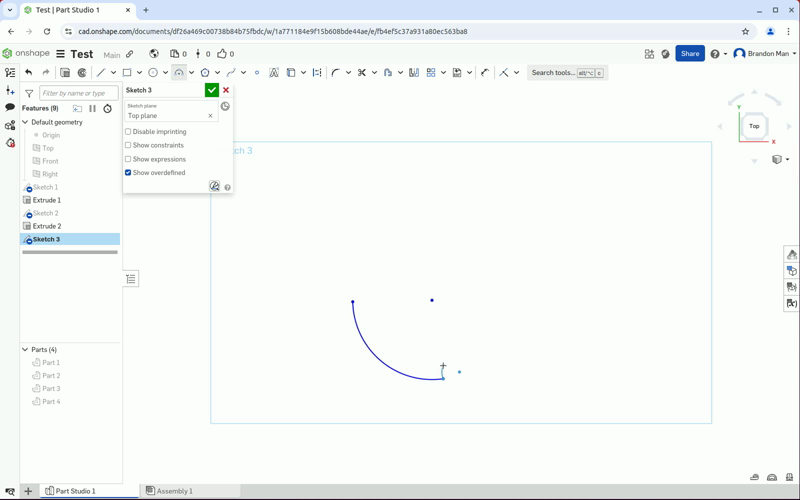
click(443, 365)
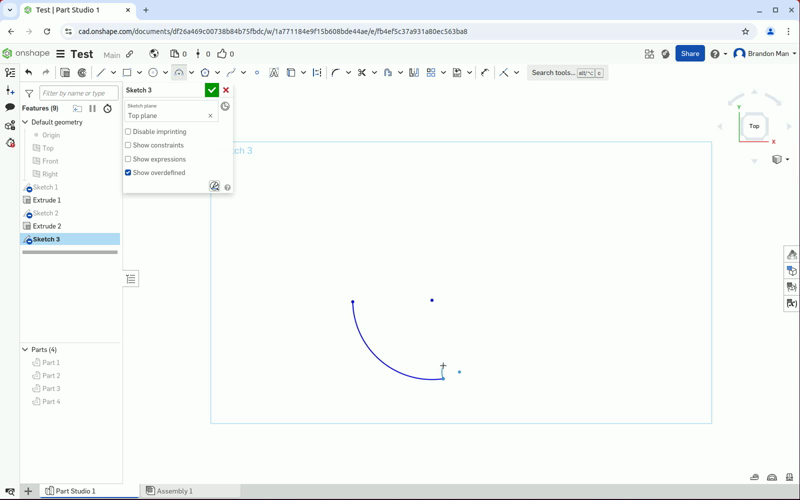
mouse_move(449, 372)
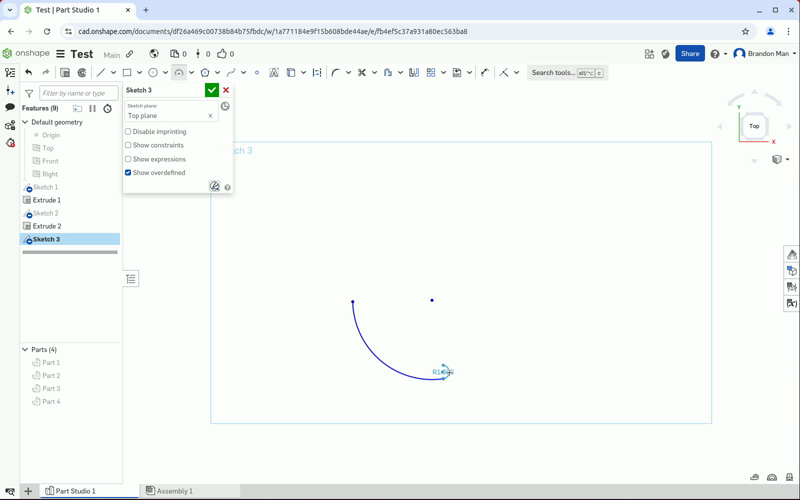
click(449, 372)
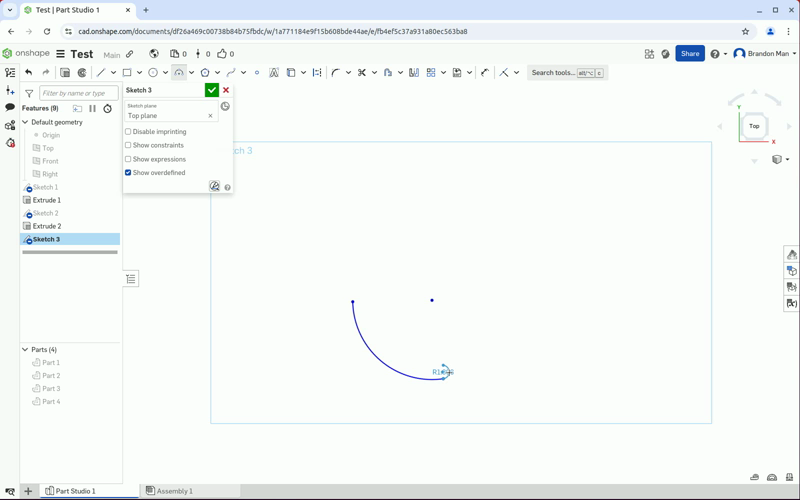
key_up(shift)
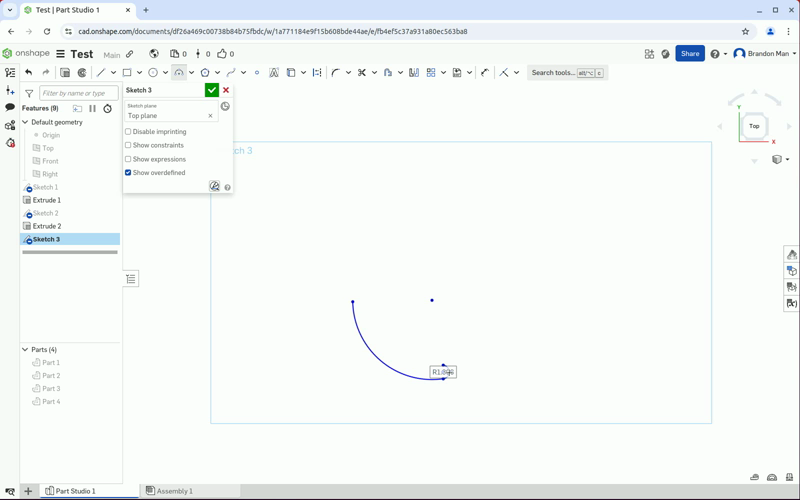
mouse_move(443, 365)
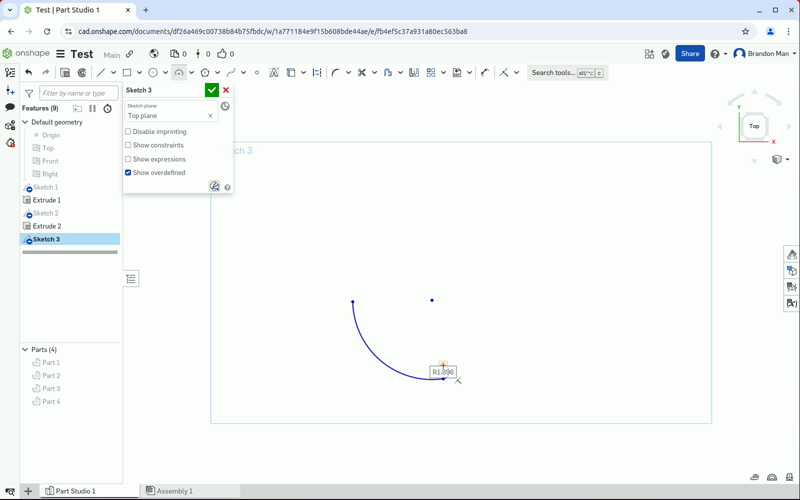
click(443, 365)
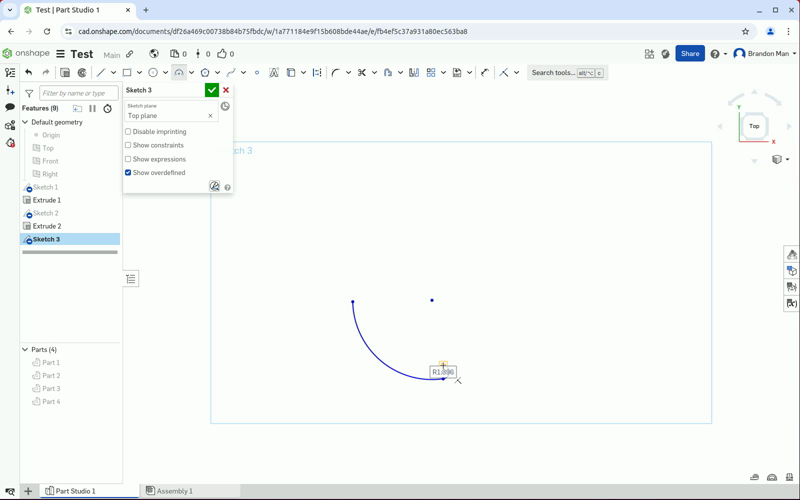
key_down(shift)
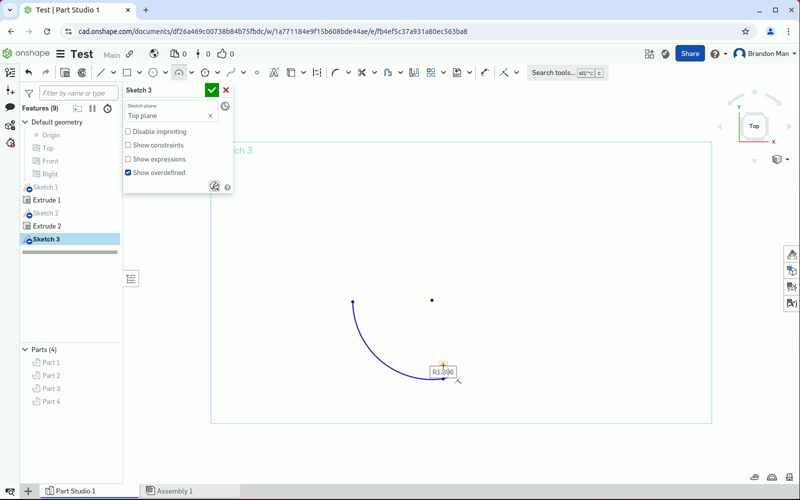
mouse_move(400, 336)
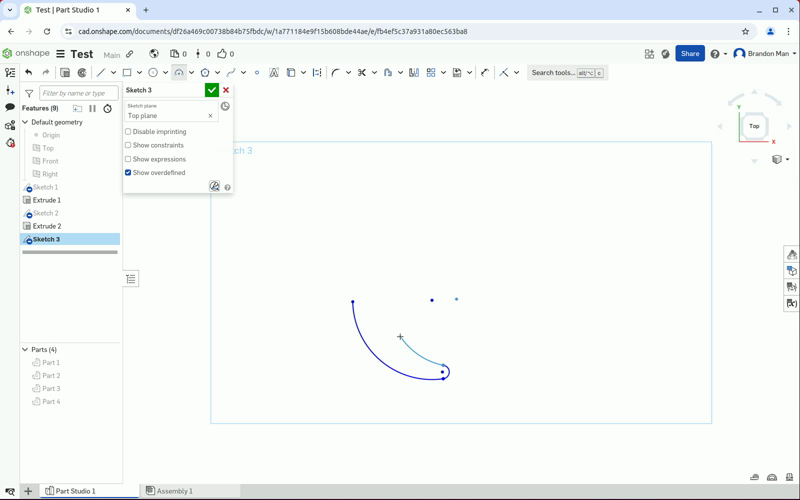
click(400, 336)
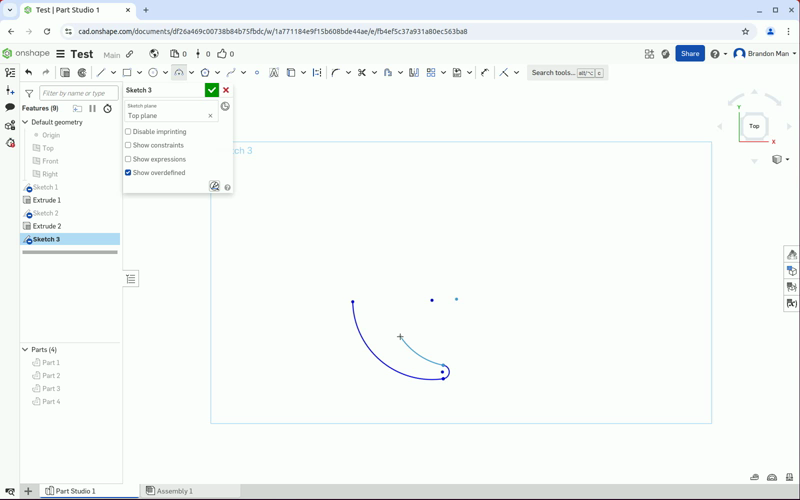
mouse_move(417, 357)
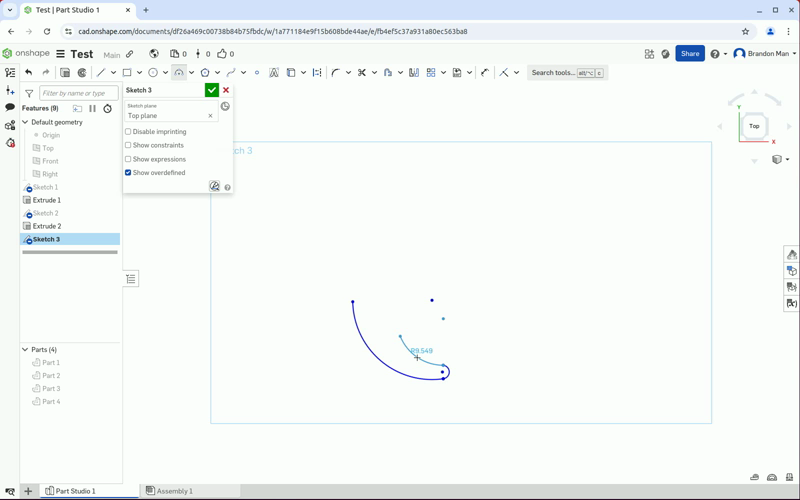
click(417, 357)
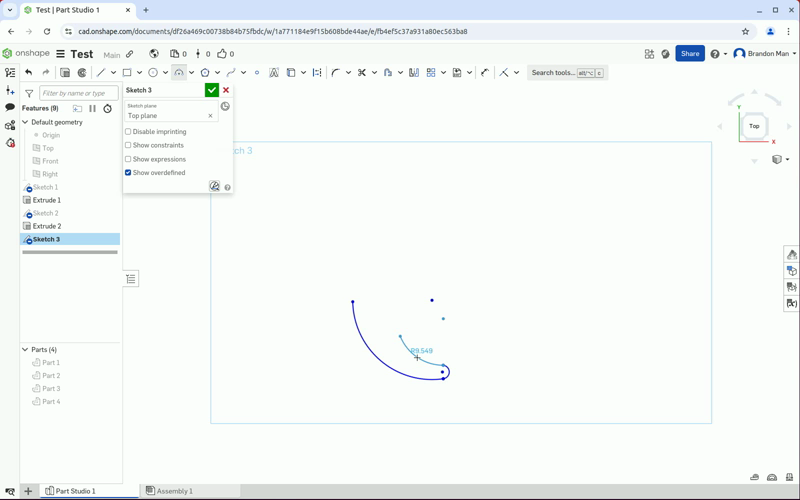
key_up(shift)
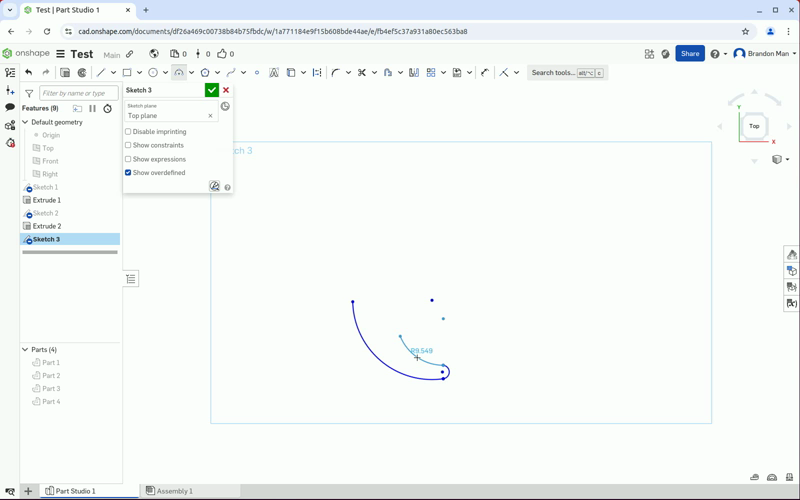
mouse_move(400, 336)
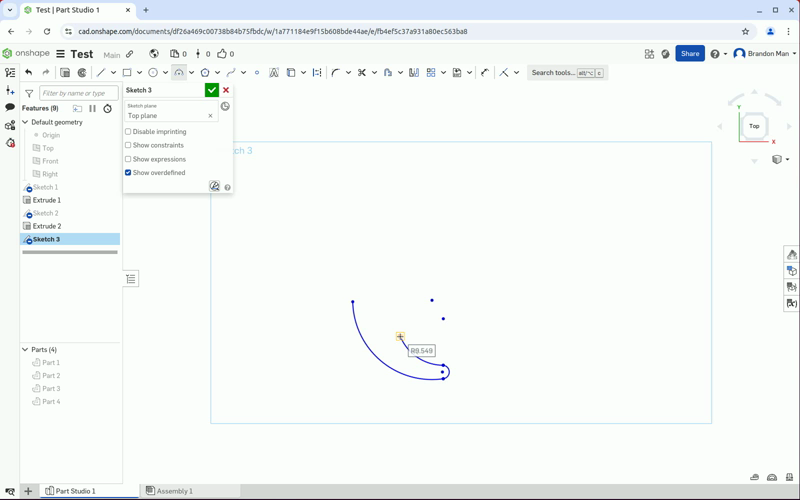
click(400, 336)
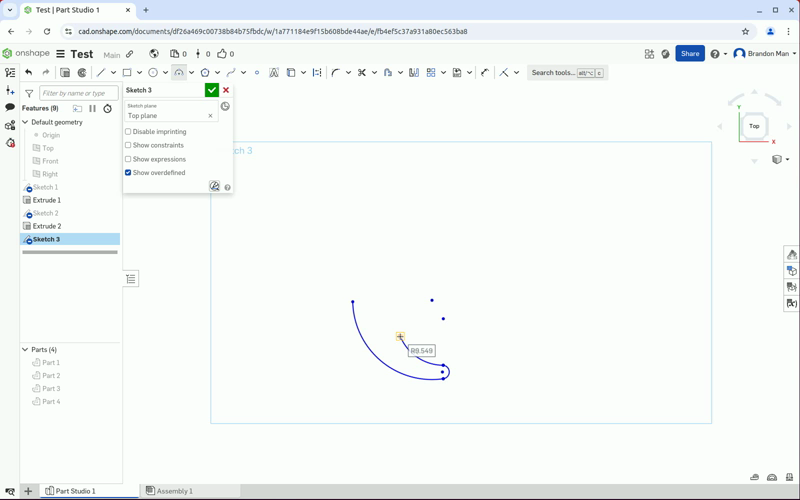
key_down(shift)
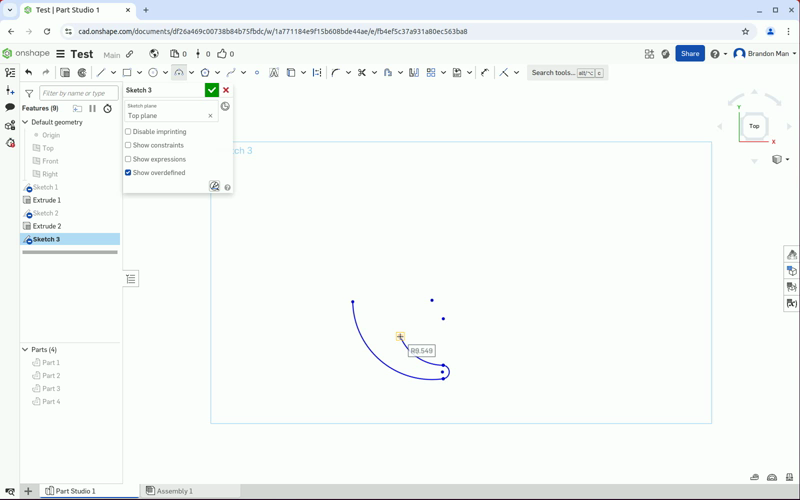
mouse_move(429, 315)
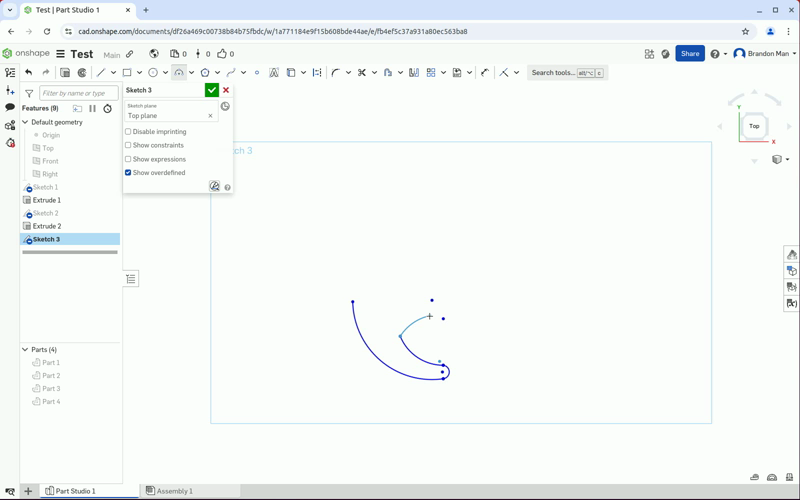
click(429, 315)
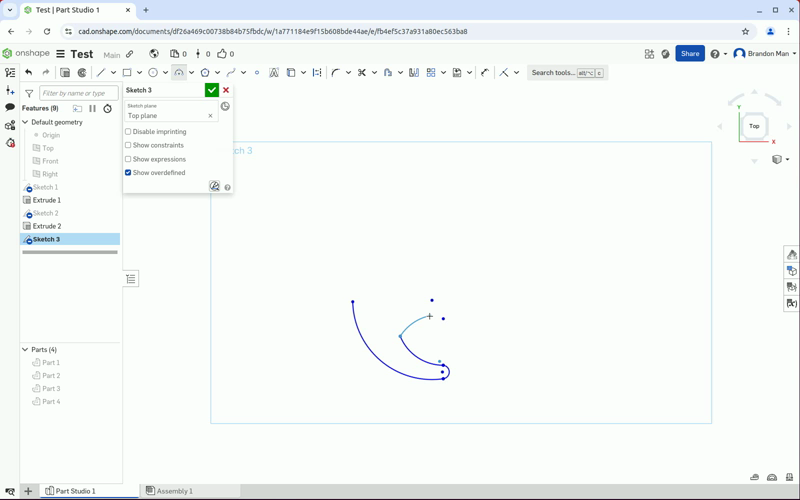
mouse_move(407, 314)
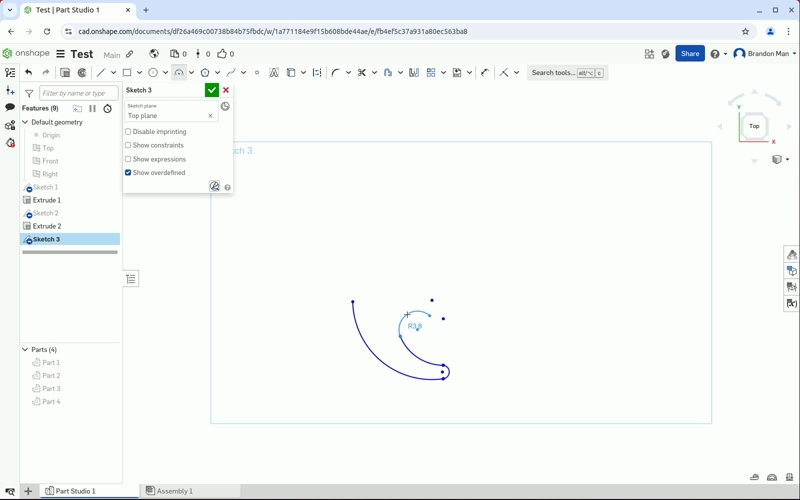
click(407, 314)
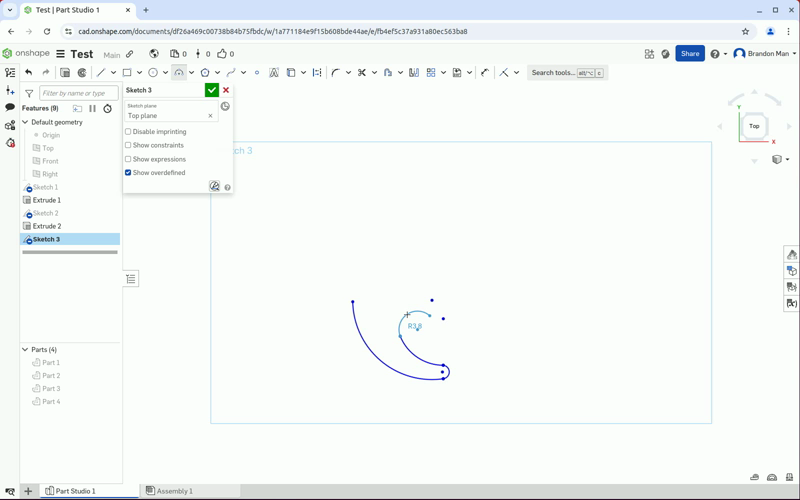
key_up(shift)
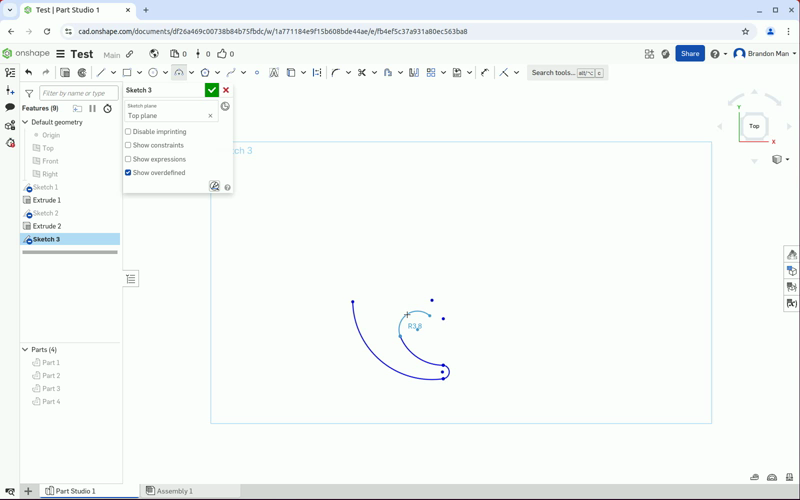
mouse_move(429, 315)
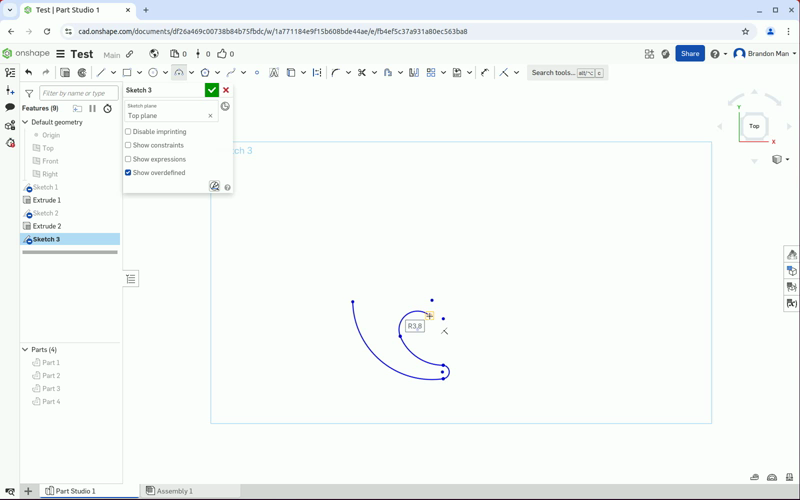
click(429, 315)
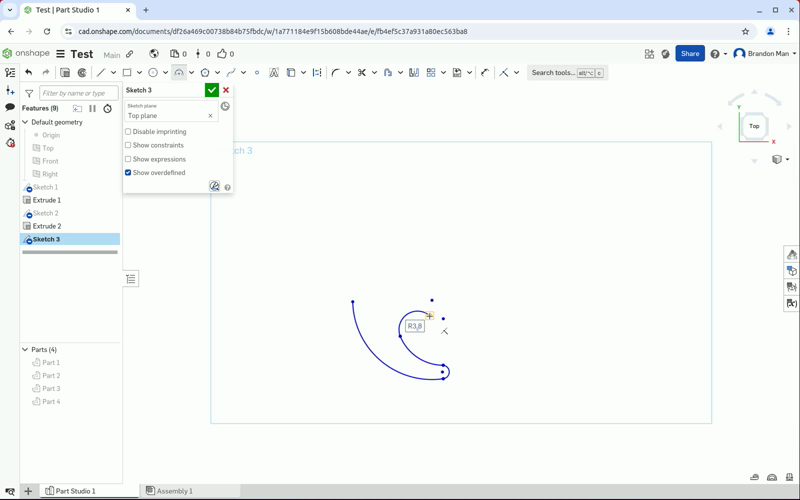
key_down(shift)
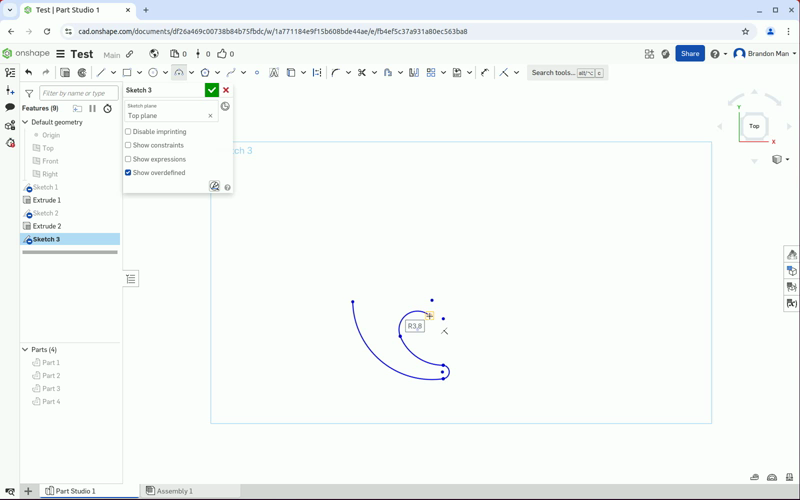
mouse_move(420, 264)
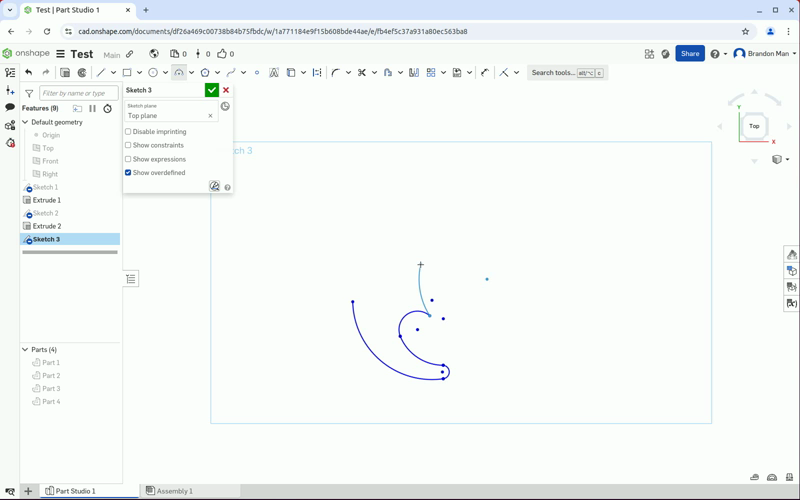
click(420, 264)
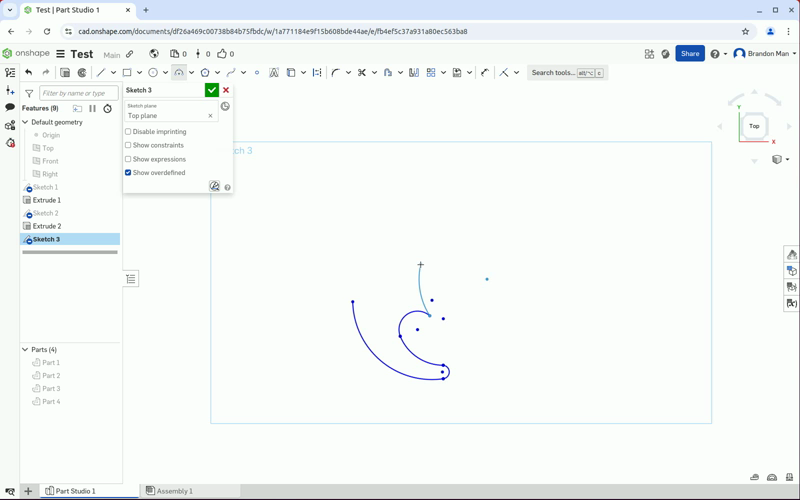
mouse_move(416, 291)
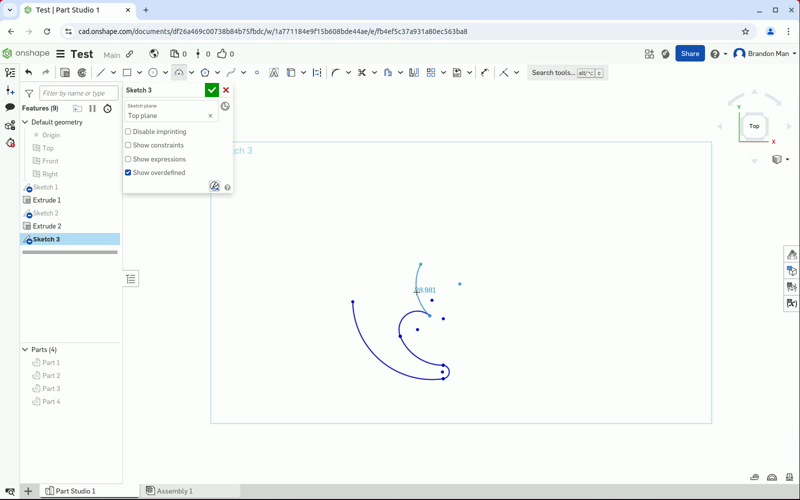
click(416, 291)
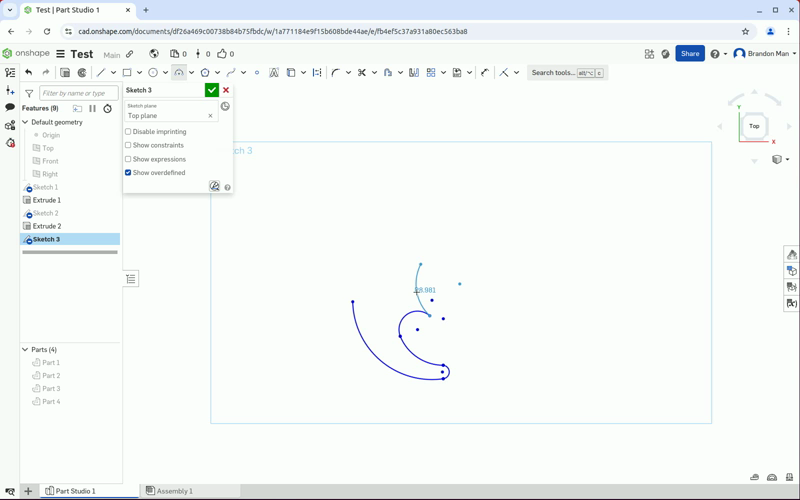
key_up(shift)
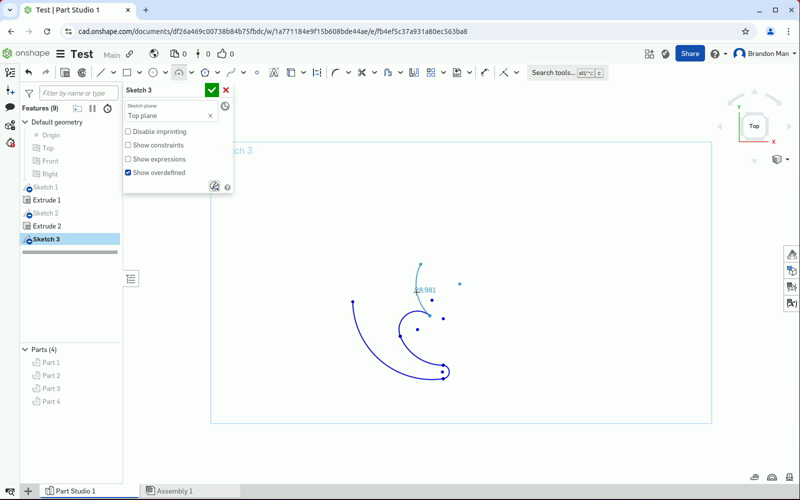
mouse_move(420, 264)
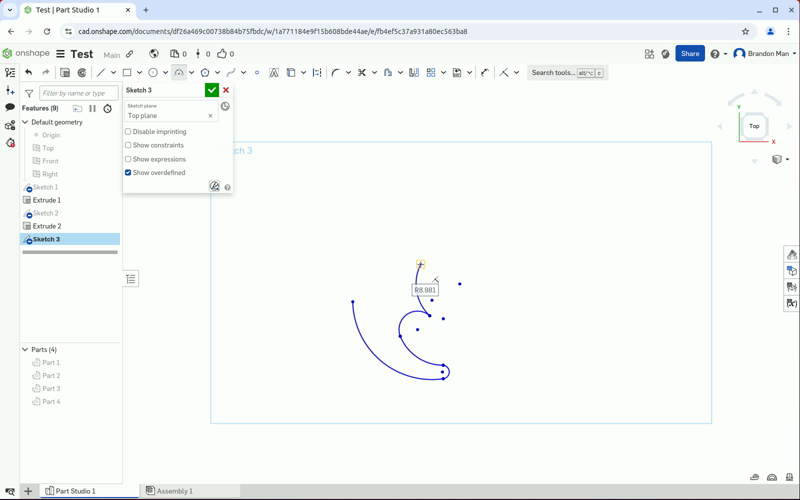
click(420, 264)
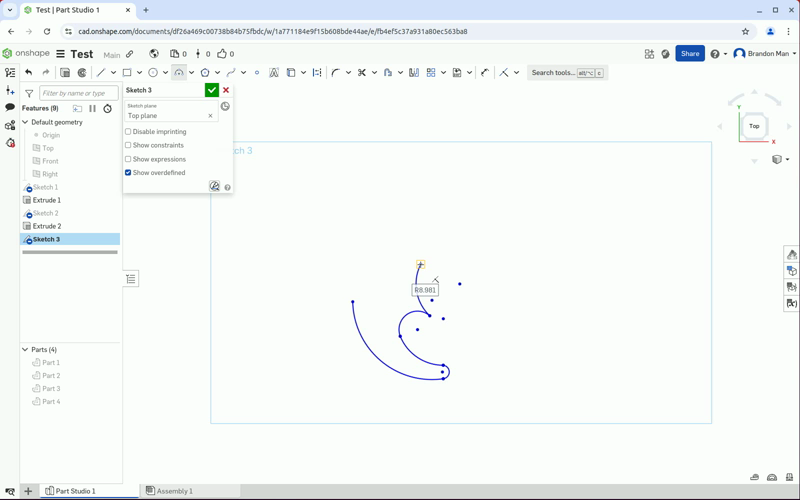
key_down(shift)
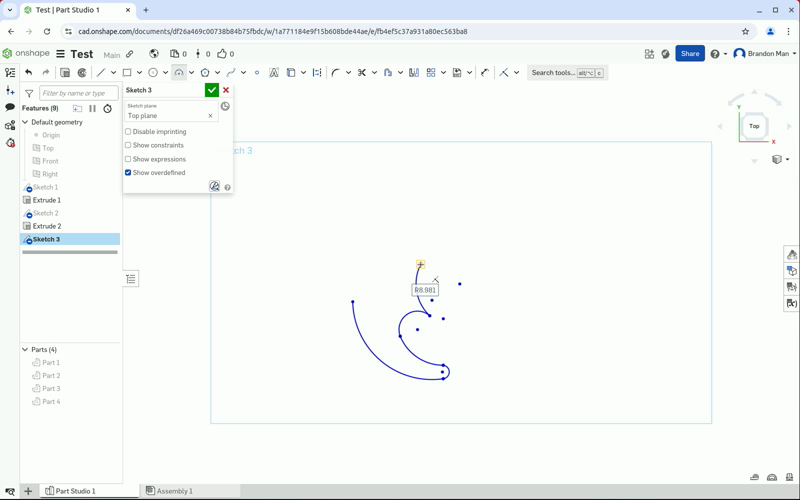
mouse_move(388, 277)
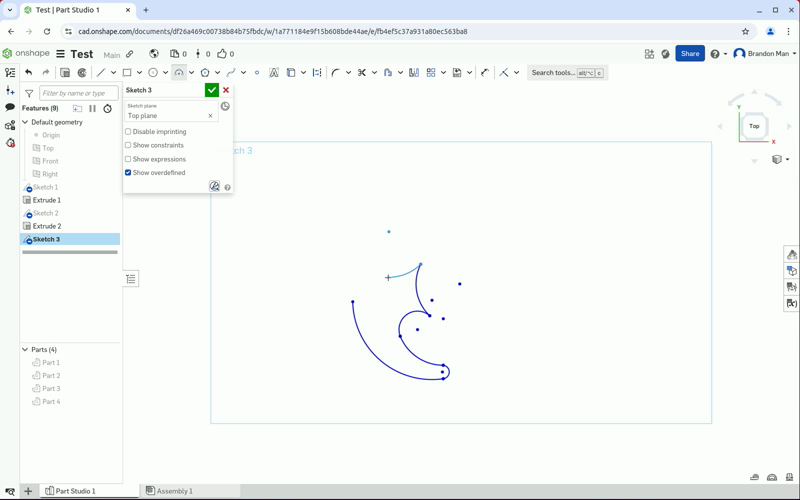
click(388, 277)
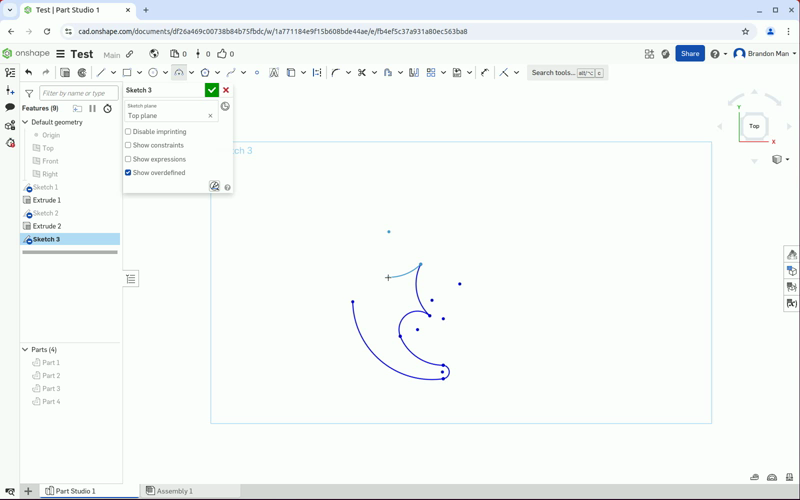
mouse_move(407, 277)
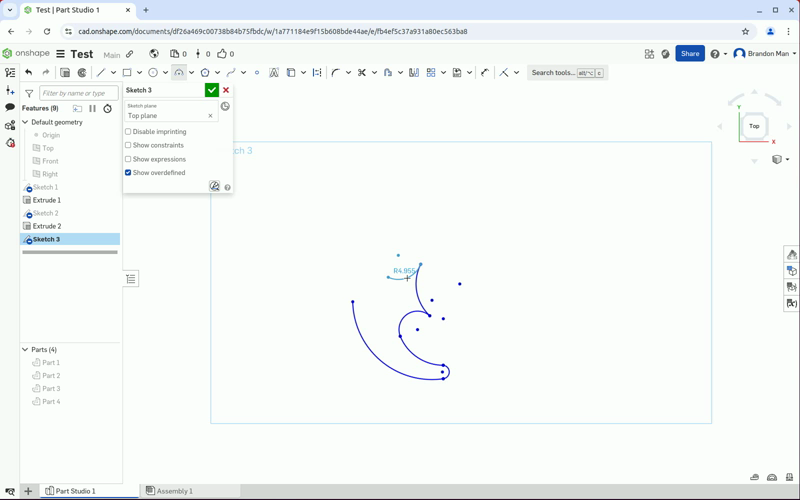
click(407, 277)
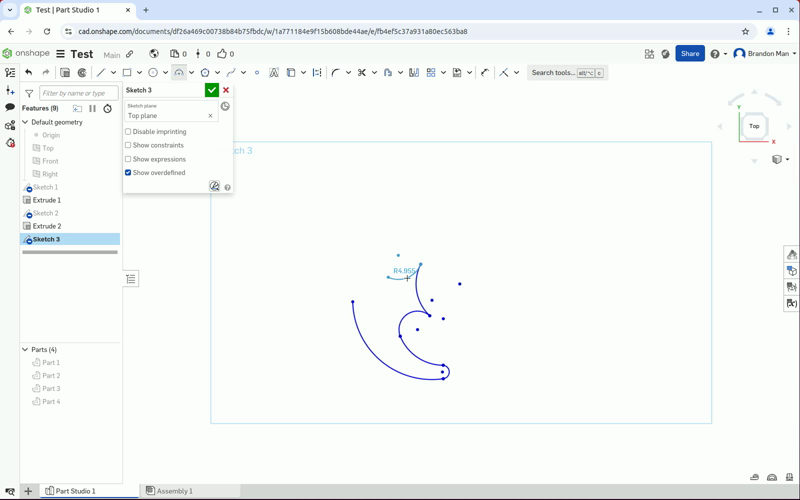
key_up(shift)
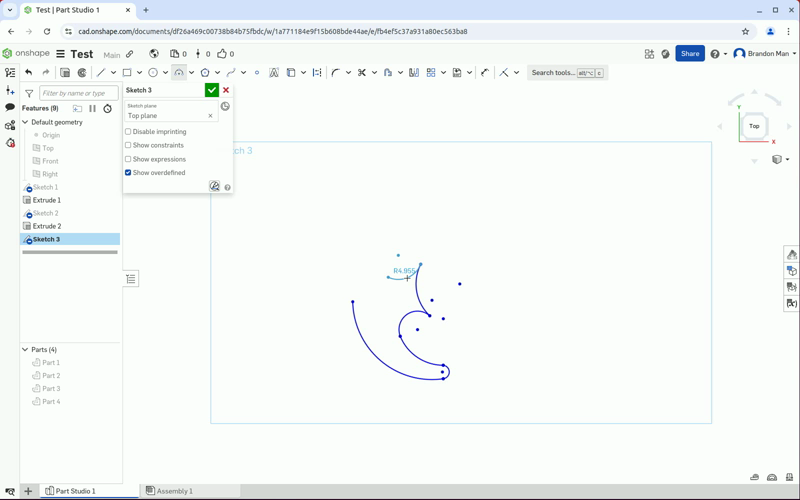
mouse_move(388, 277)
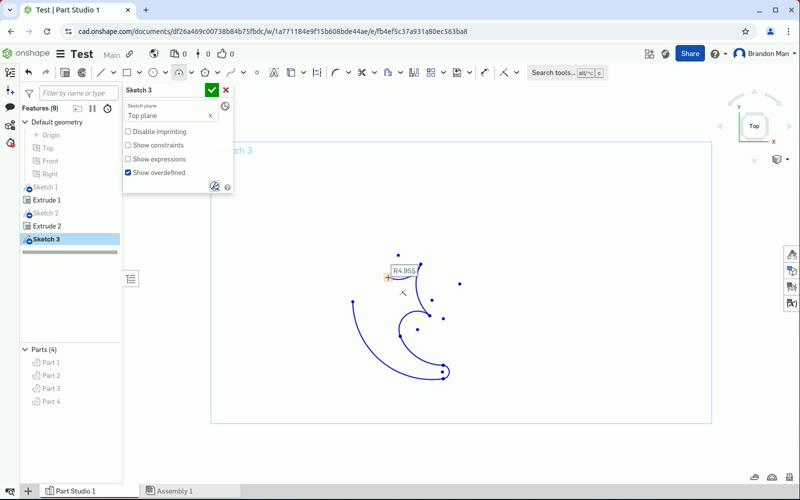
click(388, 277)
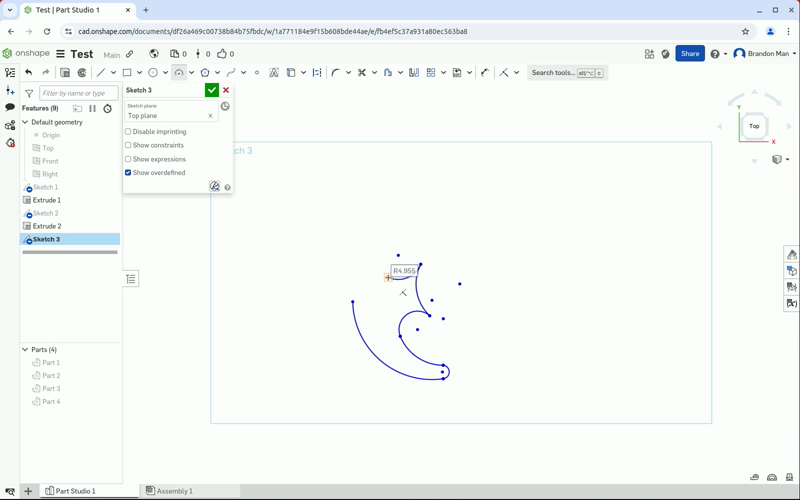
mouse_move(352, 301)
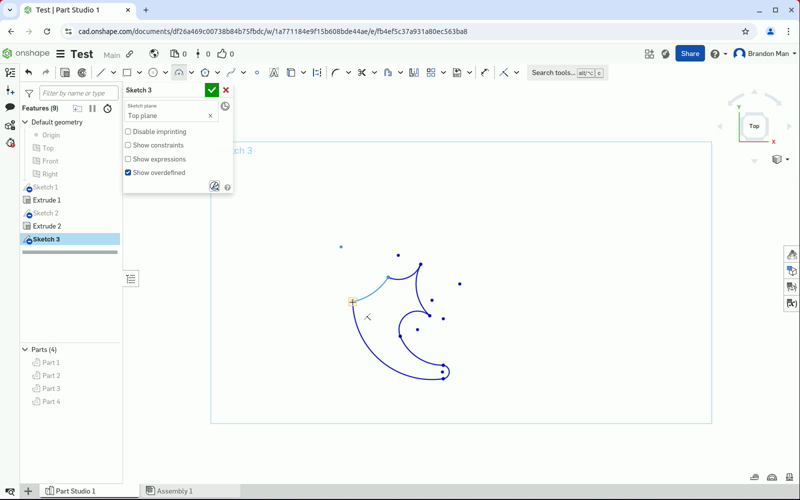
click(352, 301)
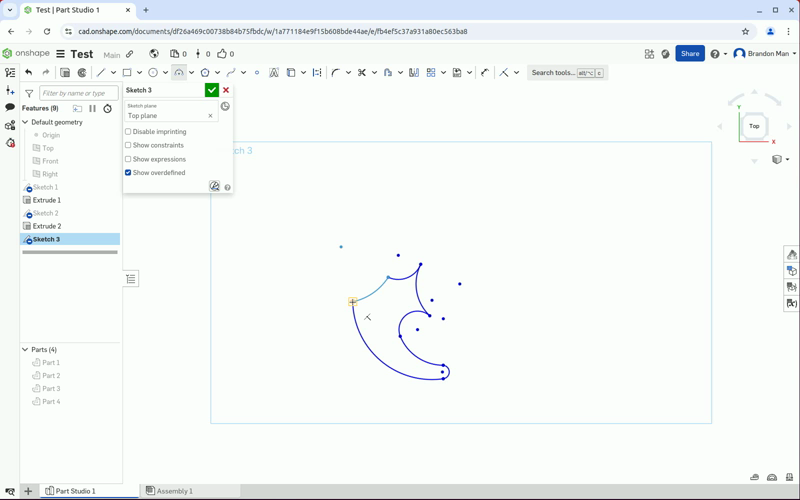
key_down(shift)
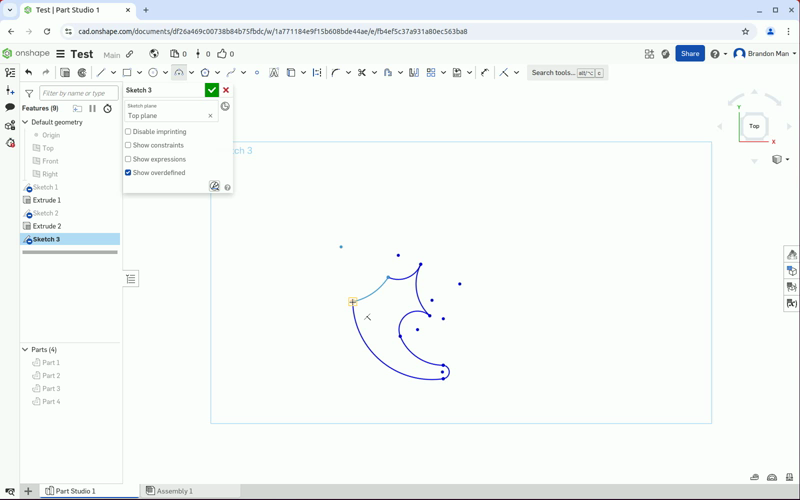
mouse_move(364, 279)
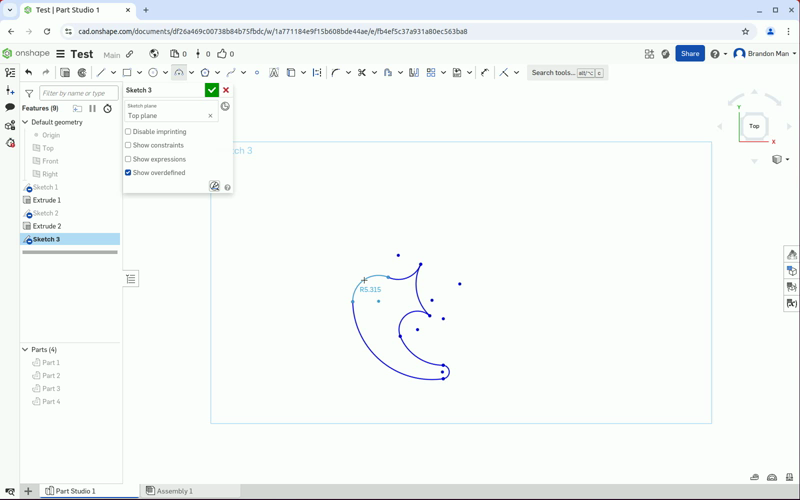
click(364, 279)
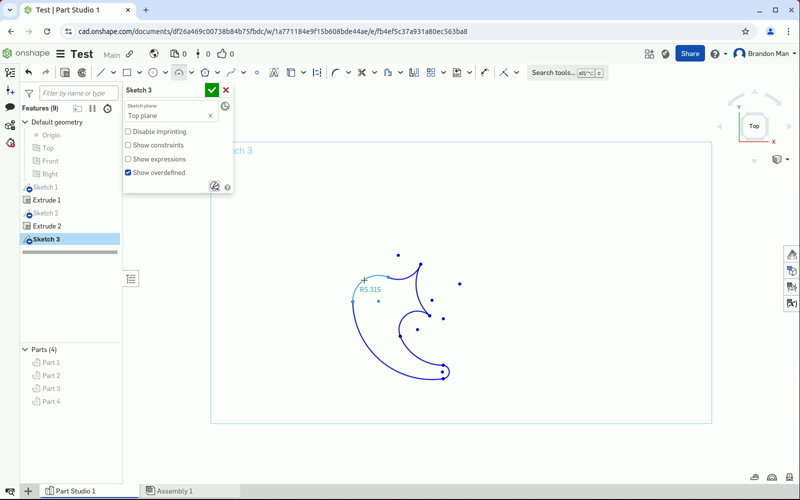
key_up(shift)
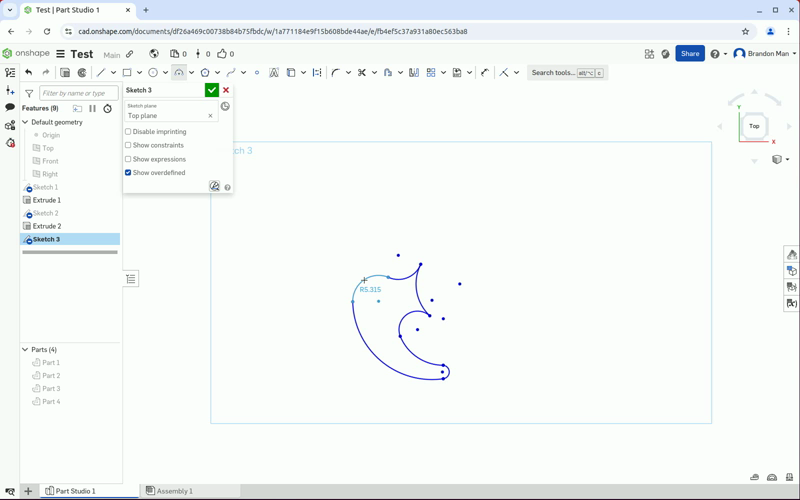
key(esc)
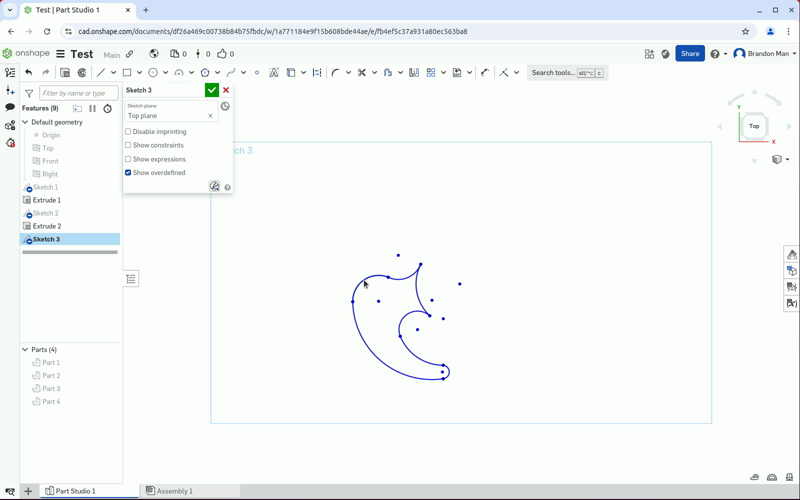
mouse_move(362, 302)
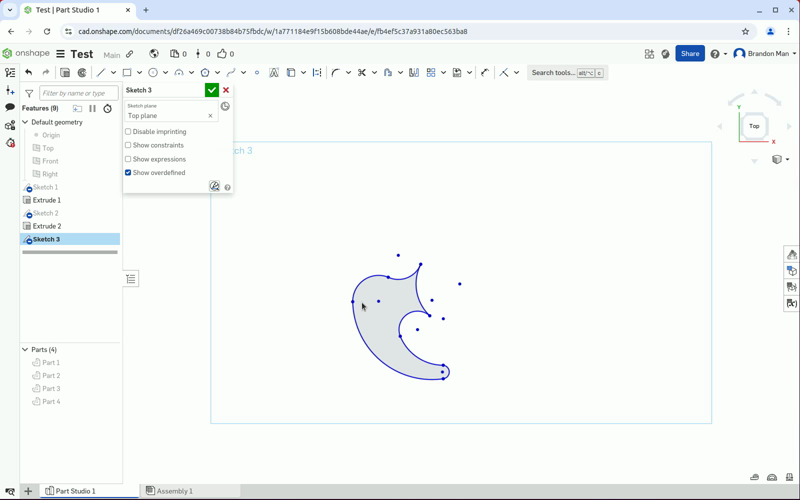
click(362, 302)
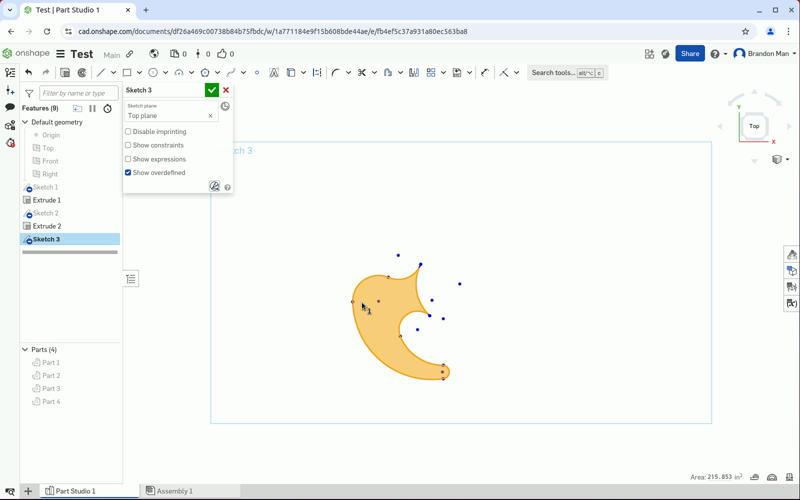
mouse_move(73, 352)
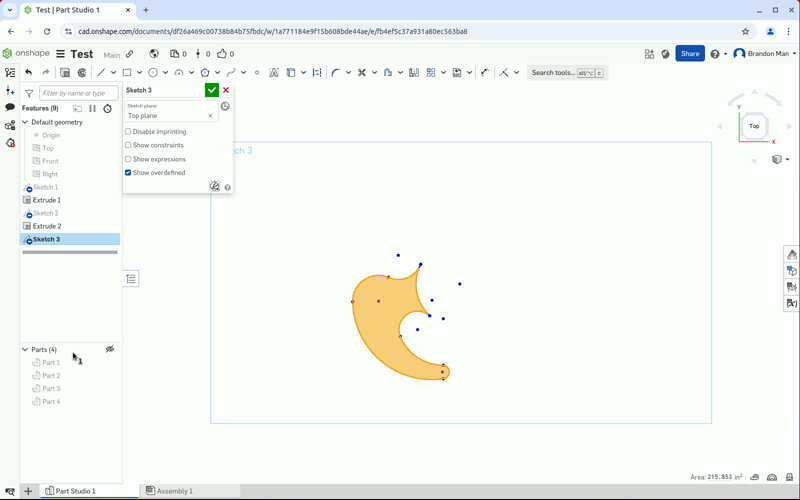
key(shift+y)
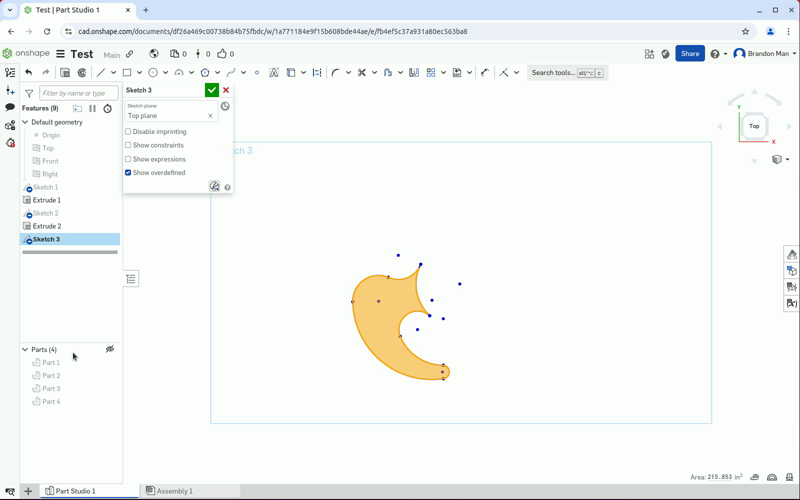
key(shift+e)
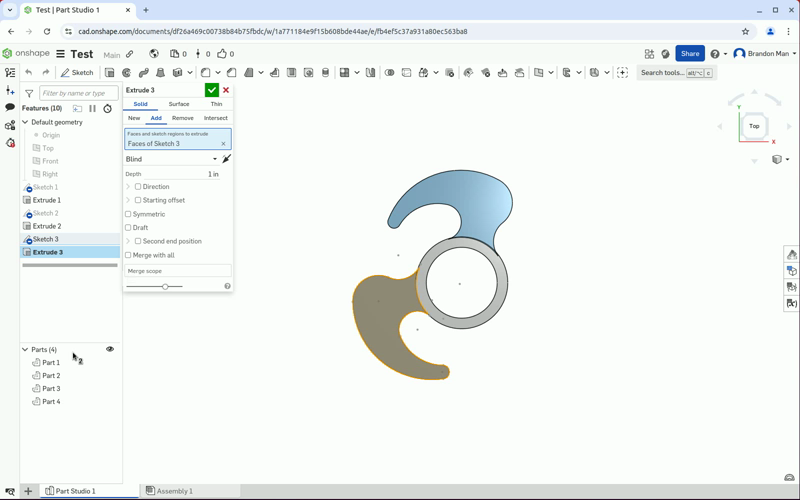
mouse_move(143, 106)
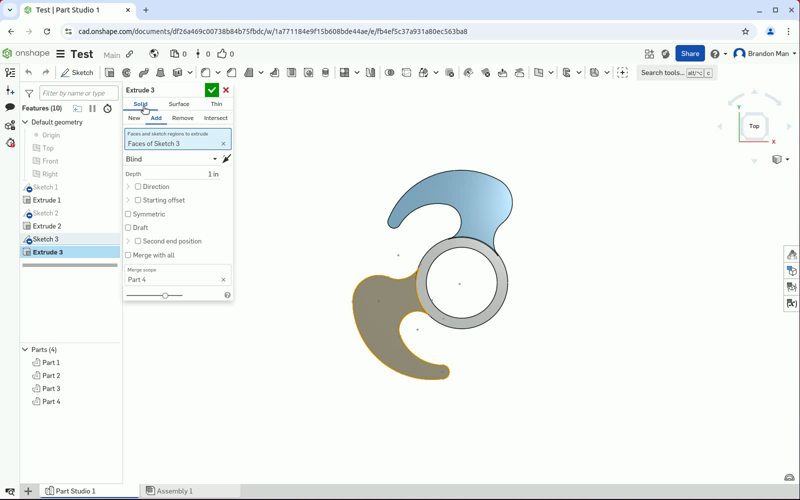
click(143, 106)
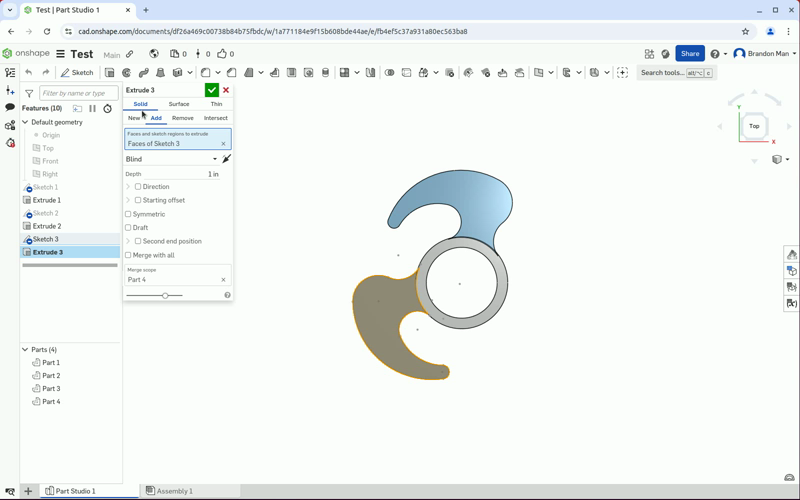
mouse_move(137, 120)
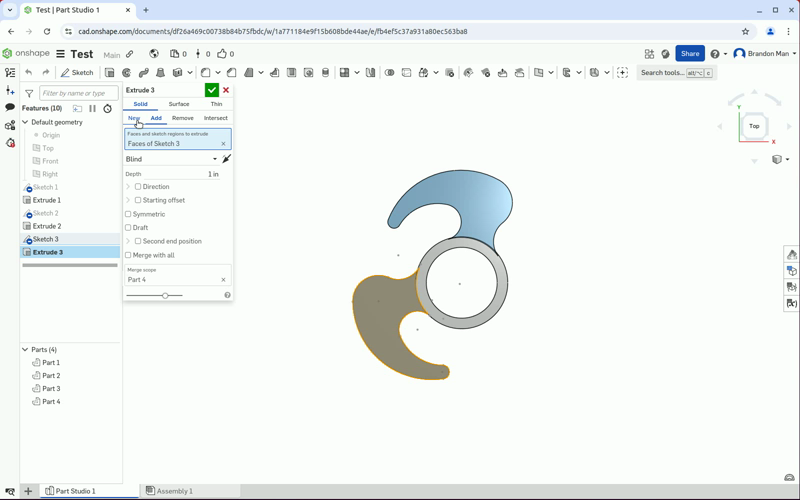
click(137, 120)
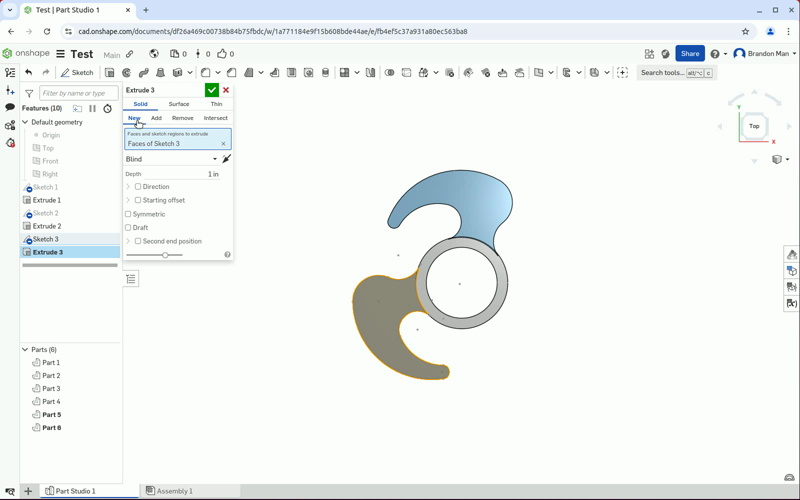
key(tab, 4)
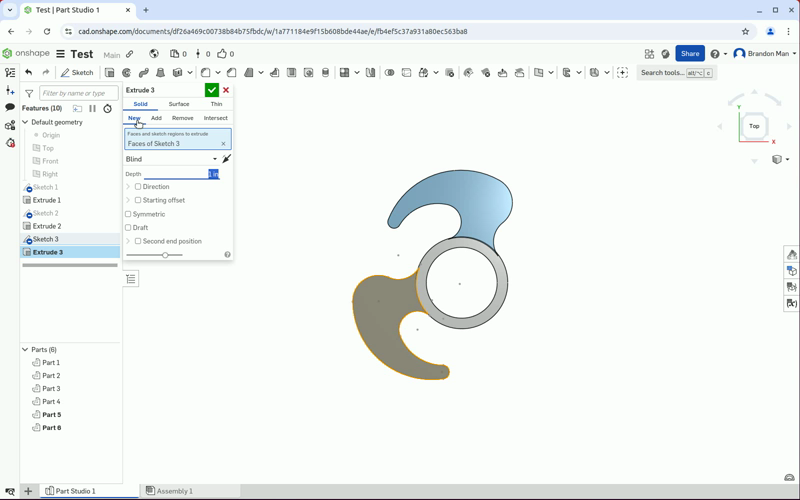
text(4.574)
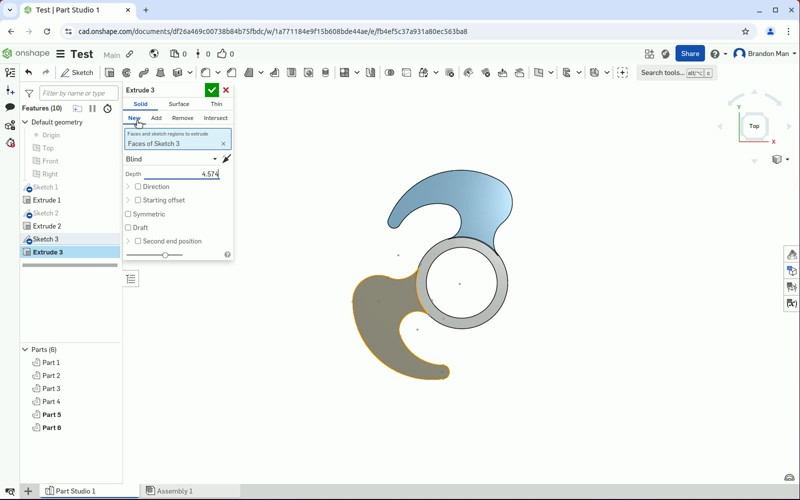
key(enter)
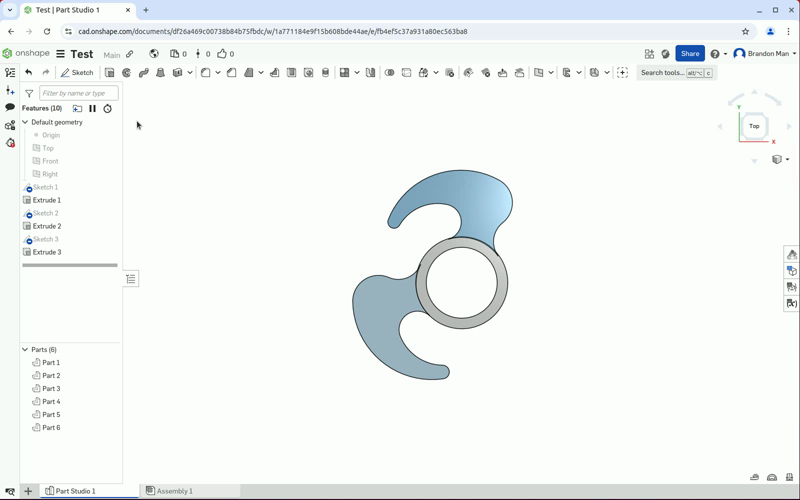
key(shift+h)
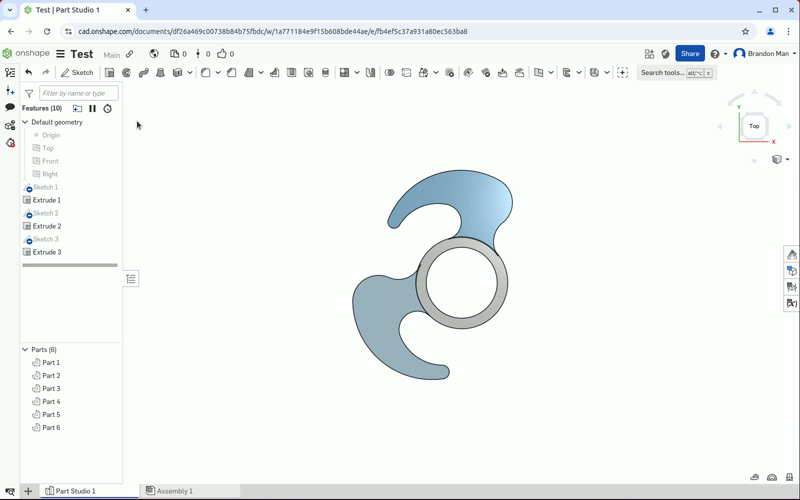
key(shift+h)
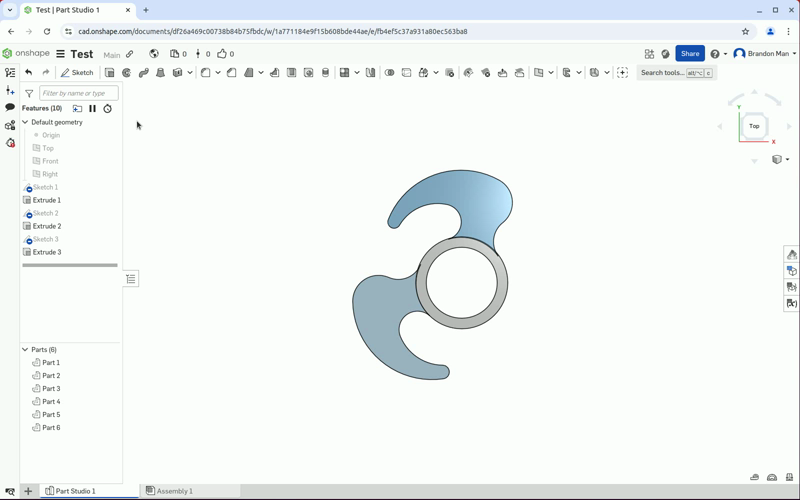
mouse_move(73, 189)
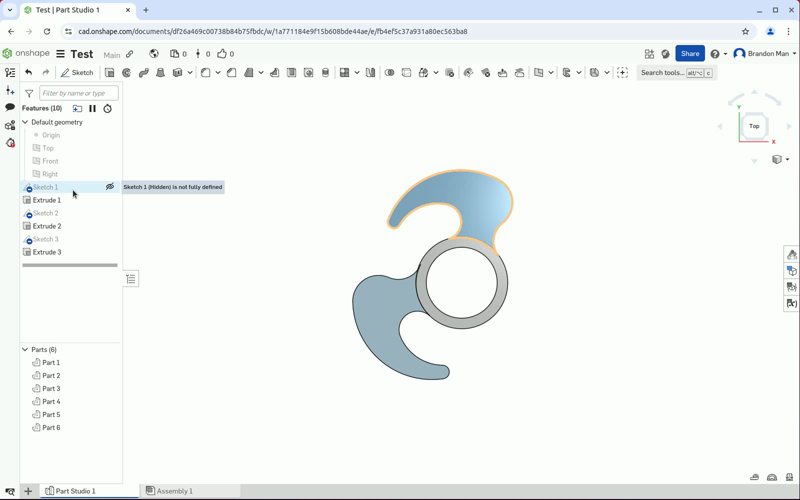
click(73, 189)
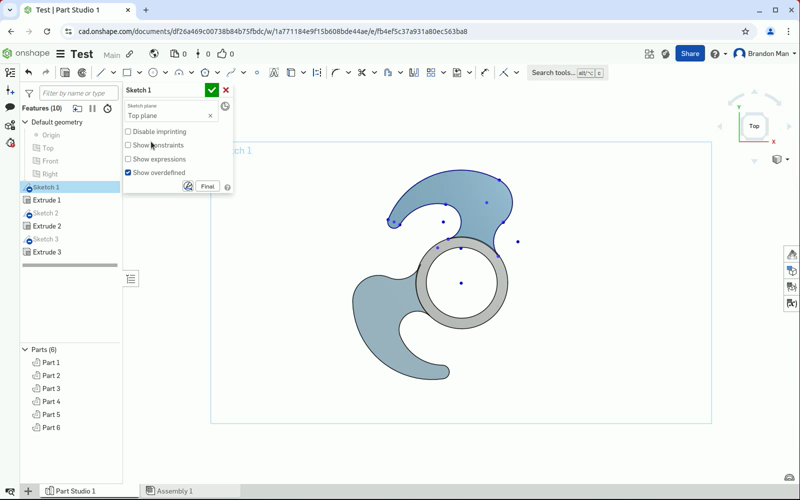
mouse_move(229, 92)
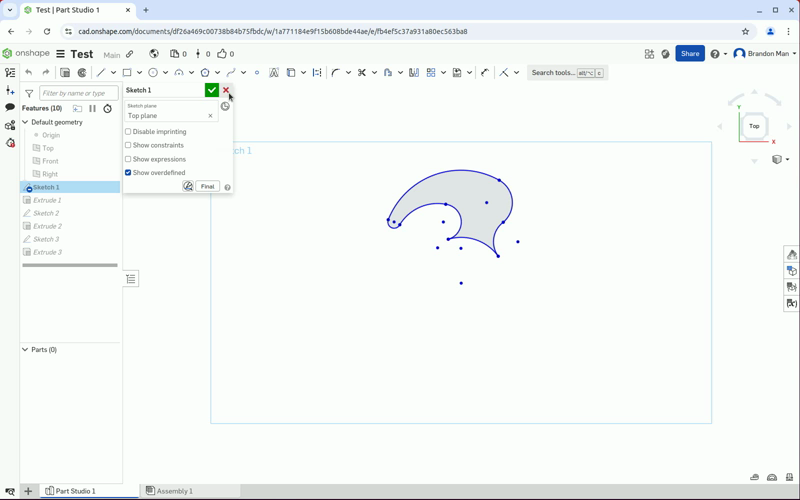
click(229, 92)
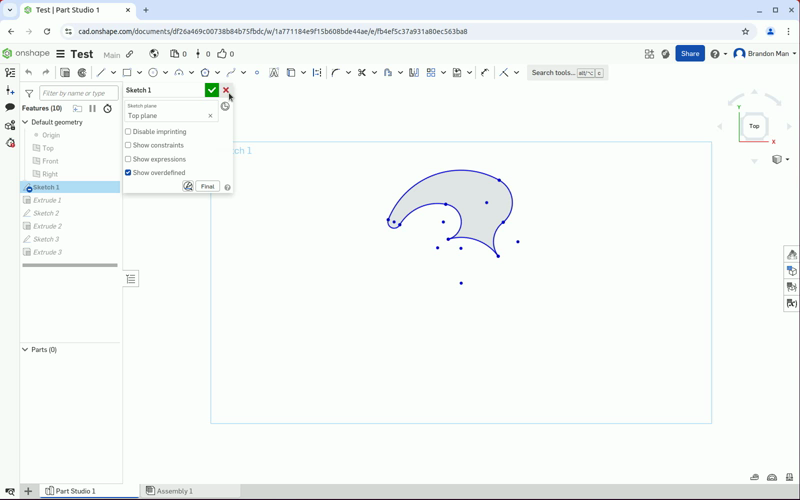
key(shift+s)
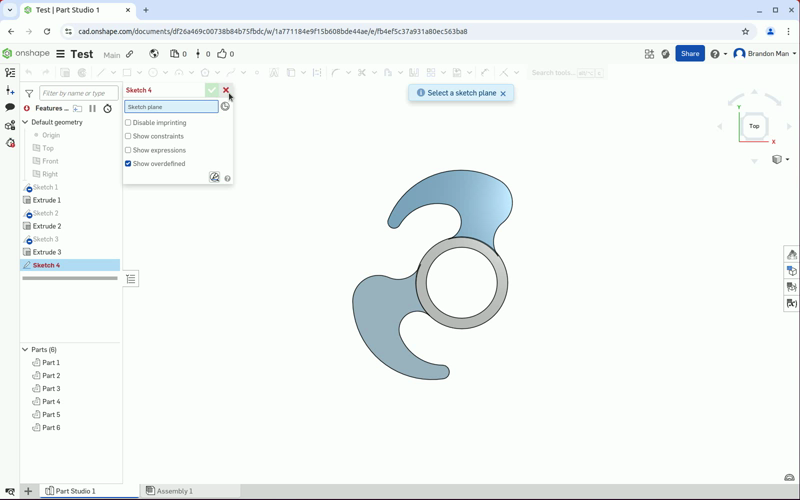
mouse_move(73, 150)
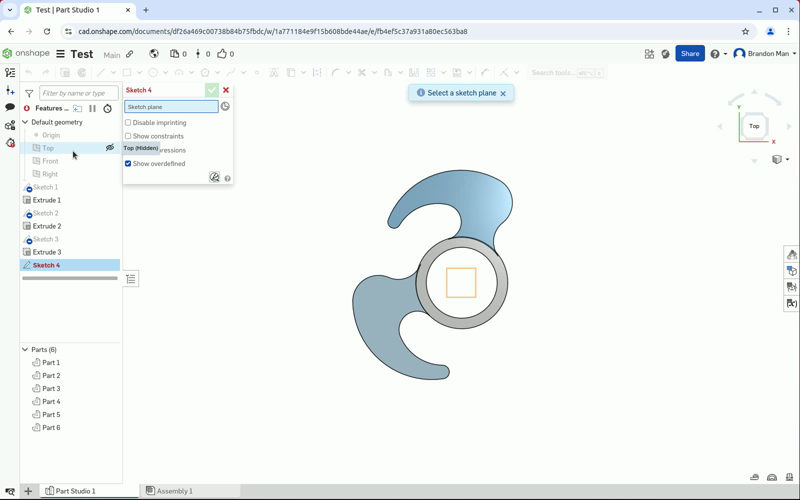
click(73, 150)
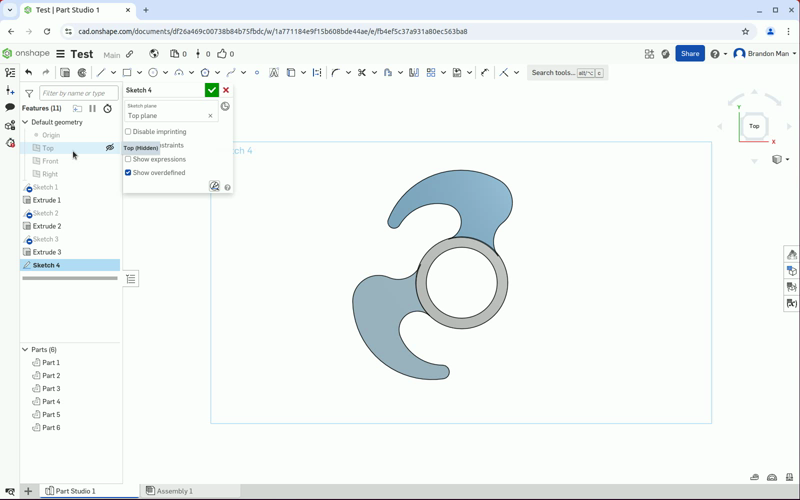
mouse_move(73, 352)
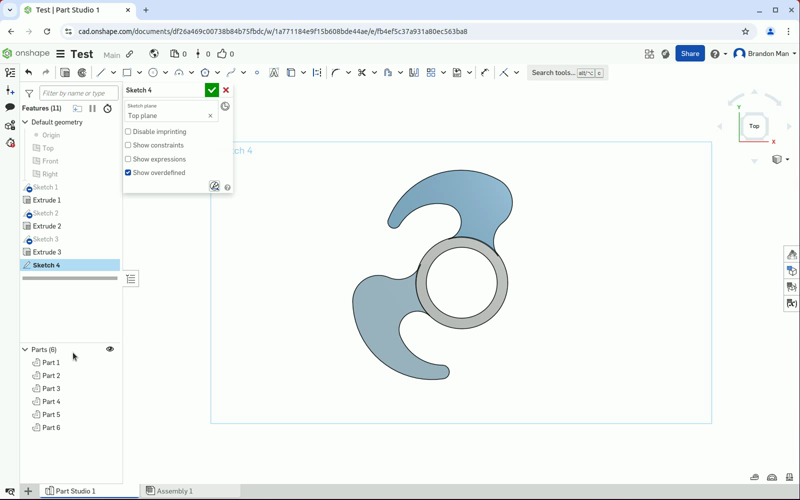
key(y)
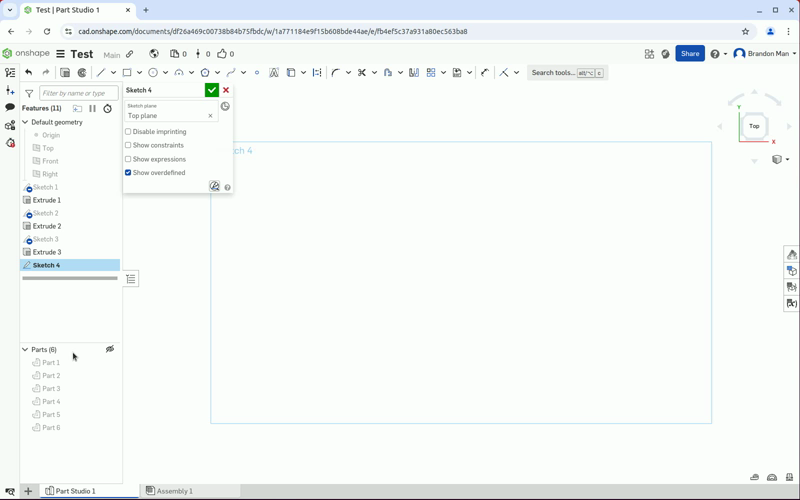
key(a)
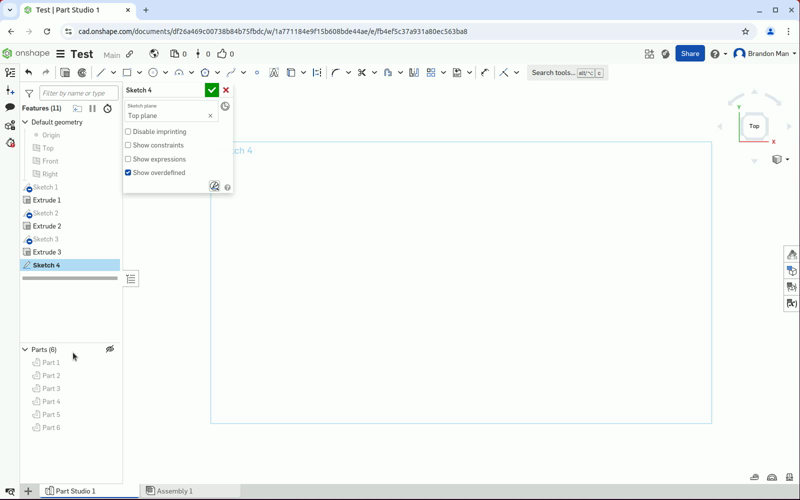
key_down(shift)
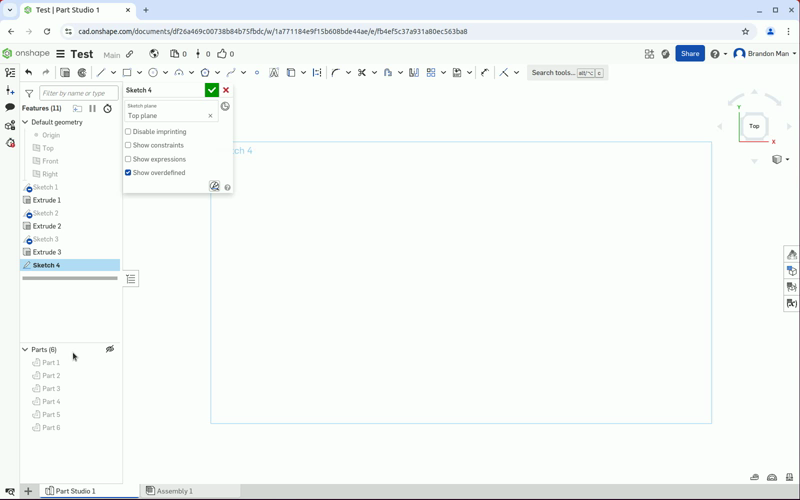
mouse_move(465, 327)
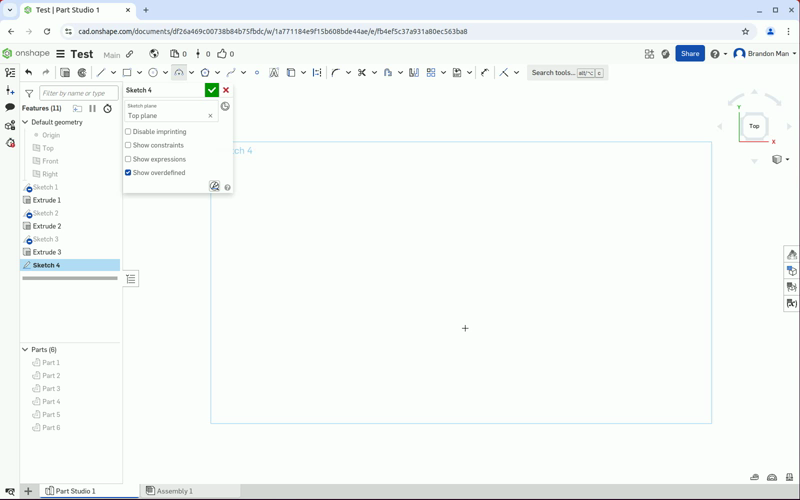
click(465, 327)
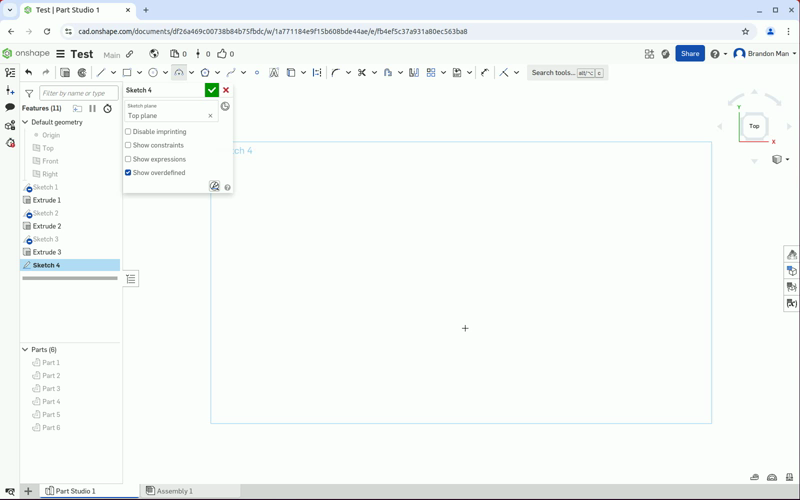
key_up(shift)
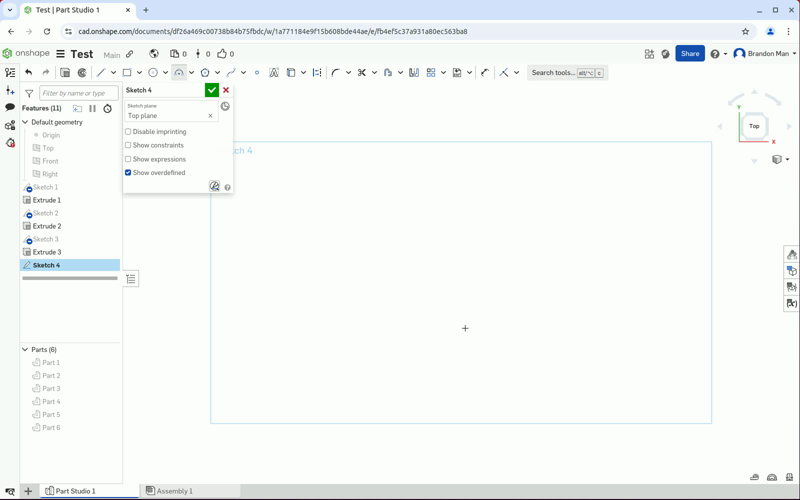
key_down(shift)
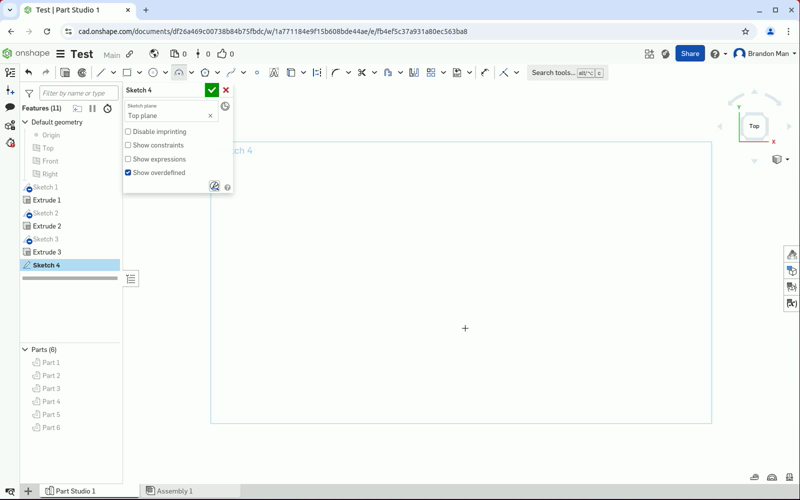
mouse_move(492, 348)
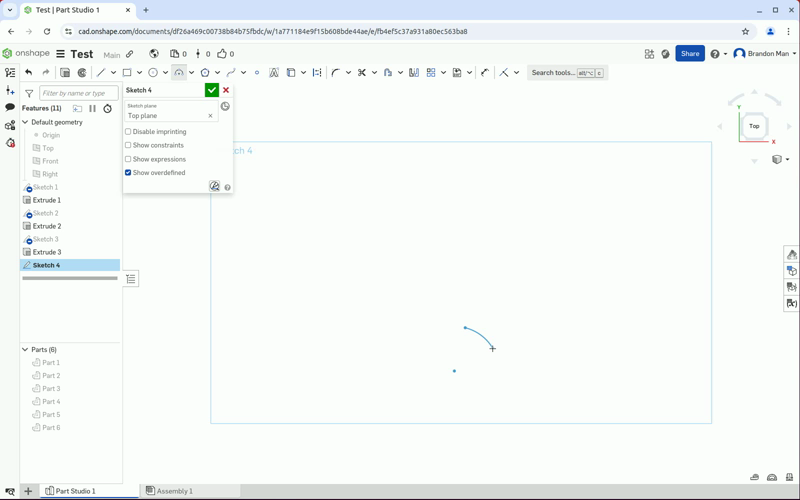
click(492, 348)
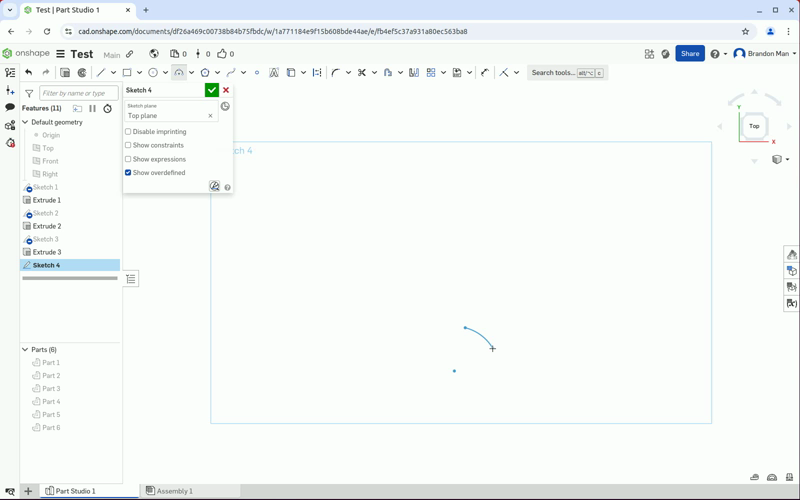
mouse_move(483, 332)
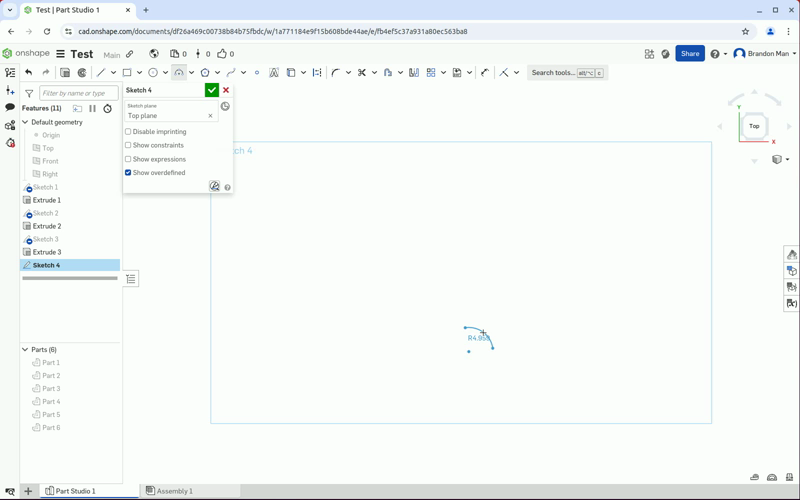
click(483, 332)
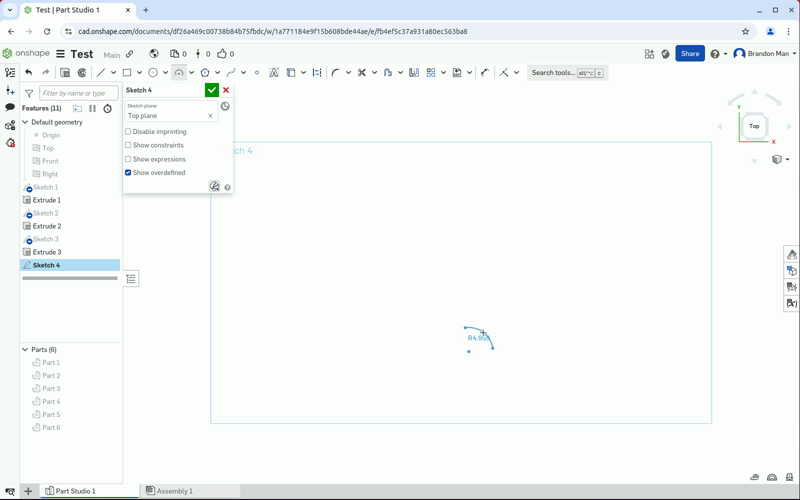
key_up(shift)
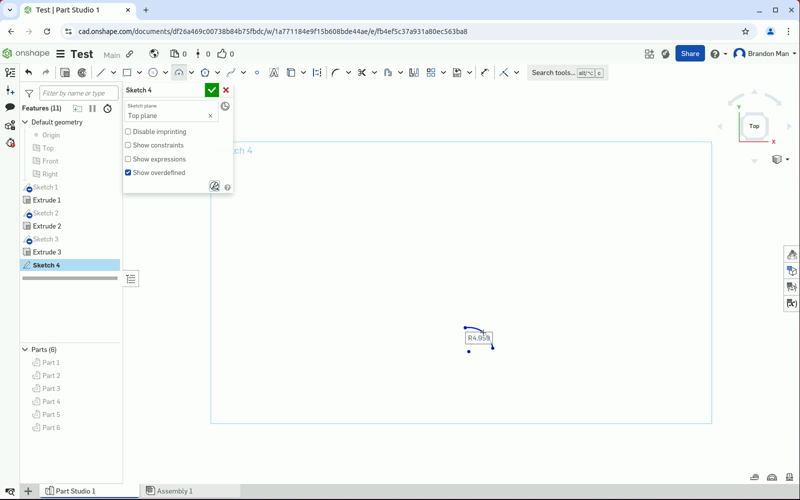
mouse_move(492, 348)
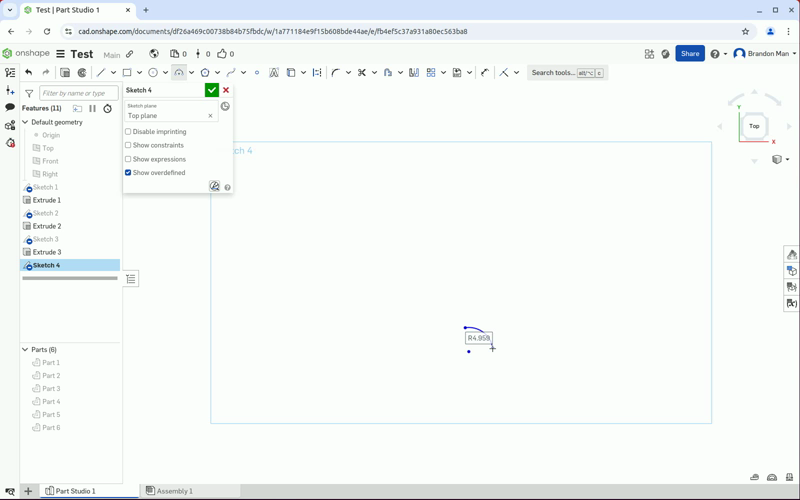
click(492, 348)
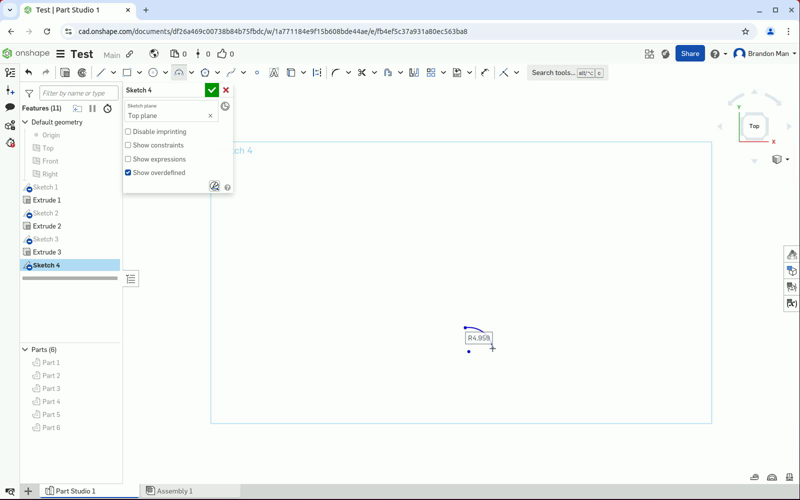
key_down(shift)
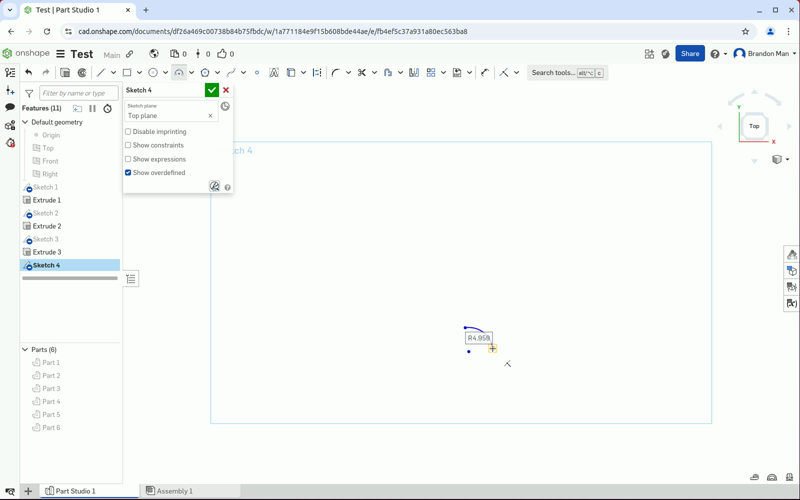
mouse_move(531, 366)
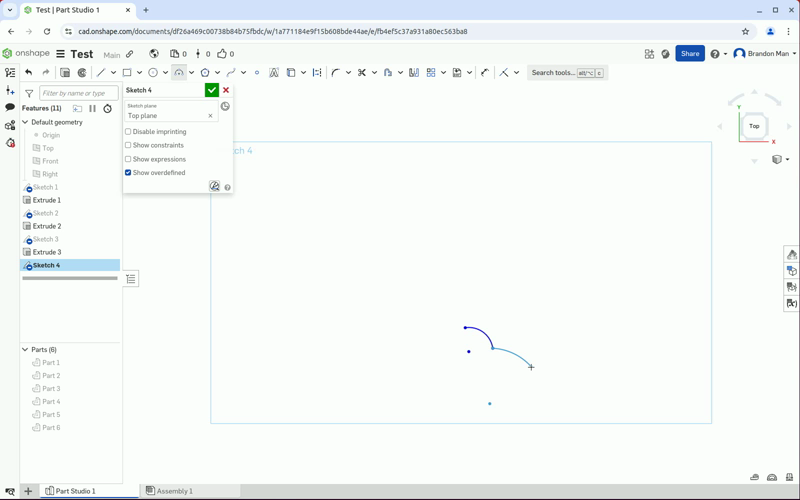
click(531, 366)
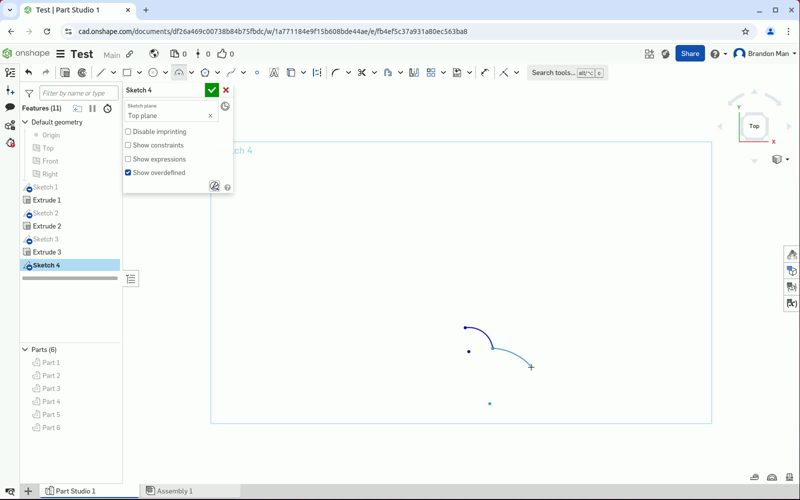
mouse_move(507, 367)
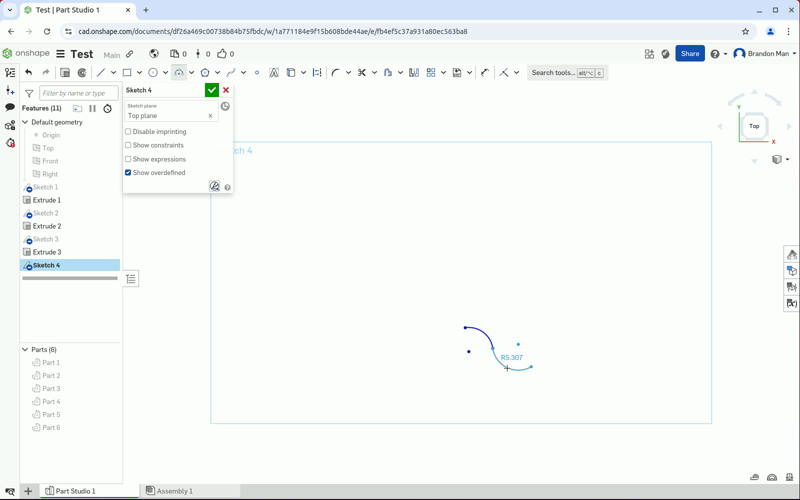
click(507, 367)
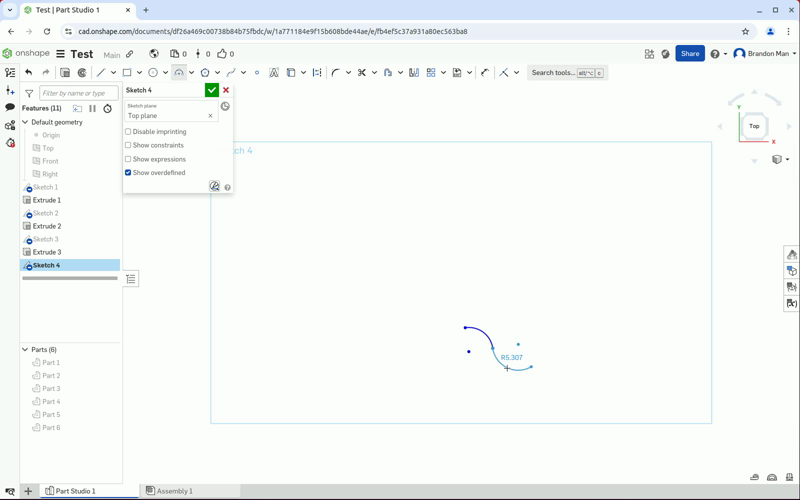
key_up(shift)
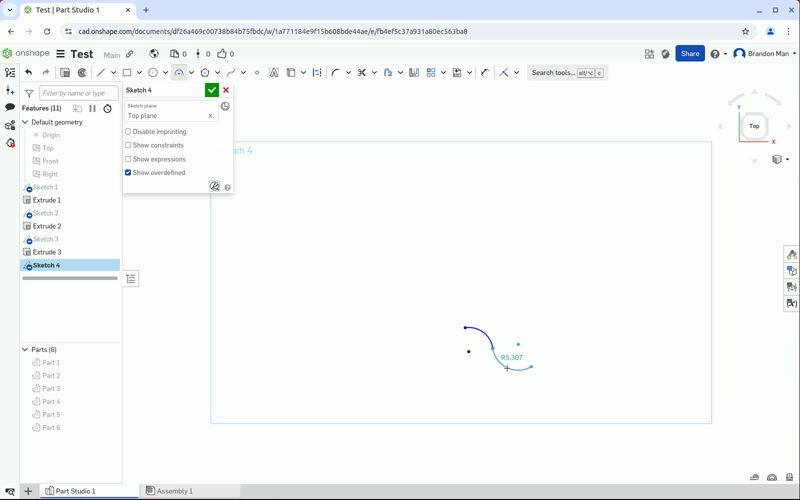
mouse_move(531, 366)
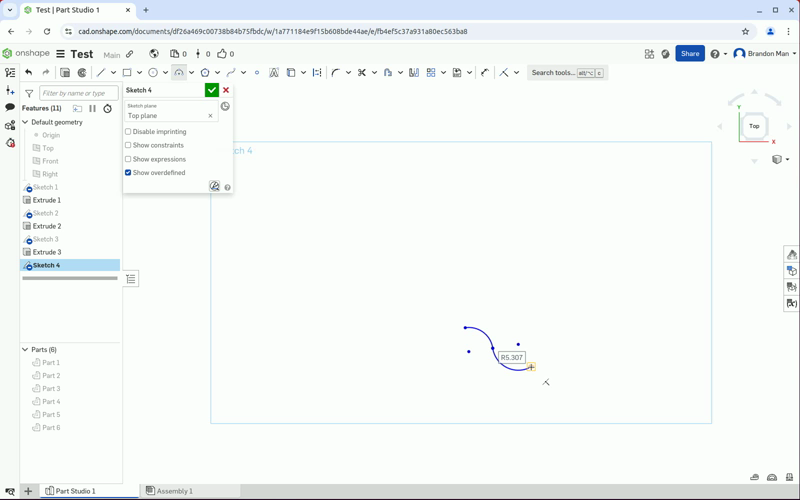
click(531, 366)
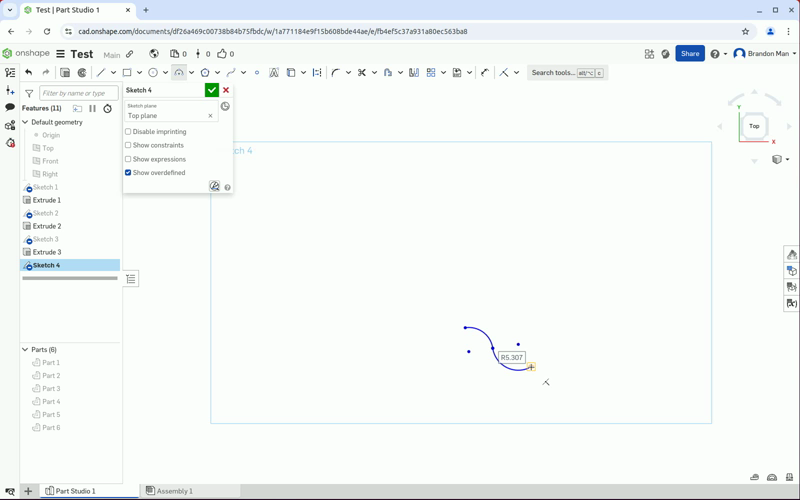
key_down(shift)
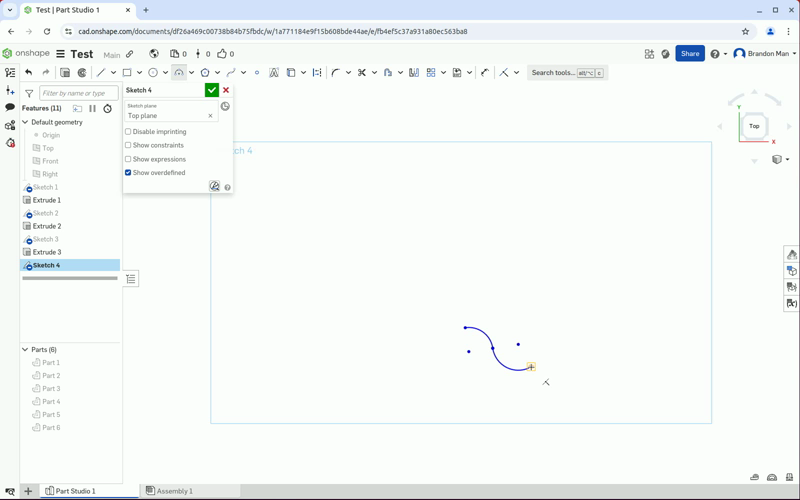
mouse_move(552, 250)
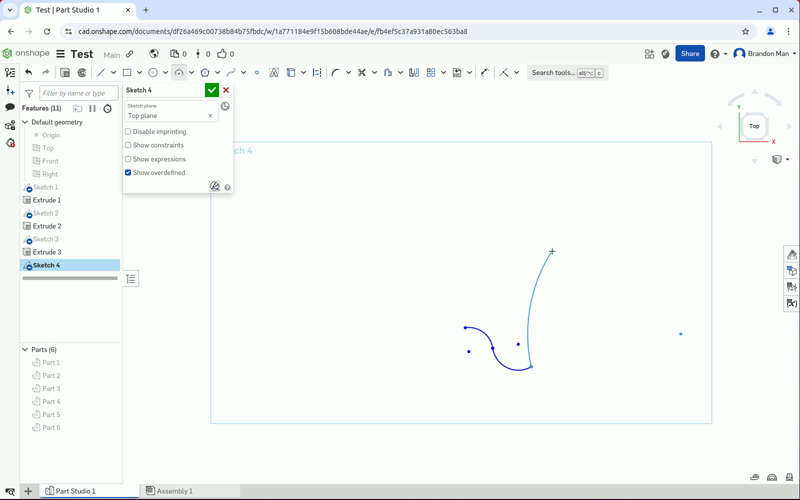
click(552, 250)
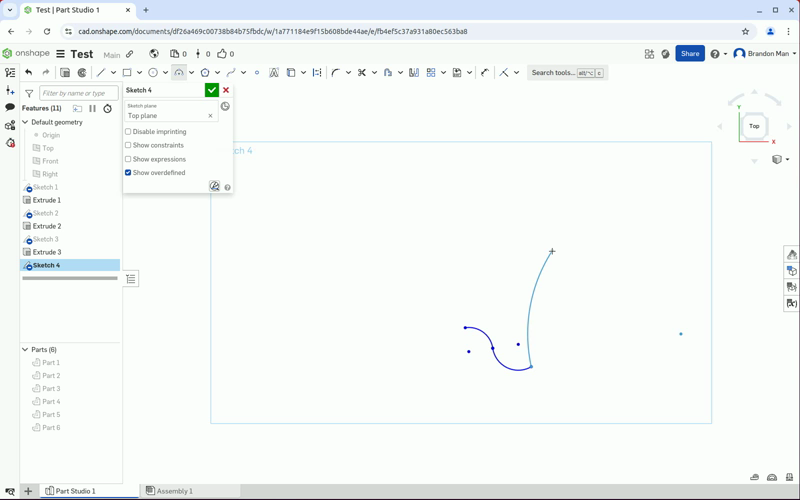
mouse_move(567, 313)
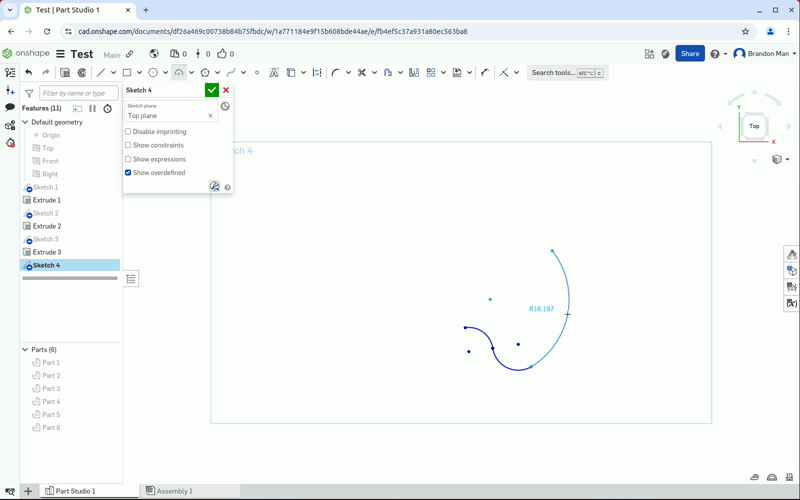
click(567, 313)
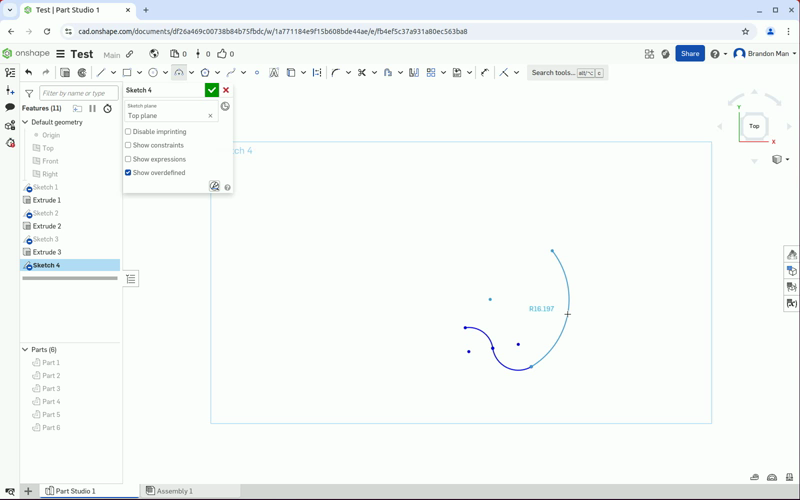
key_up(shift)
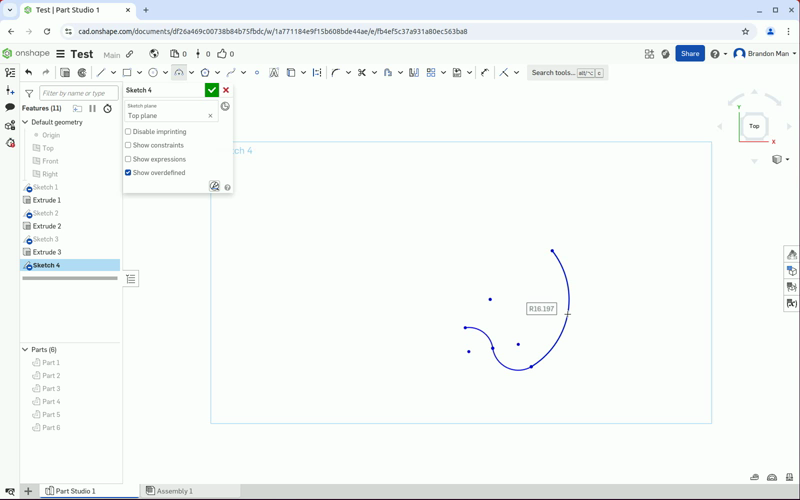
mouse_move(552, 250)
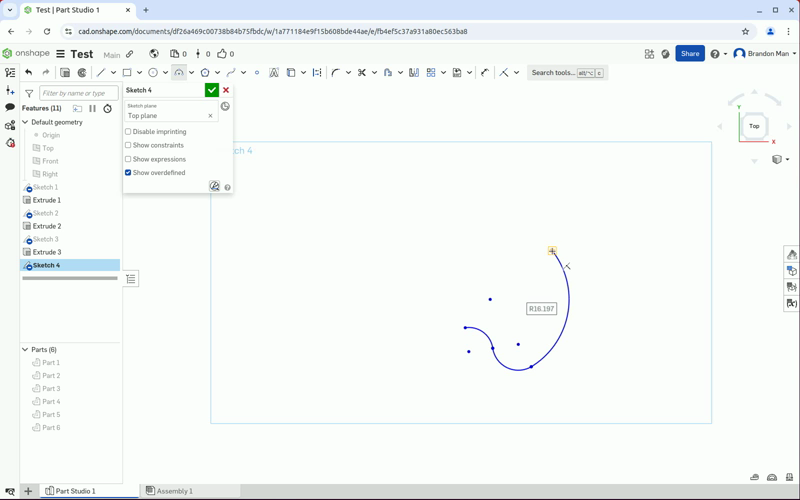
click(552, 250)
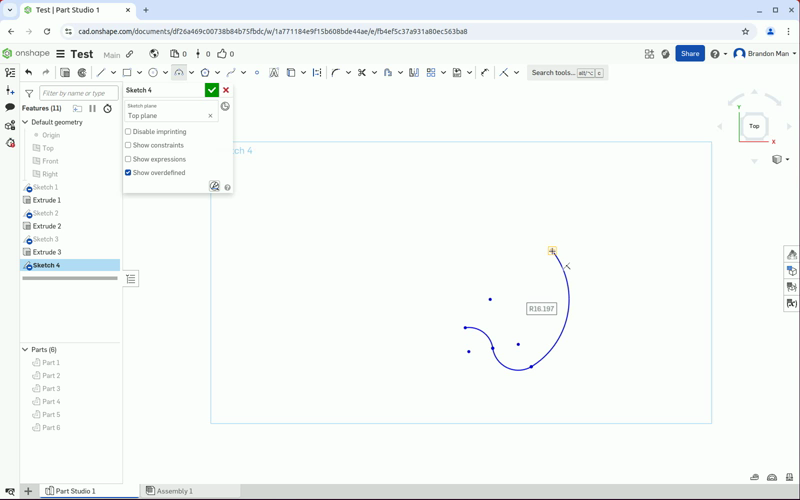
key_down(shift)
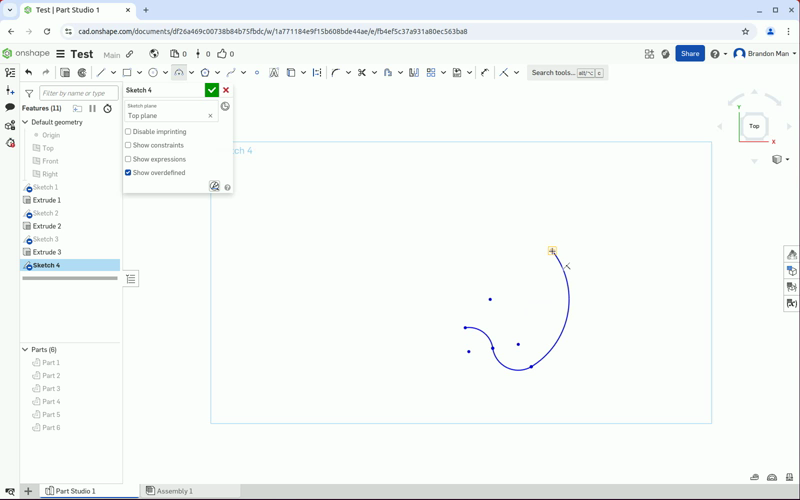
mouse_move(541, 257)
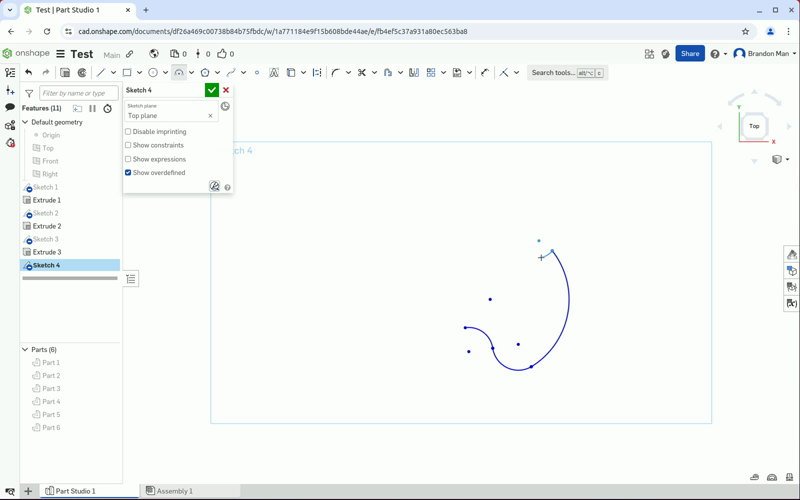
click(541, 257)
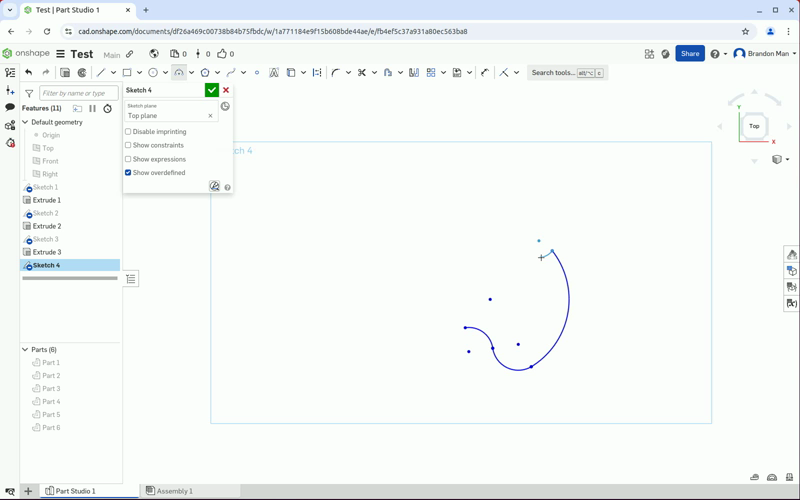
mouse_move(543, 248)
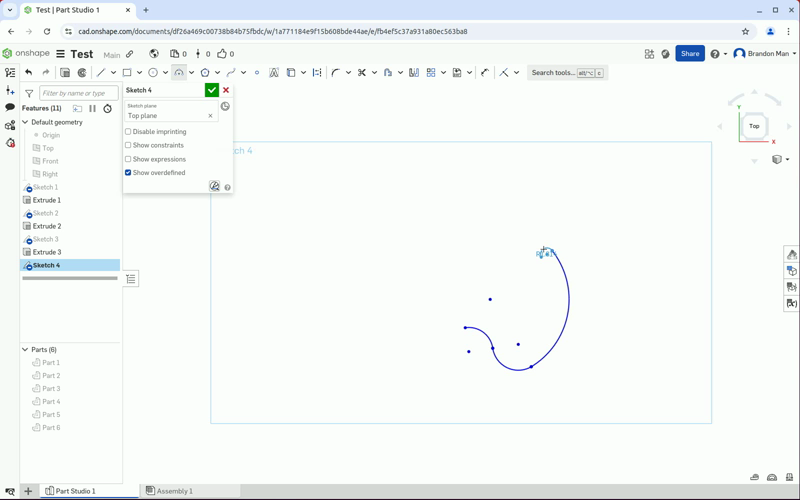
click(543, 248)
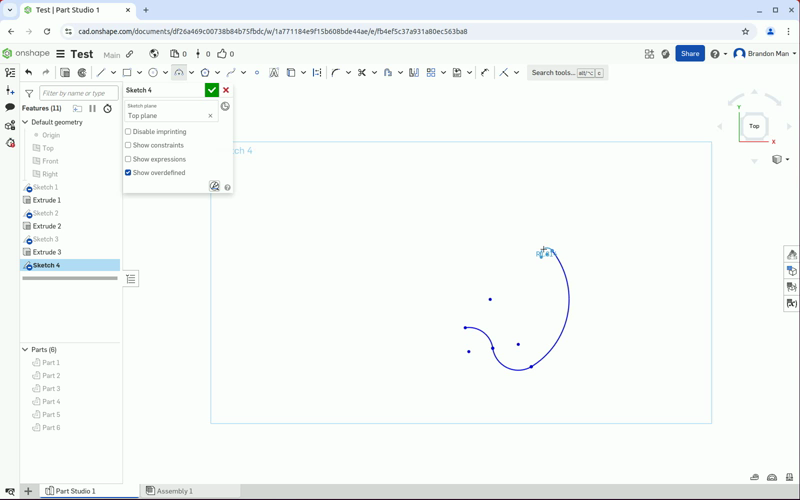
key_up(shift)
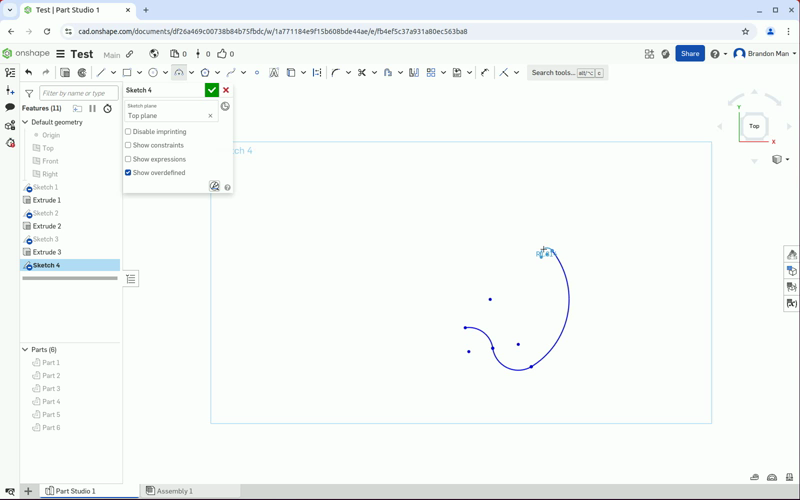
mouse_move(541, 257)
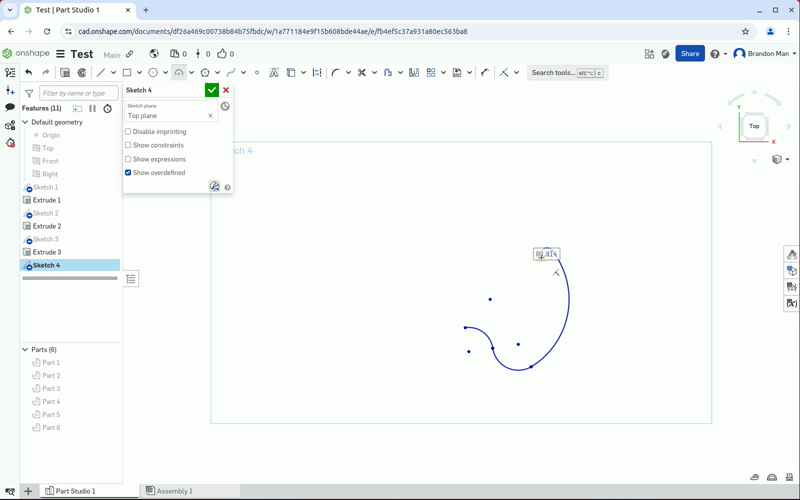
click(541, 257)
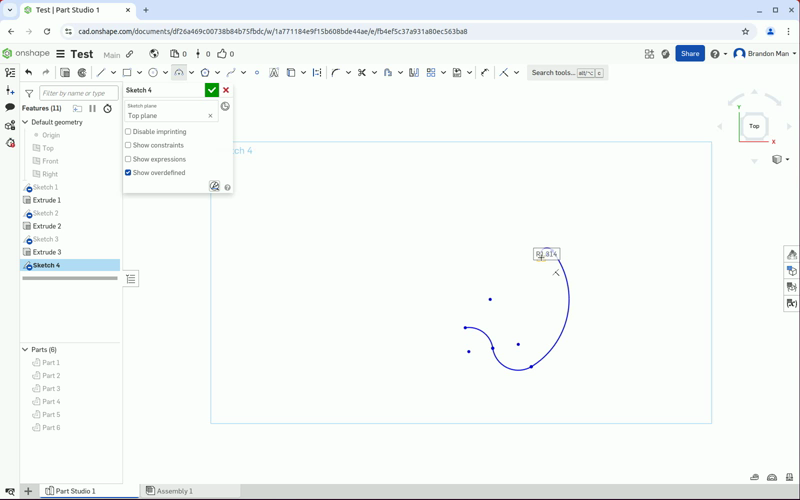
key_down(shift)
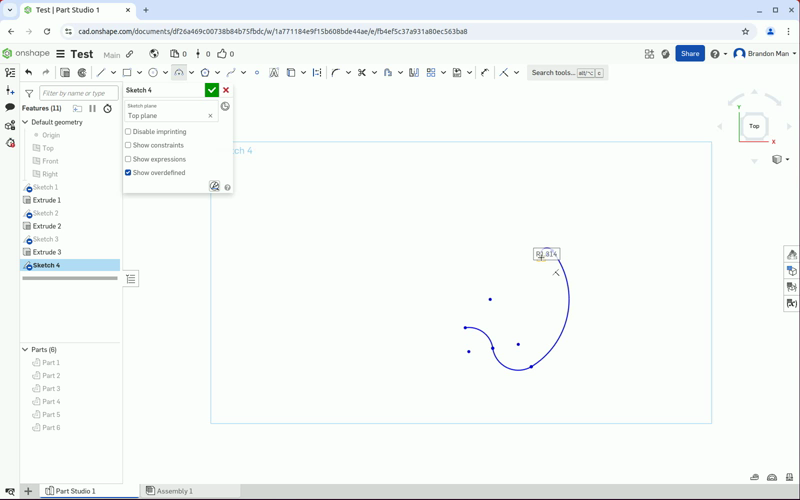
mouse_move(537, 308)
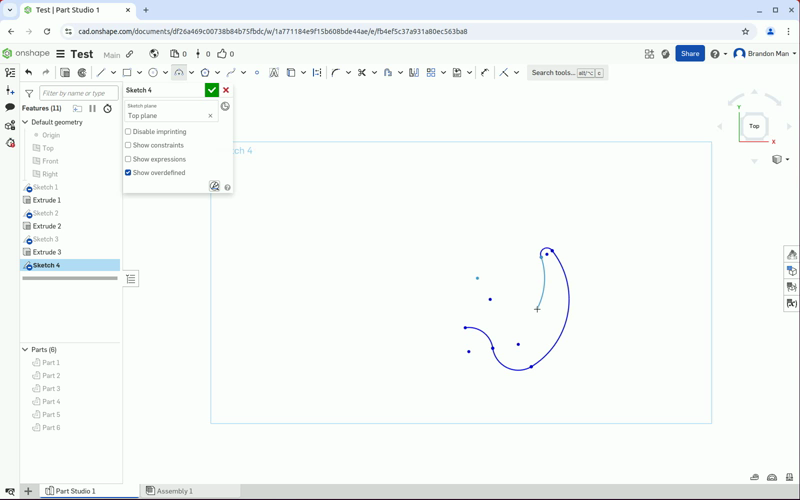
click(537, 308)
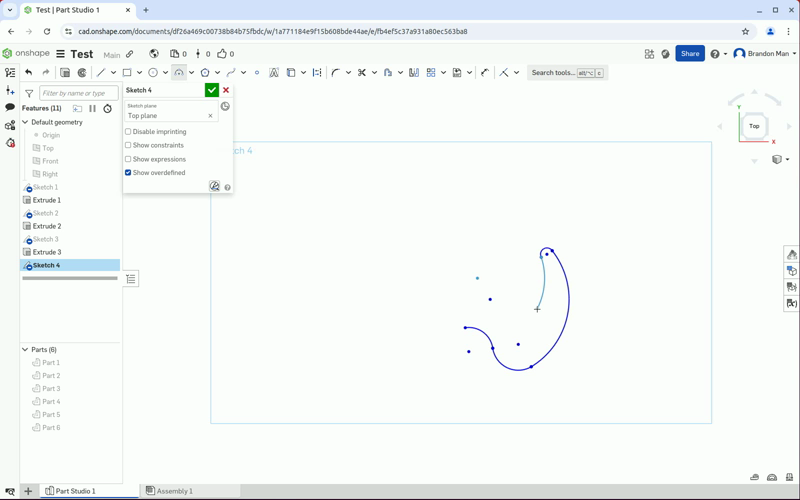
mouse_move(546, 283)
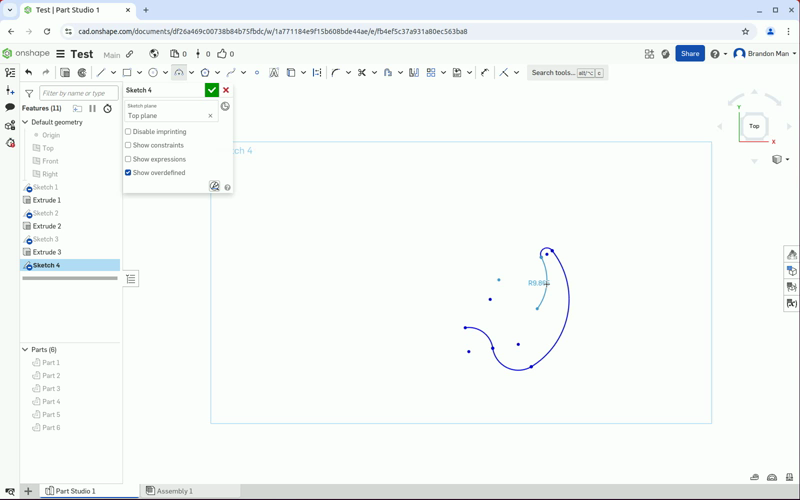
click(546, 283)
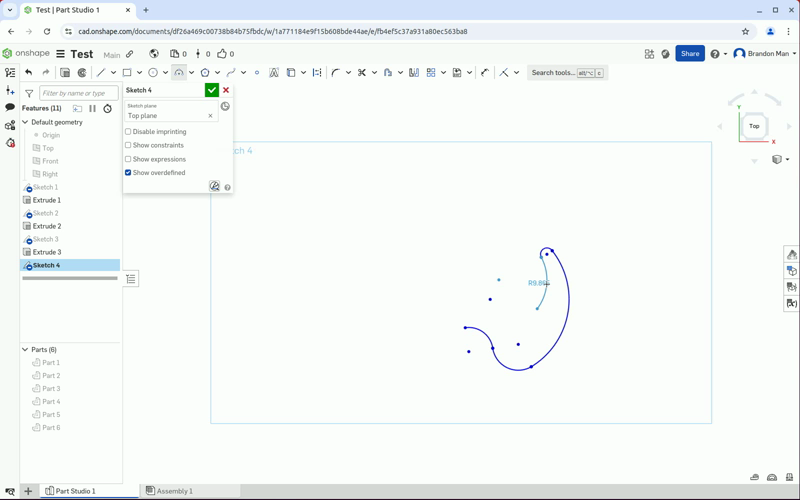
key_up(shift)
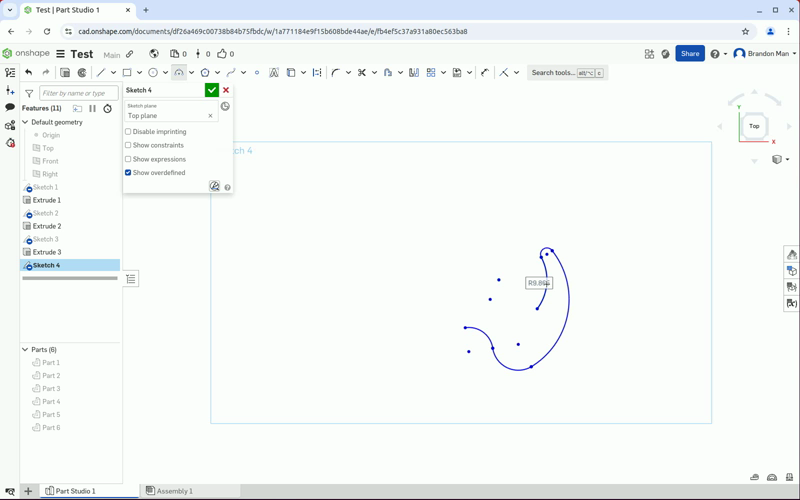
mouse_move(537, 308)
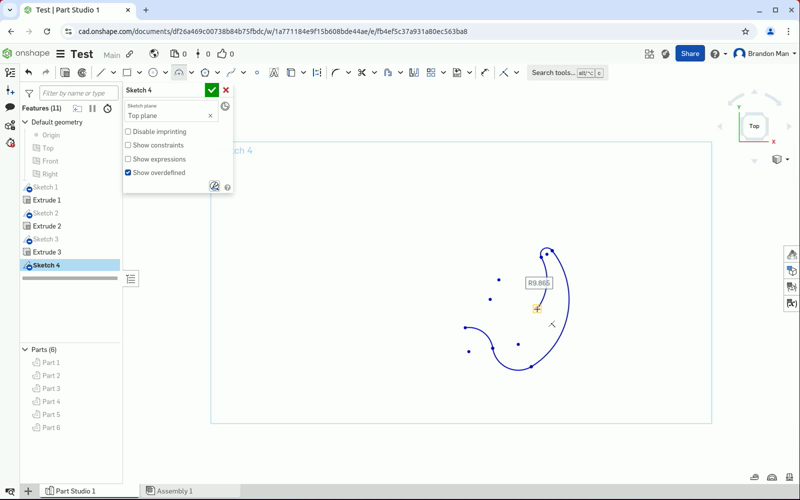
click(537, 308)
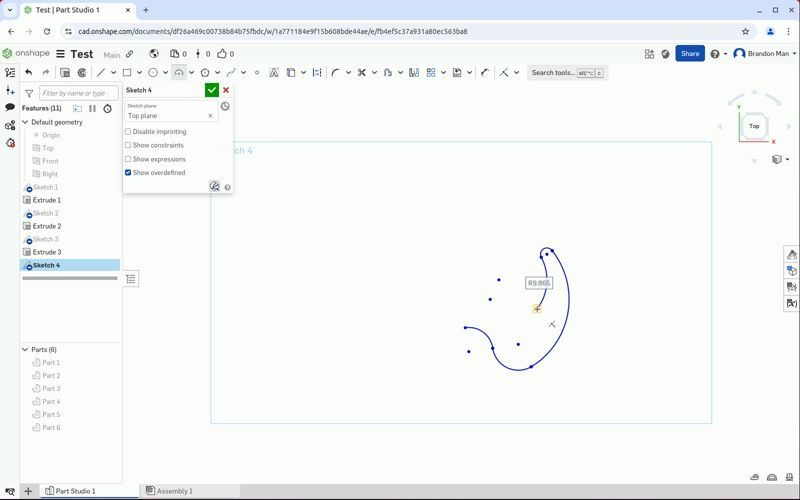
key_down(shift)
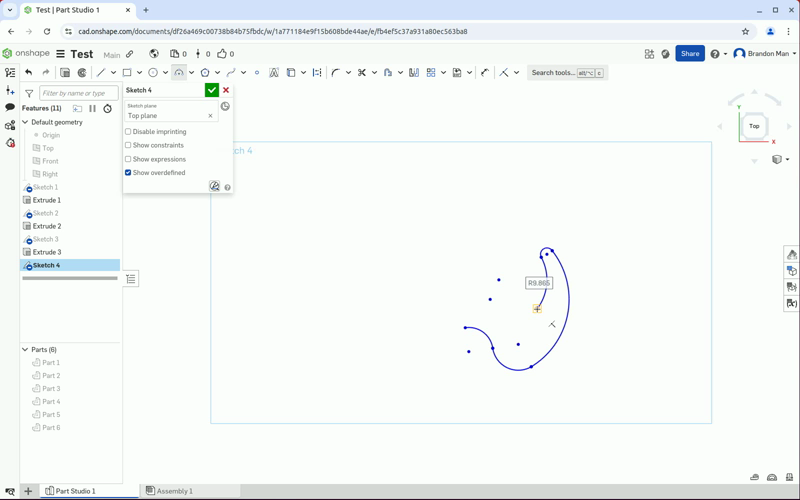
mouse_move(504, 293)
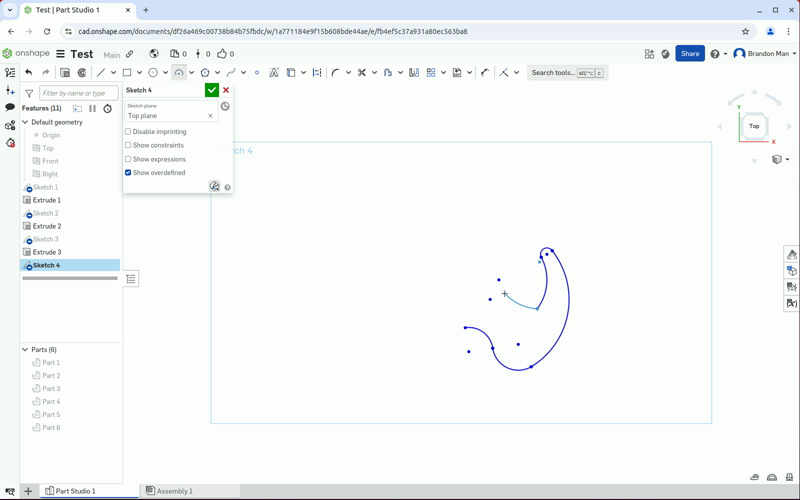
click(504, 293)
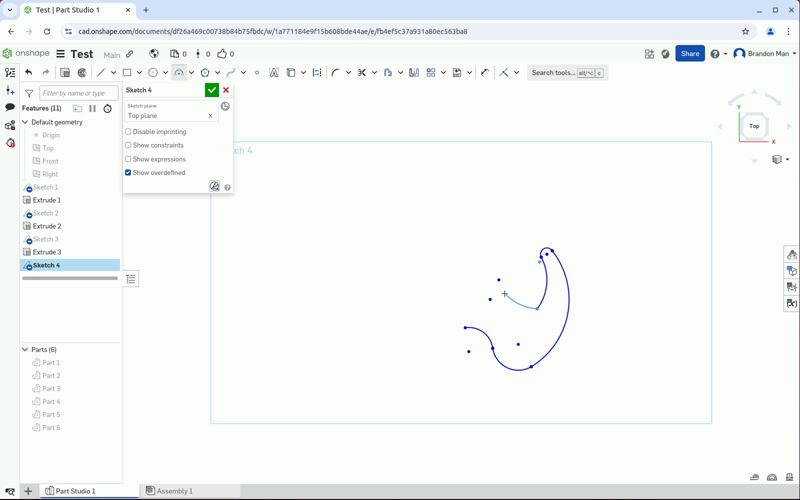
mouse_move(514, 313)
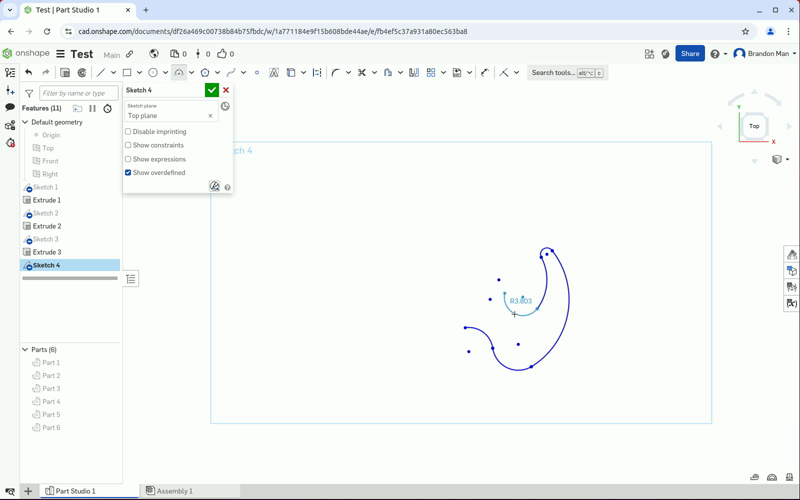
click(514, 313)
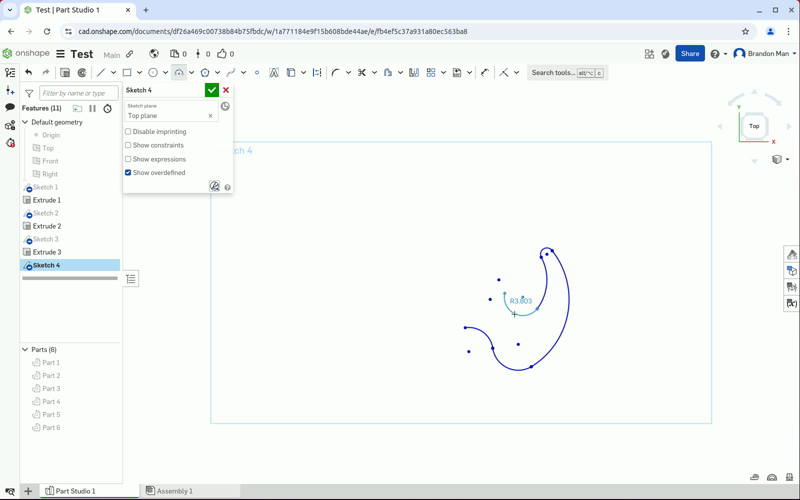
key_up(shift)
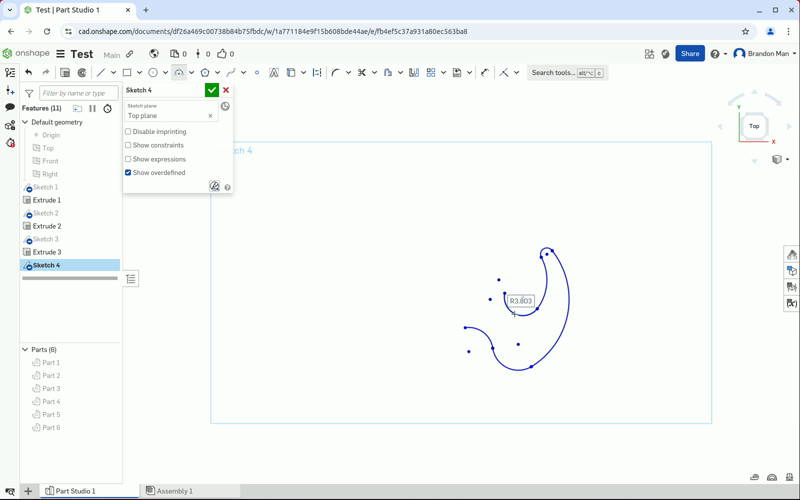
mouse_move(504, 293)
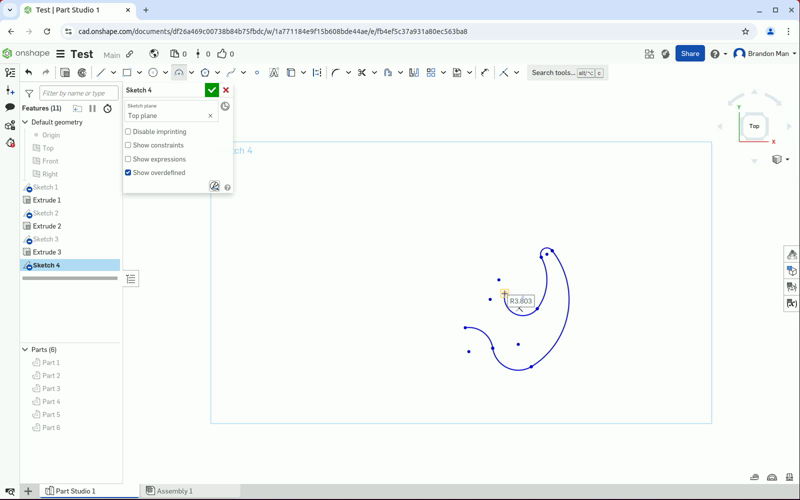
click(504, 293)
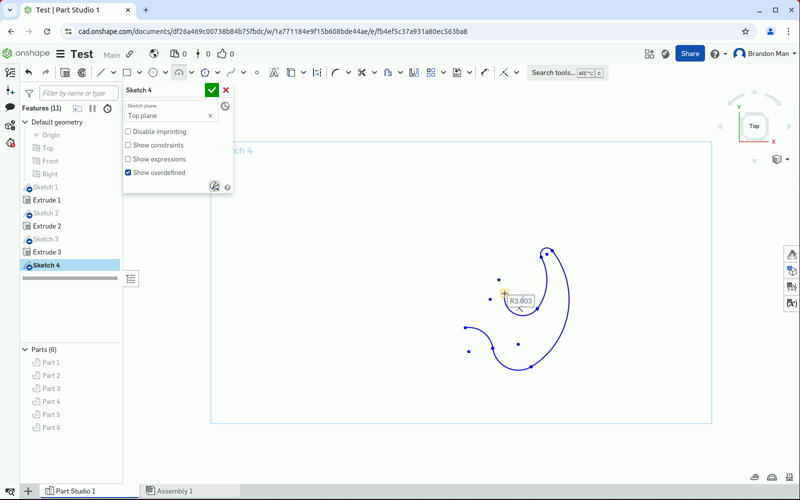
mouse_move(465, 327)
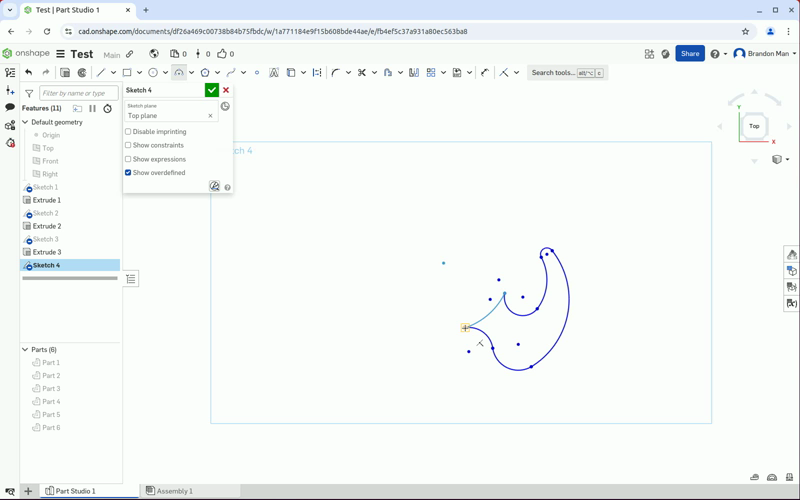
click(465, 327)
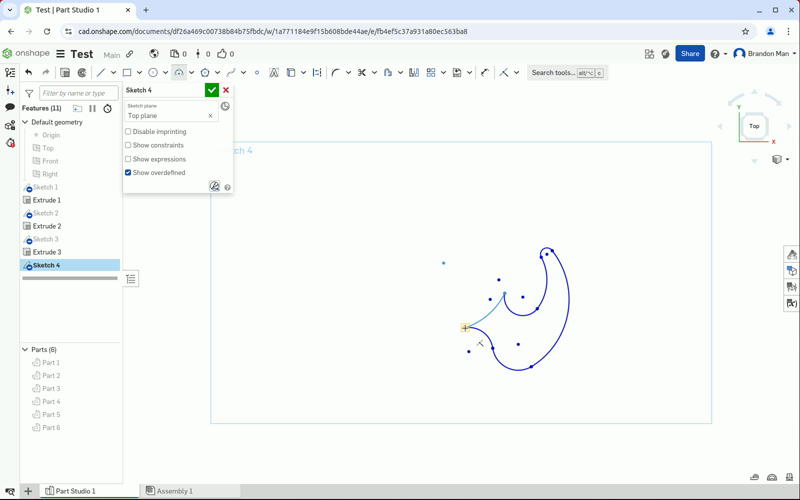
key_down(shift)
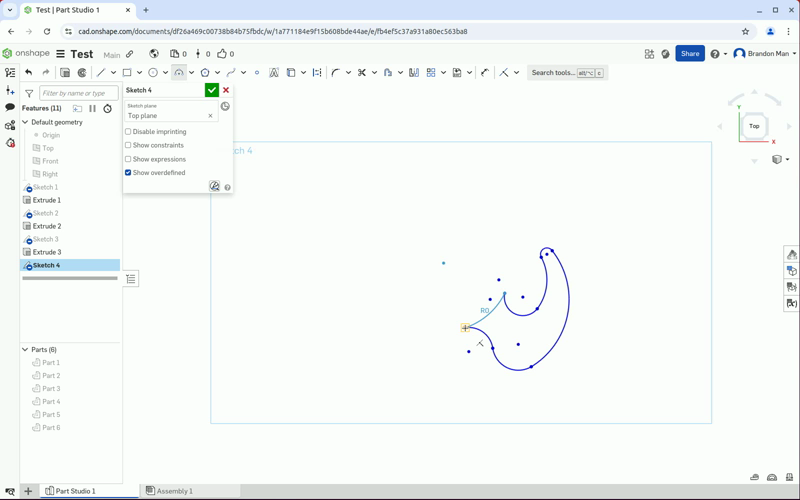
mouse_move(490, 316)
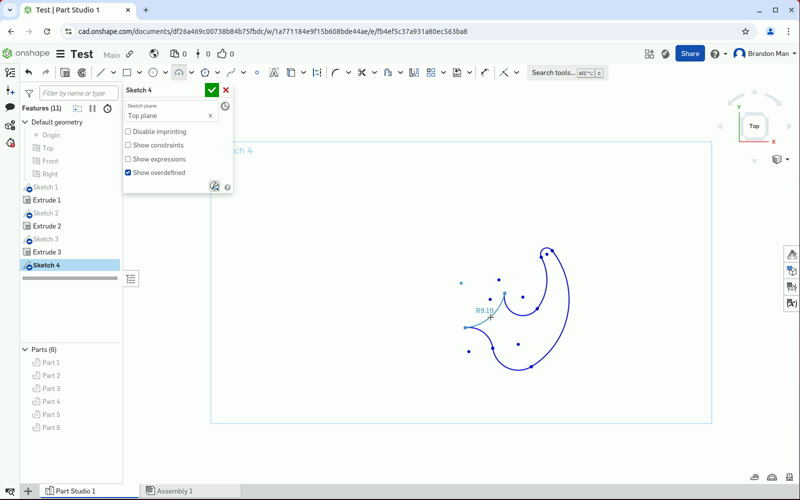
click(490, 316)
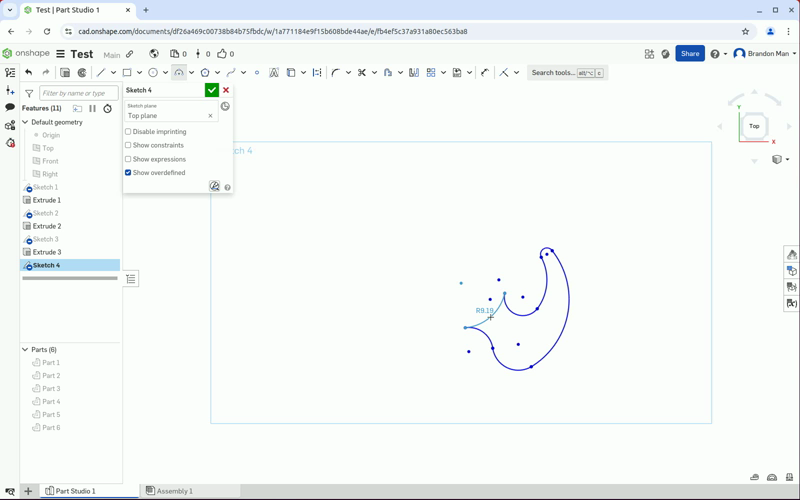
key_up(shift)
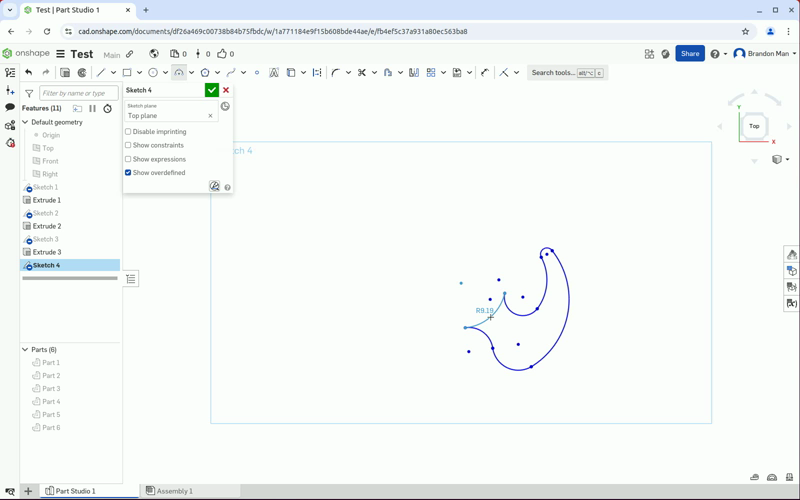
key(esc)
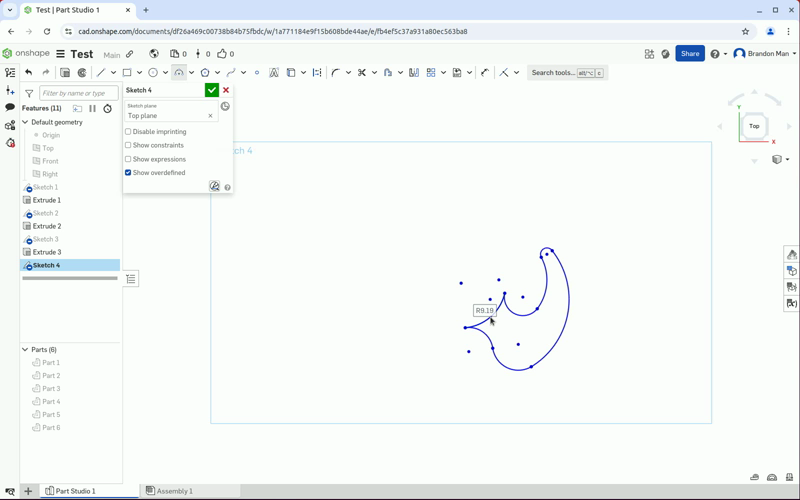
mouse_move(502, 339)
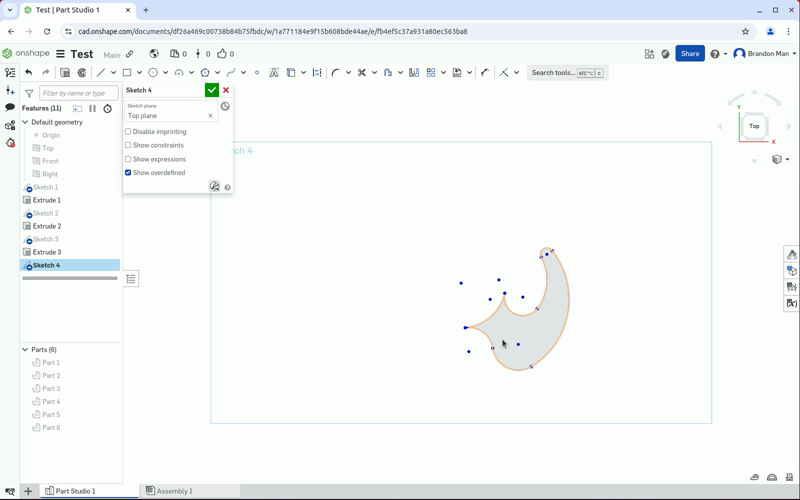
click(502, 339)
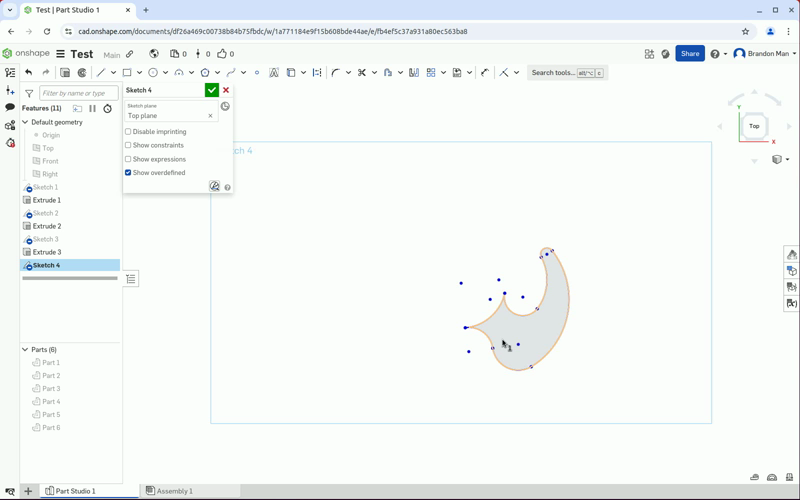
mouse_move(73, 352)
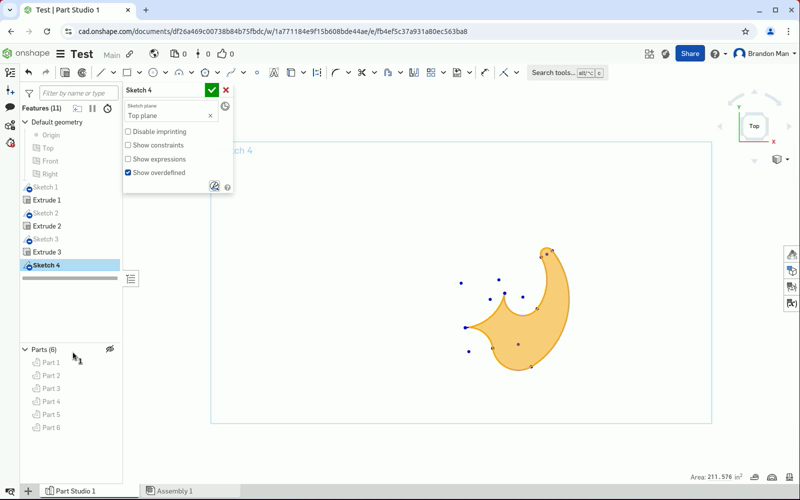
key(shift+y)
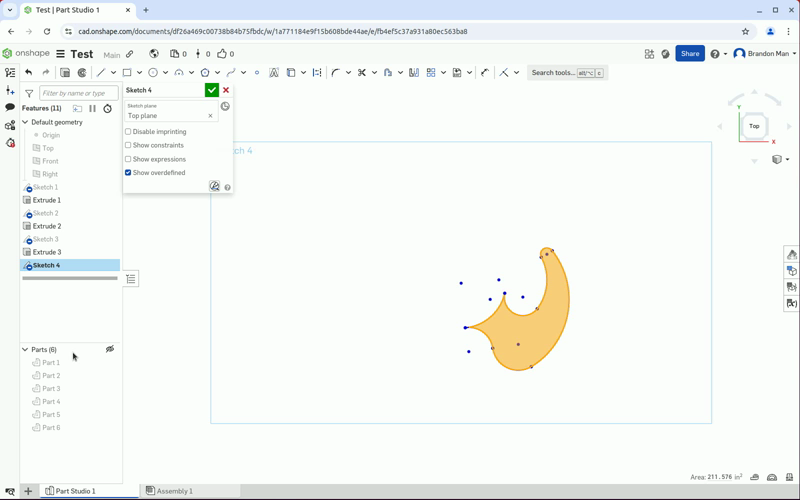
key(shift+e)
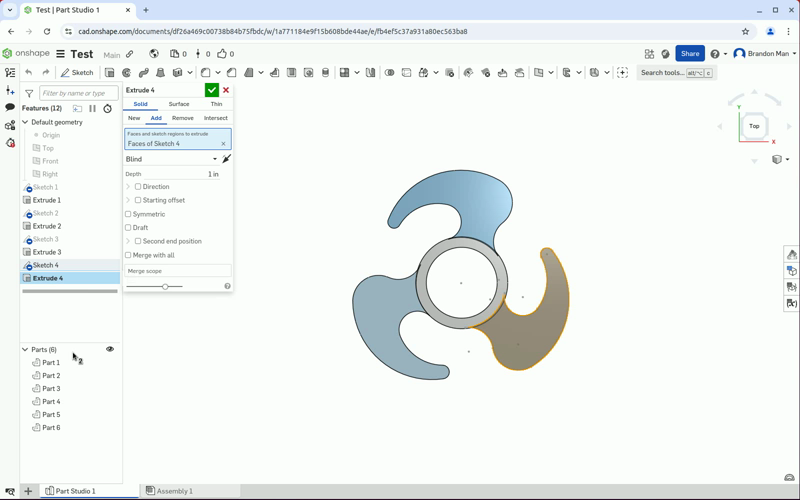
mouse_move(143, 106)
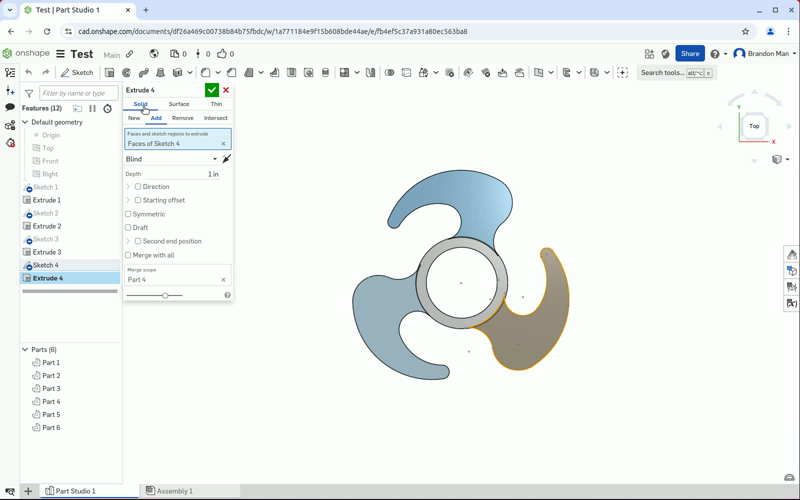
click(143, 106)
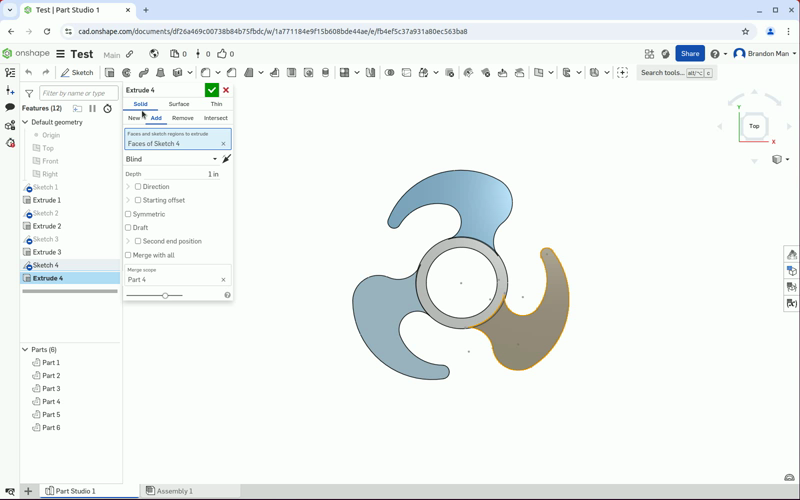
mouse_move(137, 120)
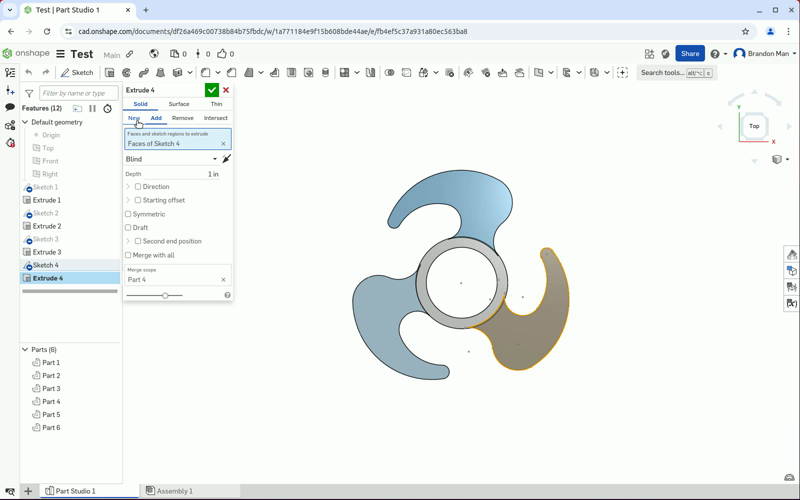
click(137, 120)
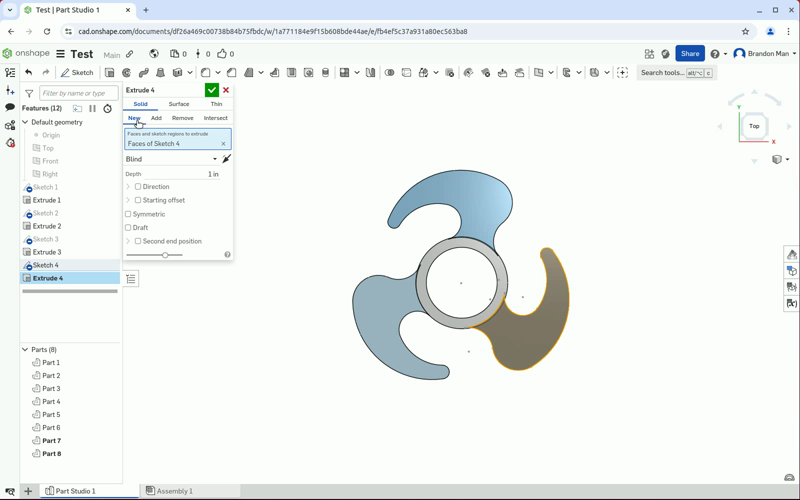
key(tab, 4)
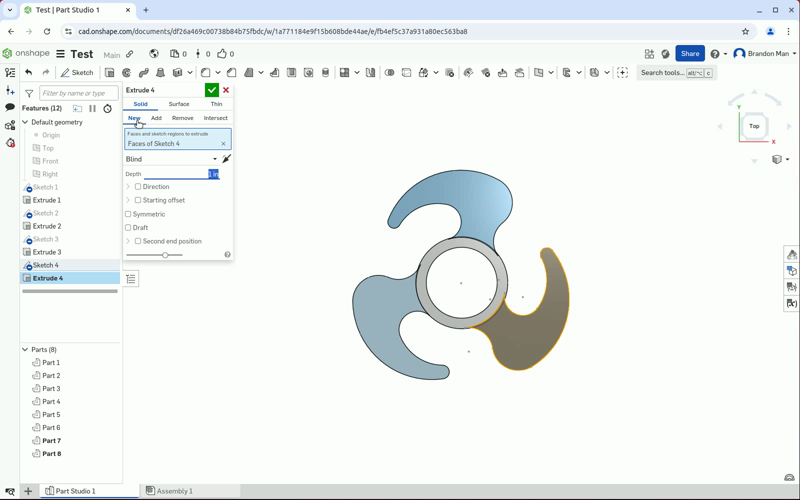
text(4.574)
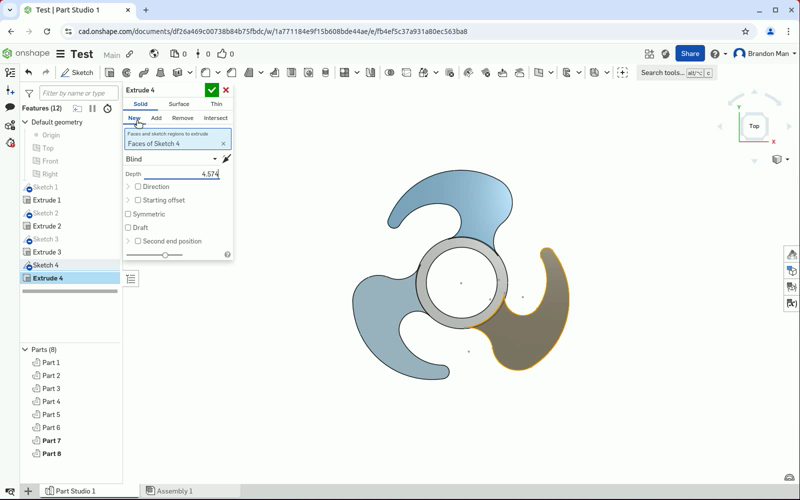
key(enter)
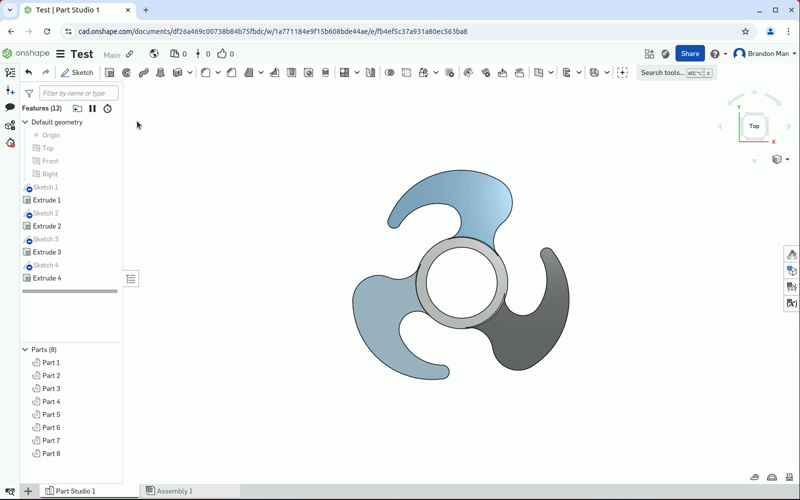
key(shift+h)
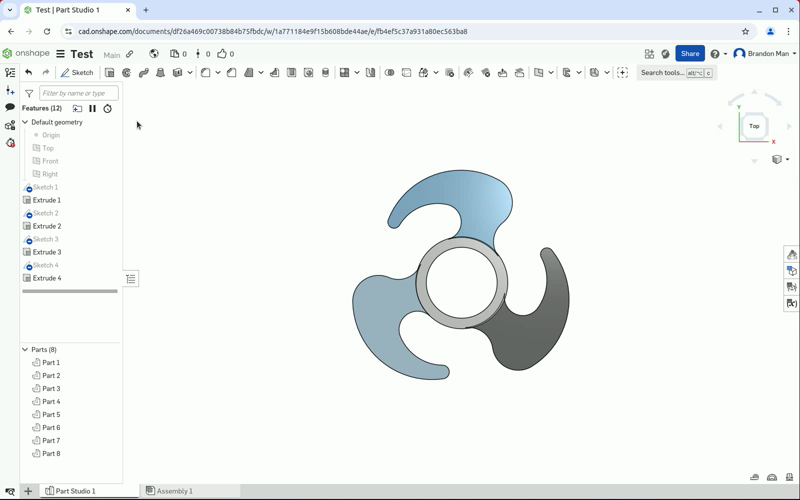
key(shift+h)
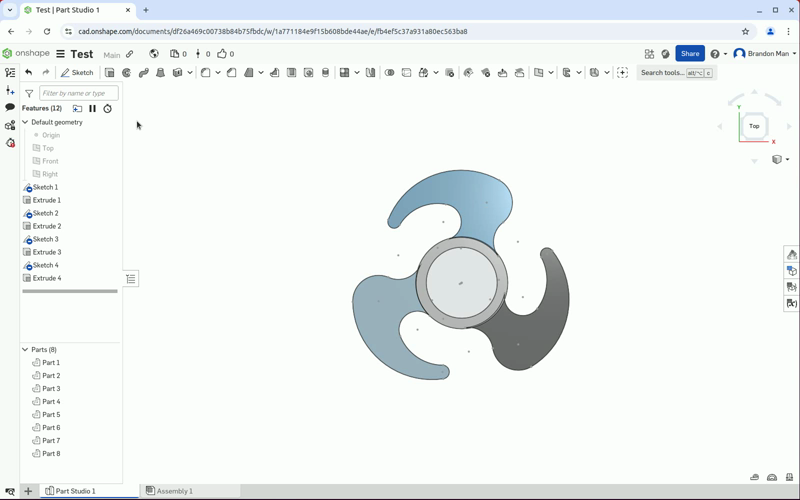
key(shift+7)
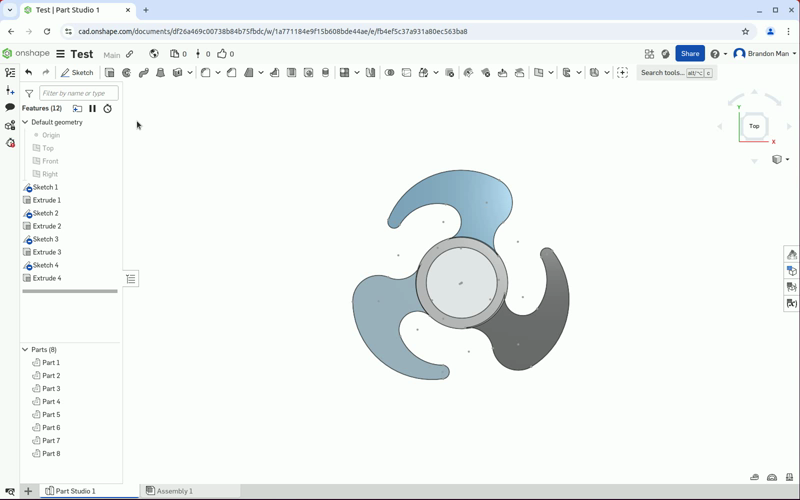
key(up, 3)
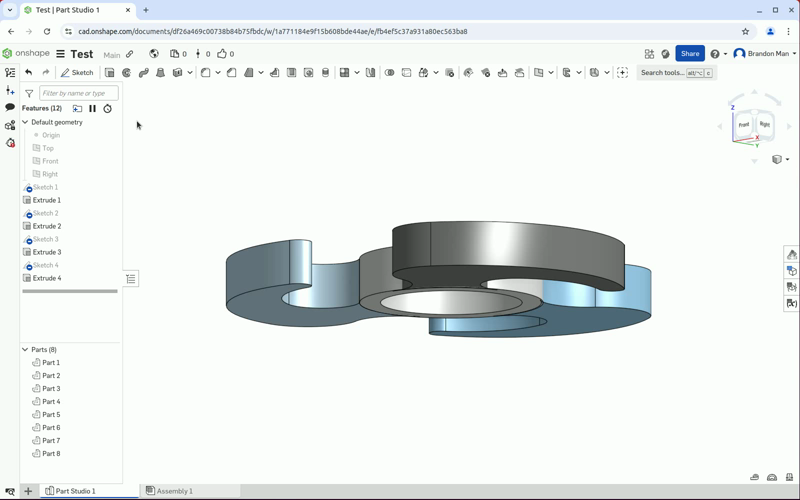
key(left, 3)
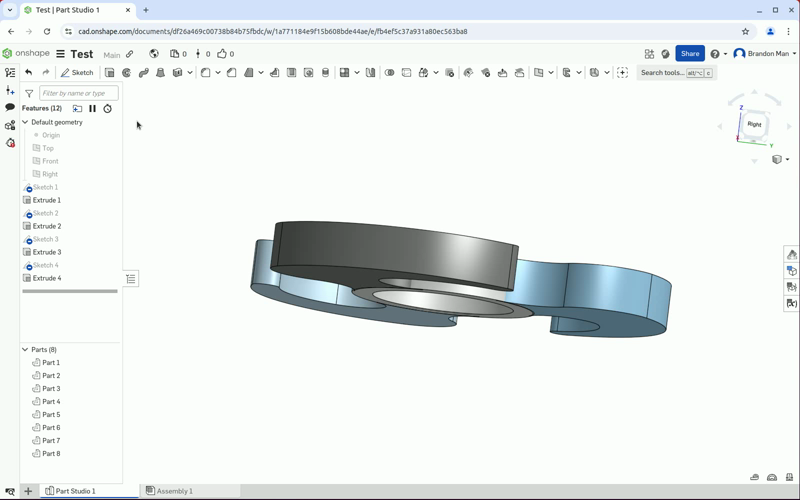
key(right, 3)
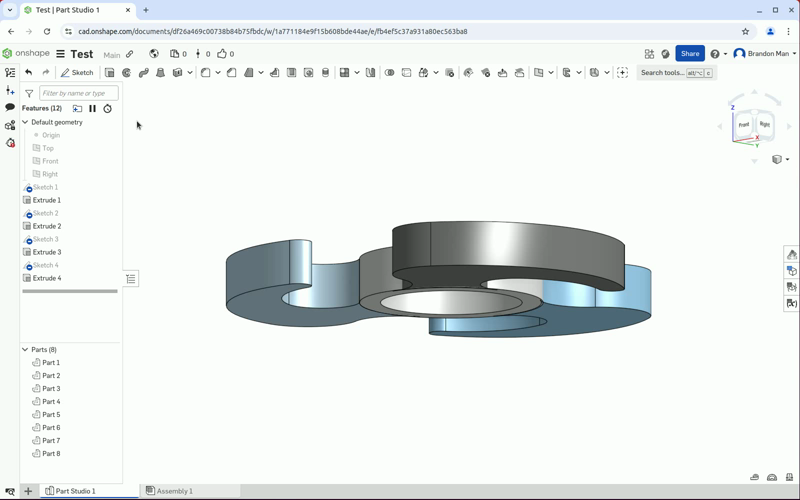
key(down, 3)
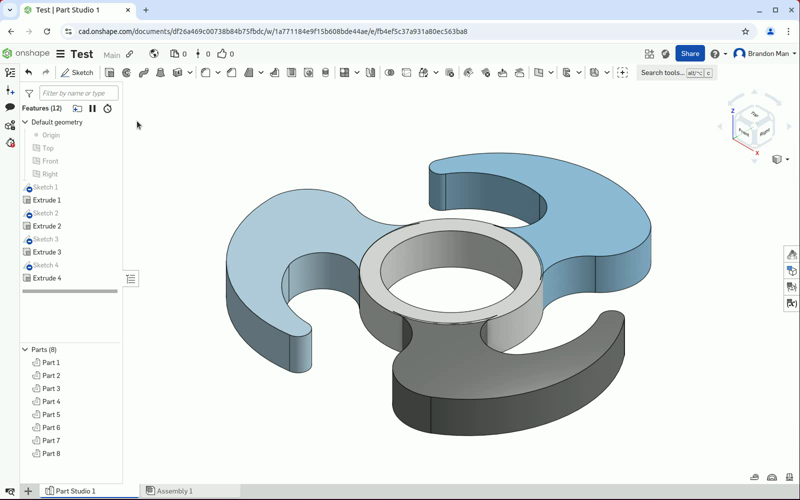
mouse_move(73, 189)
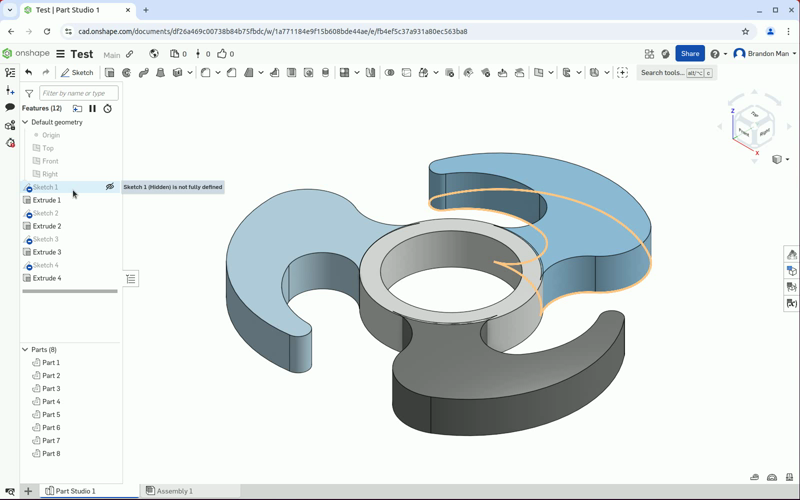
click(73, 189)